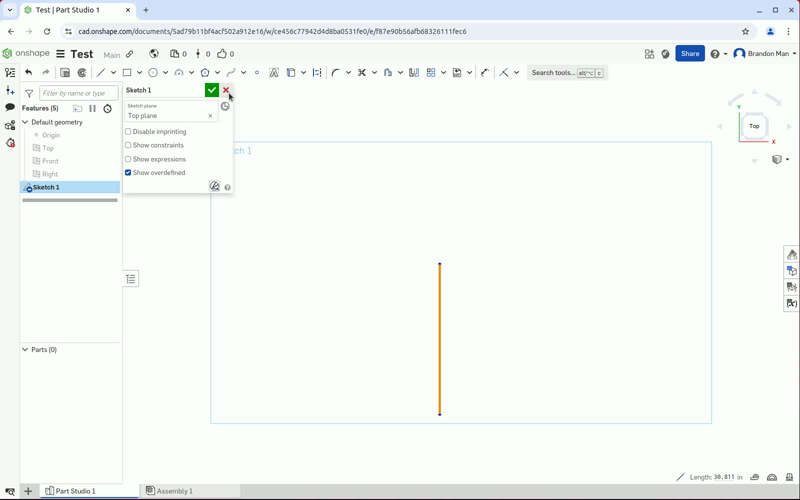
key(shift+h)
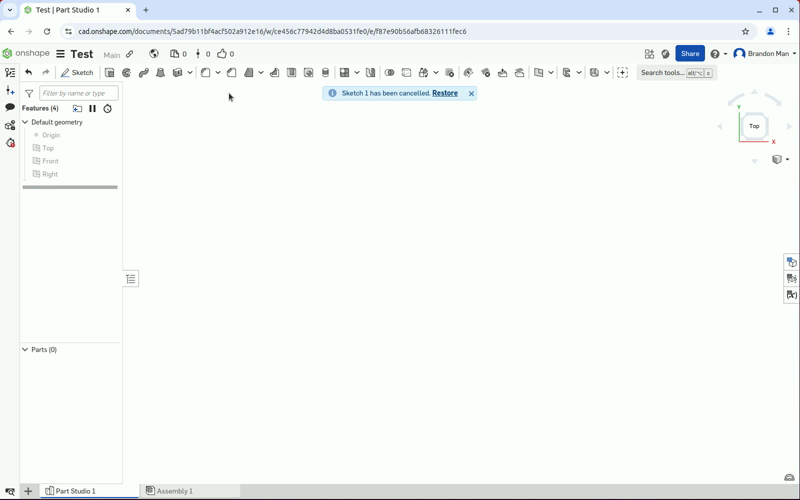
mouse_move(73, 352)
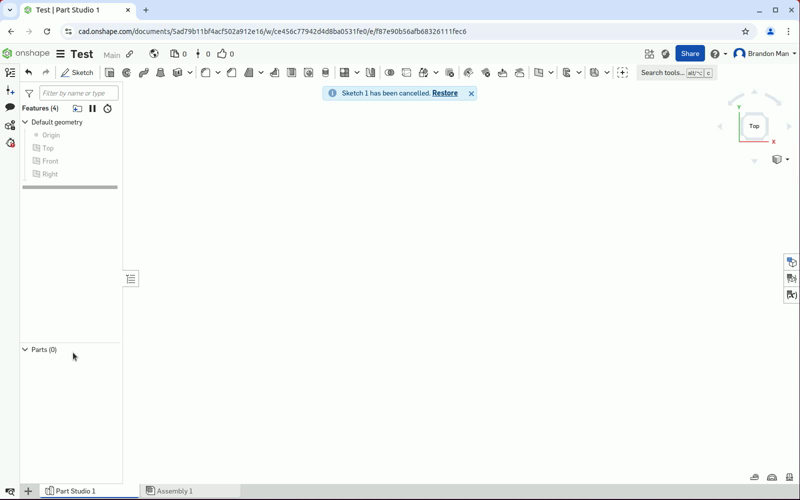
key(y)
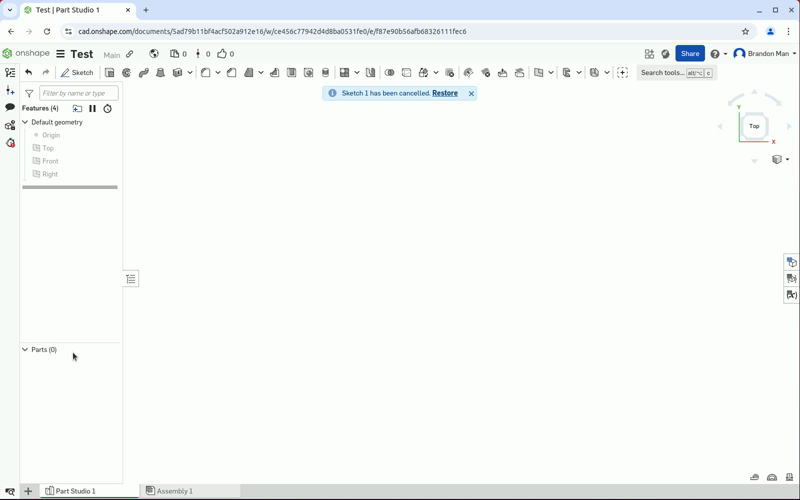
key(shift+p)
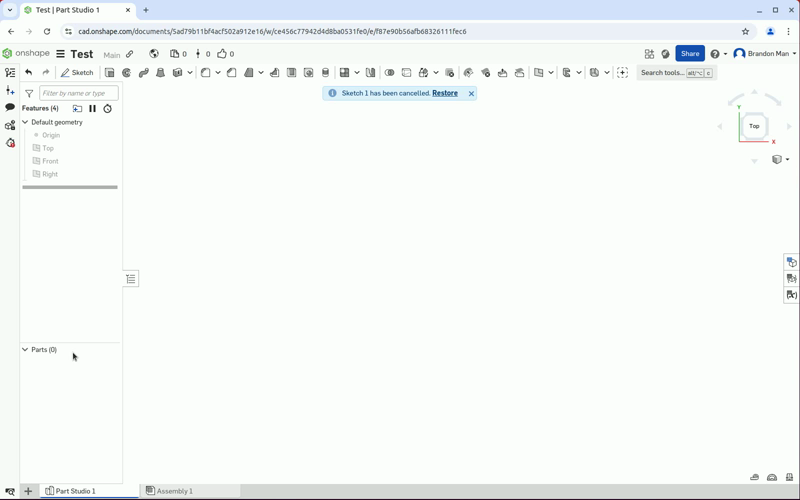
key(space)
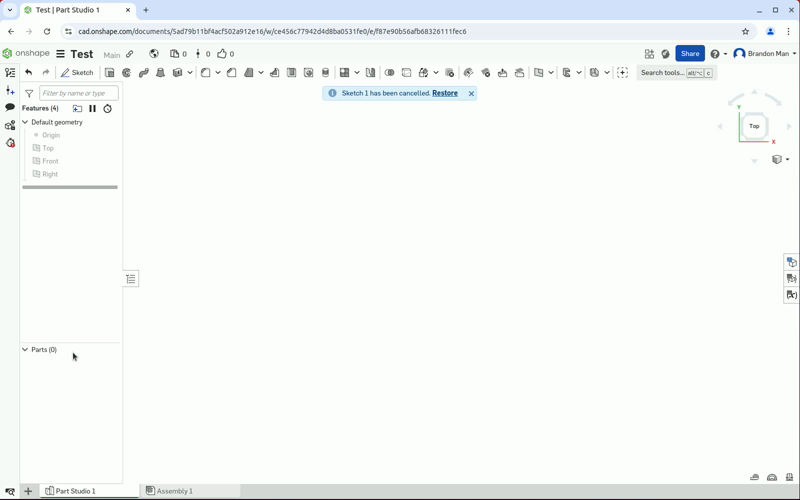
key_down(shift)
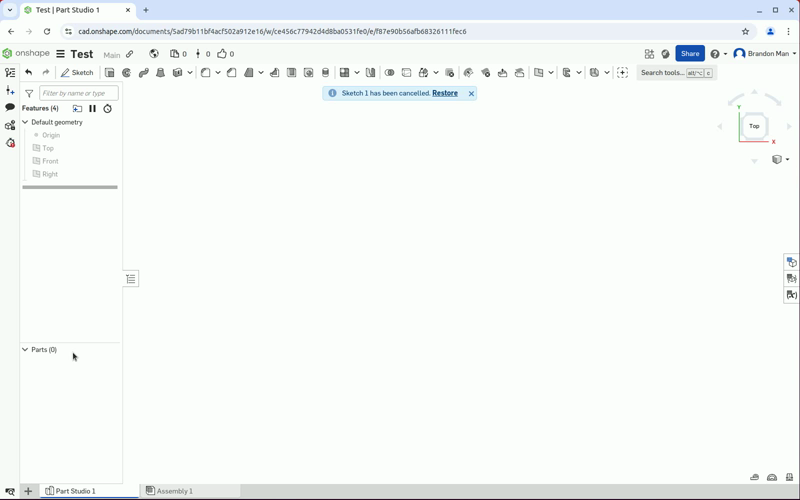
key(up)
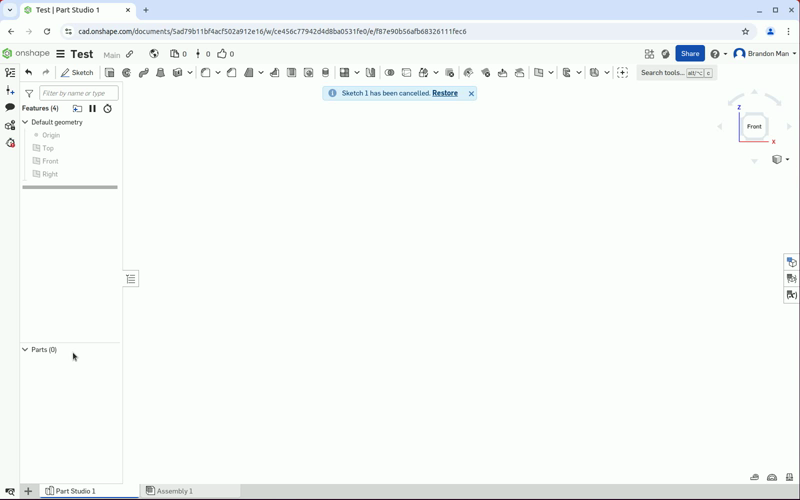
key_up(shift)
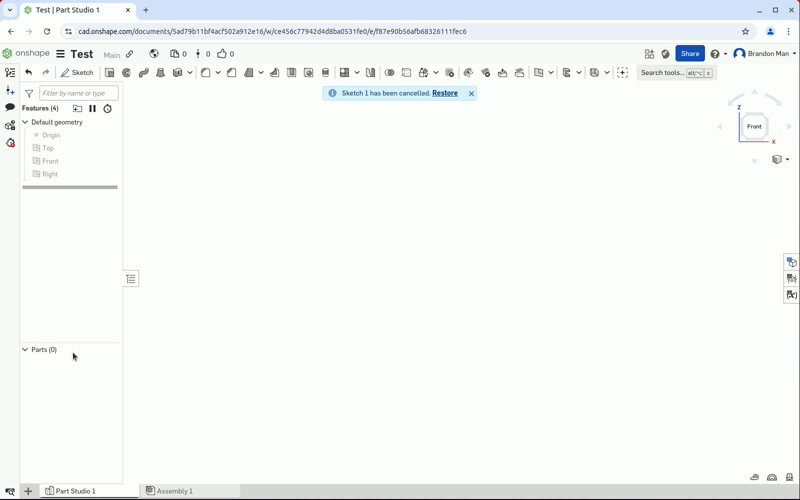
mouse_move(73, 352)
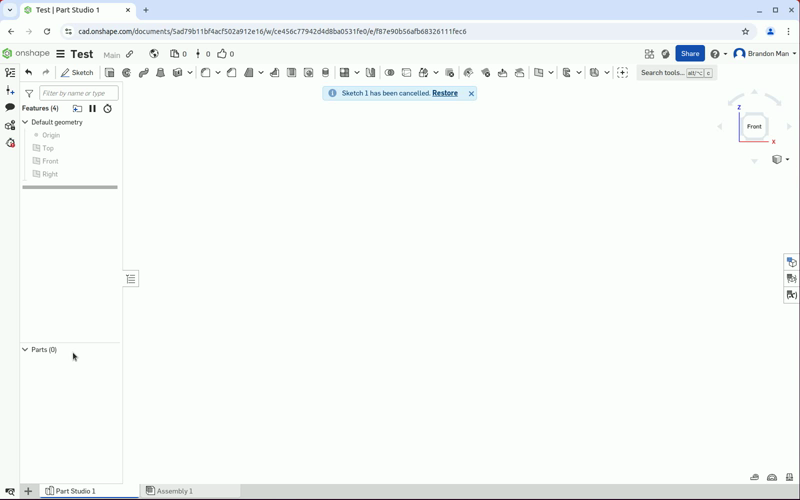
key(shift+y)
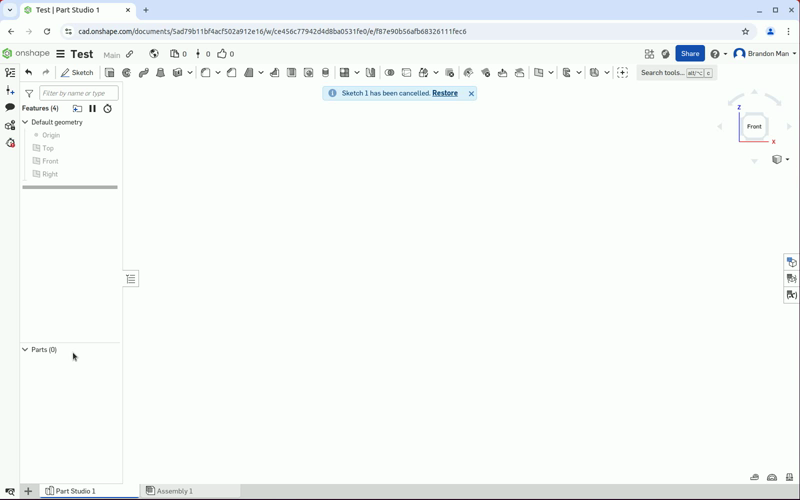
key(shift+s)
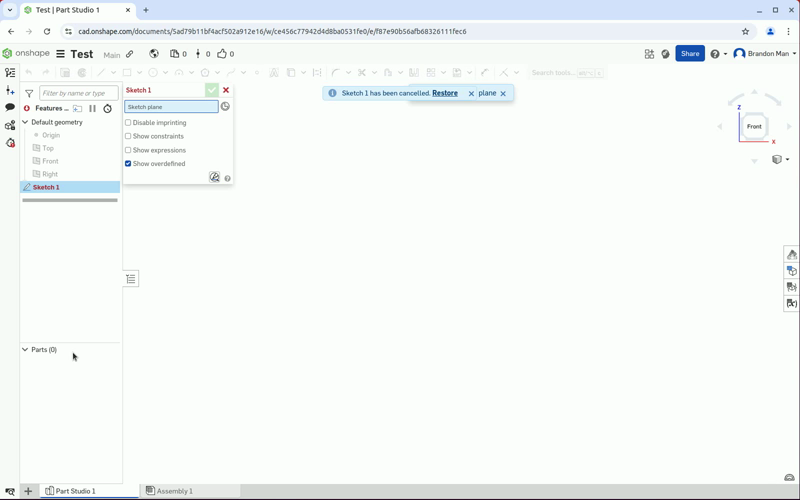
mouse_move(73, 163)
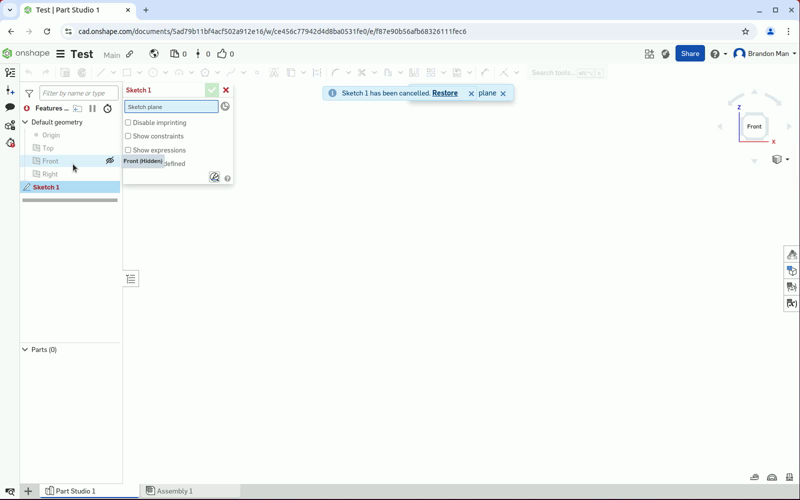
click(73, 163)
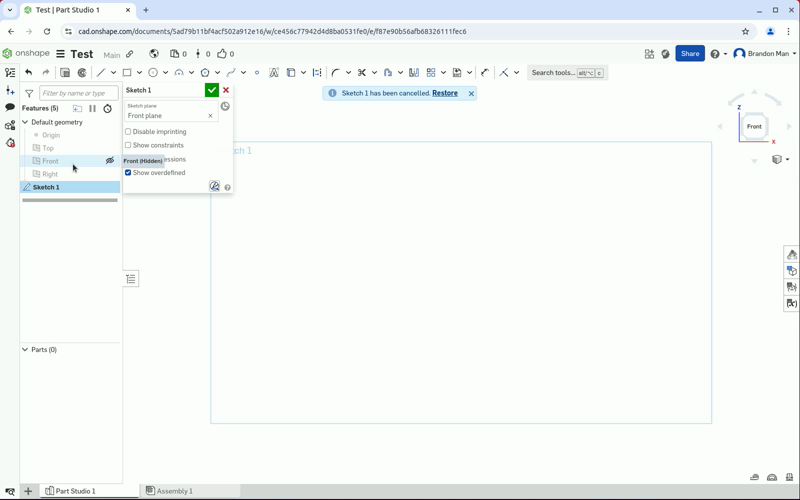
mouse_move(73, 352)
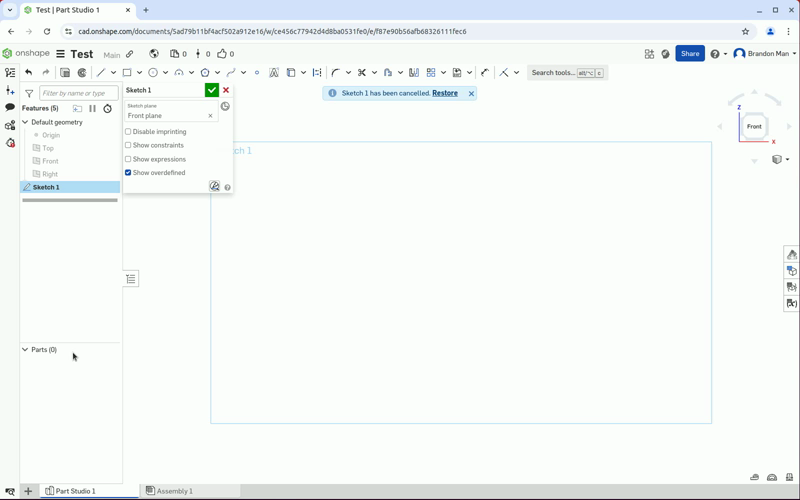
key(y)
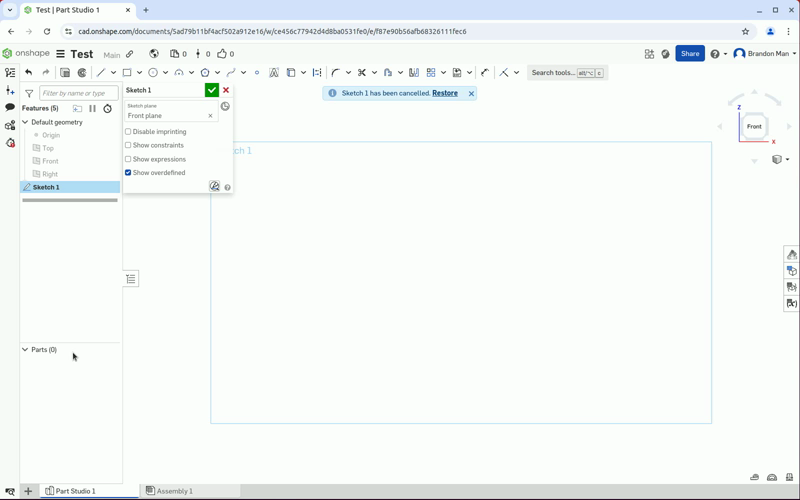
key(l)
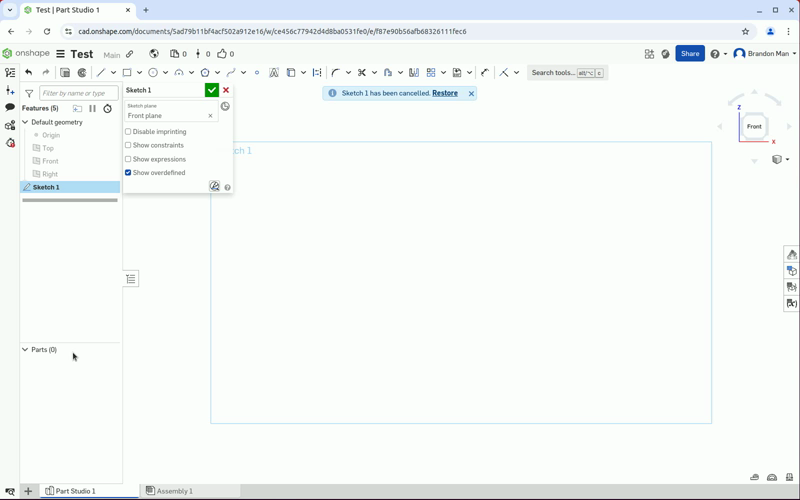
key_down(shift)
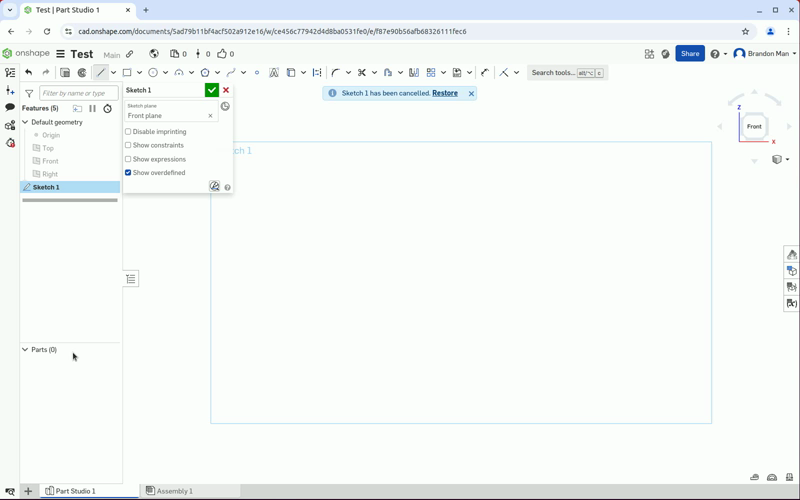
mouse_move(358, 275)
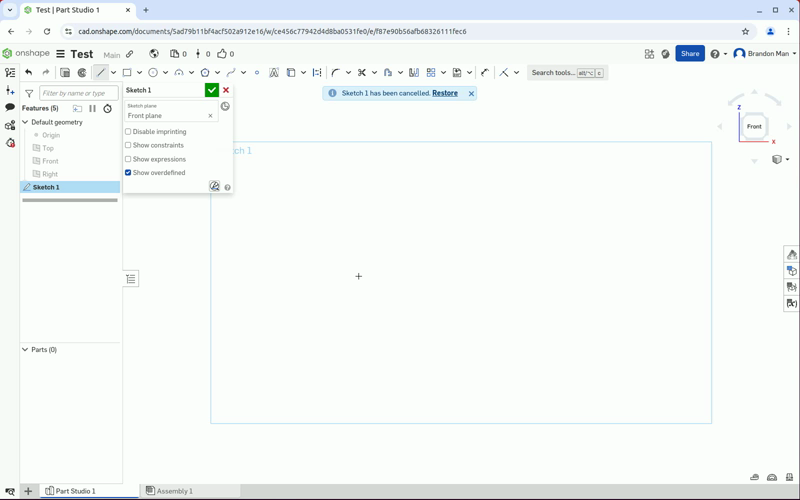
click(358, 275)
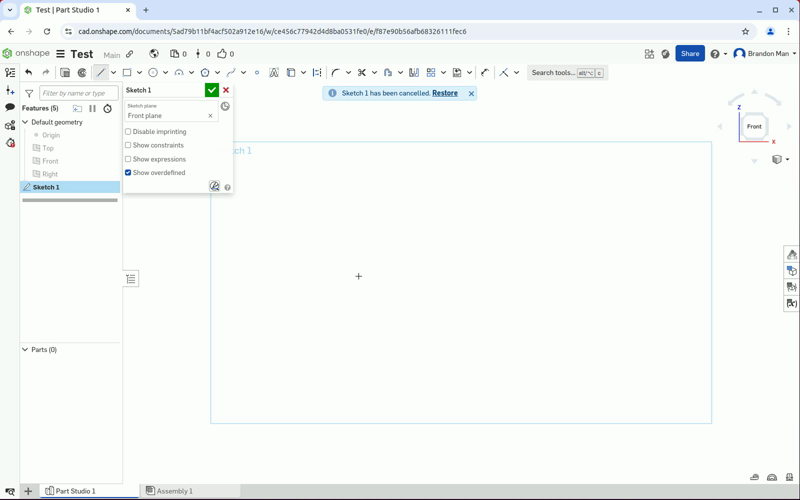
key_up(shift)
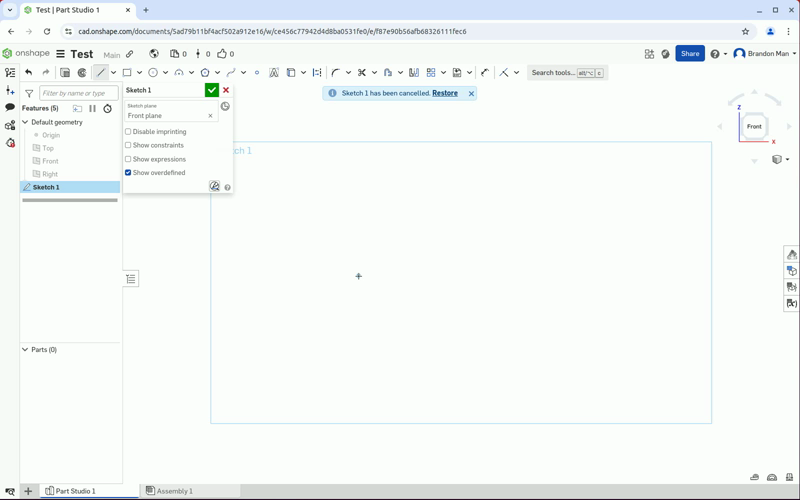
key_down(shift)
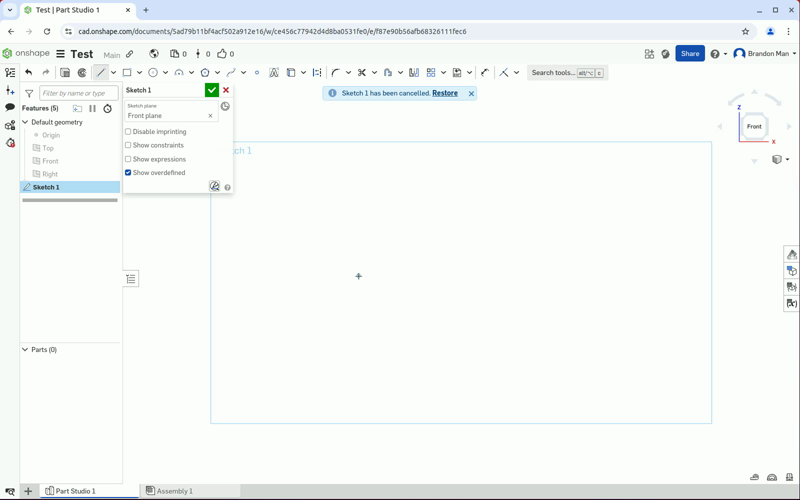
mouse_move(388, 275)
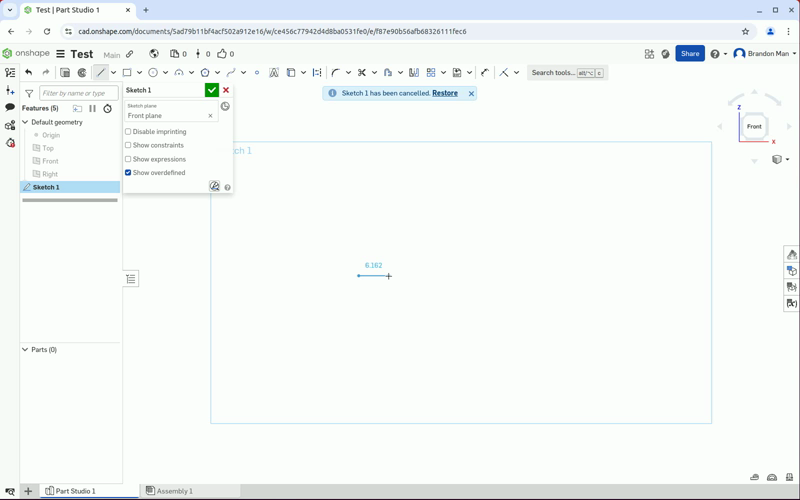
mouse_move(415, 276)
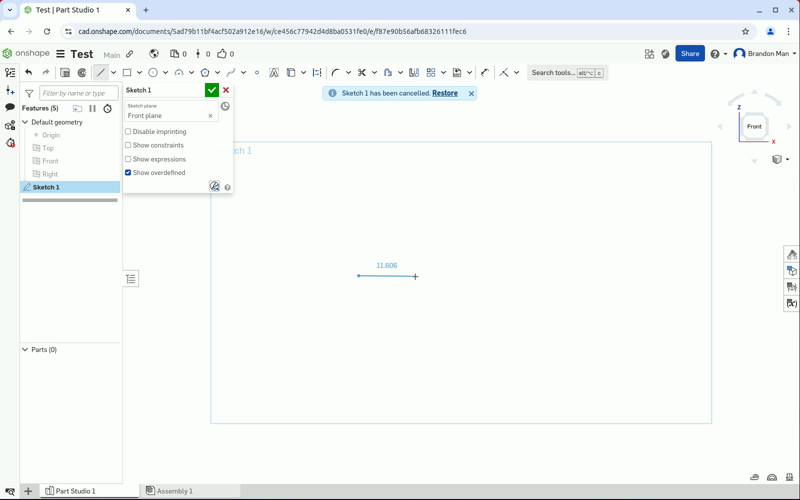
click(415, 276)
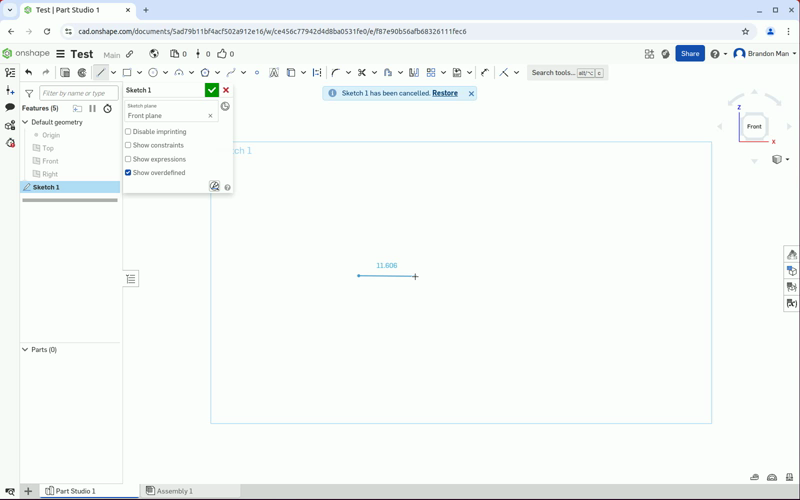
key_up(shift)
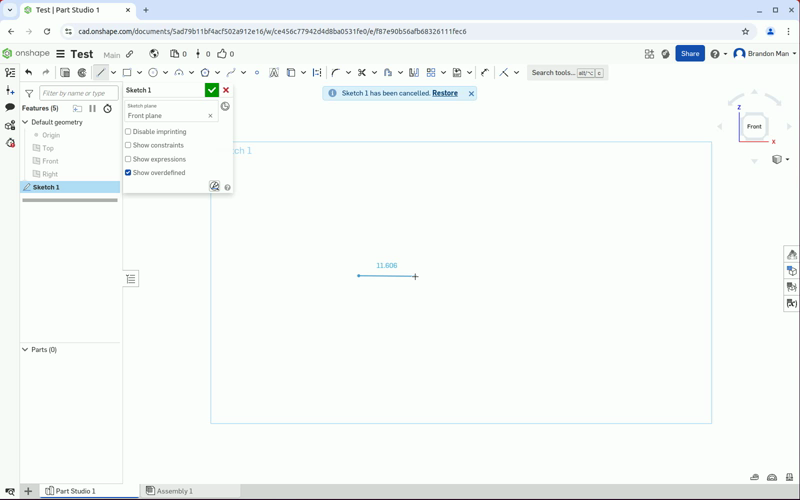
key_down(shift)
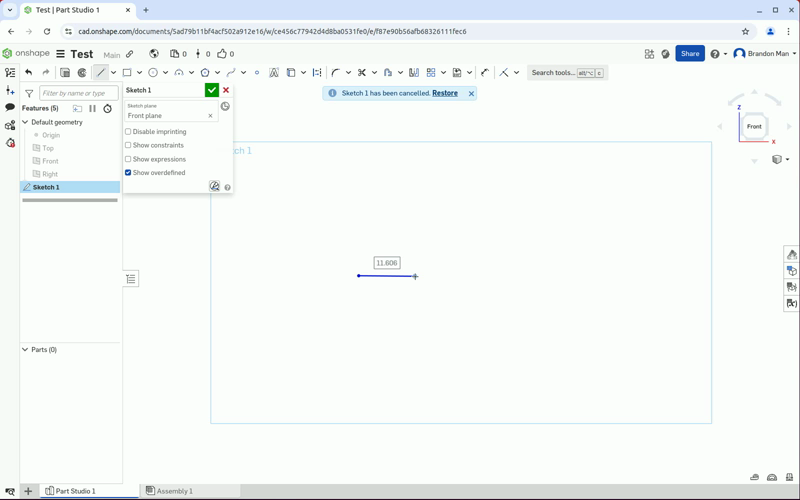
mouse_move(445, 276)
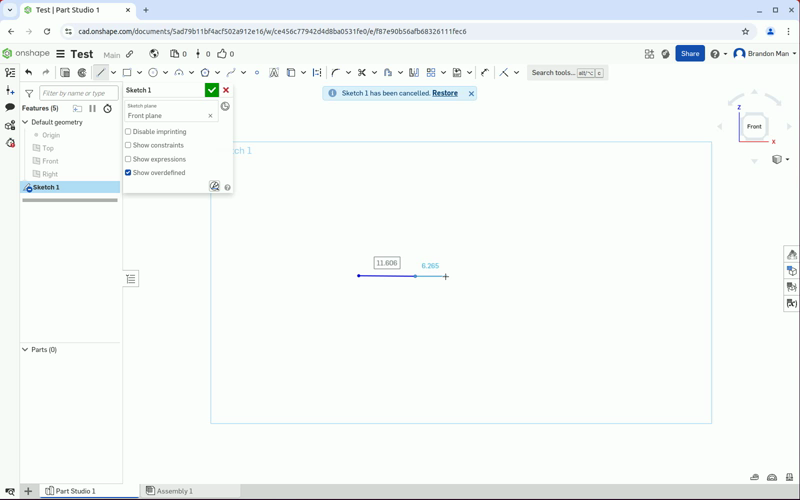
mouse_move(415, 256)
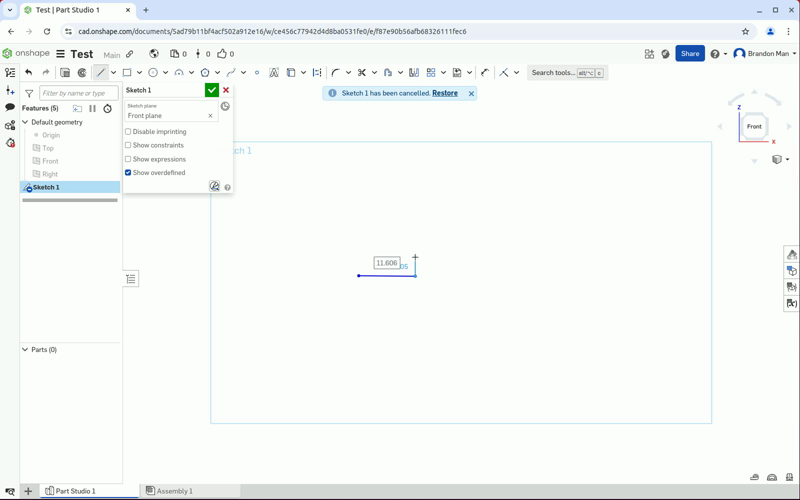
click(415, 256)
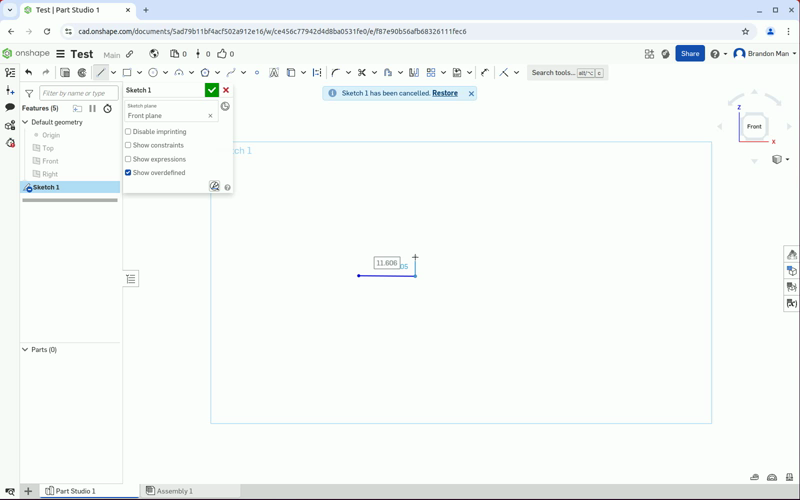
key_up(shift)
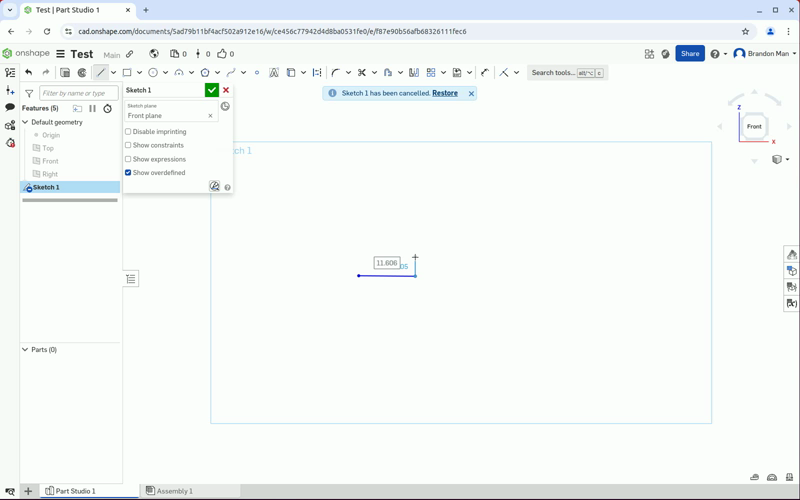
key_down(shift)
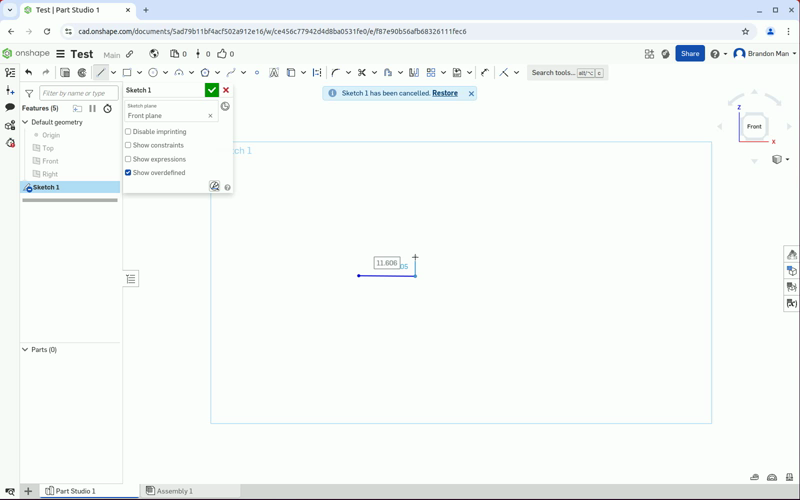
mouse_move(445, 256)
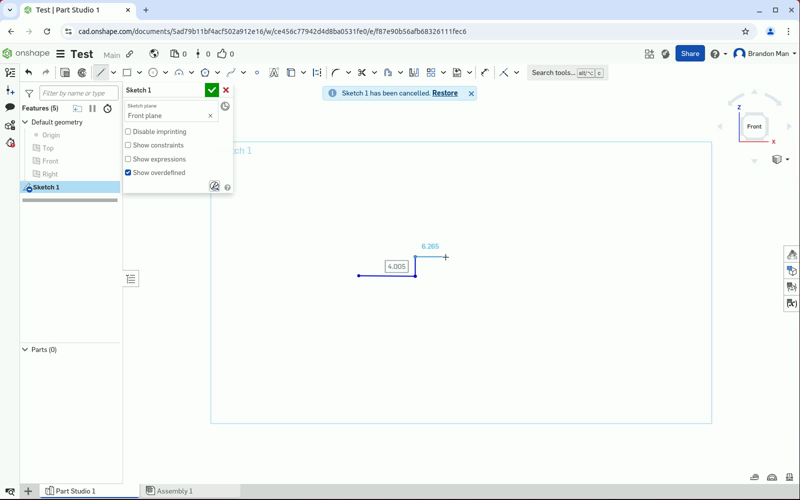
mouse_move(392, 256)
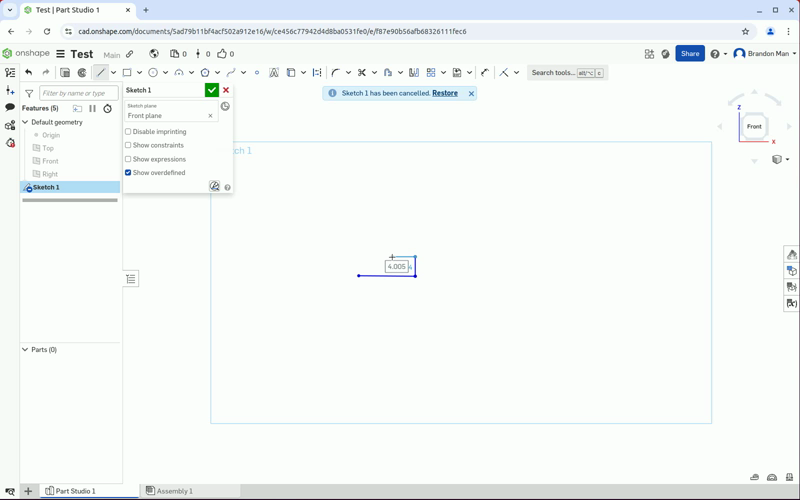
click(392, 256)
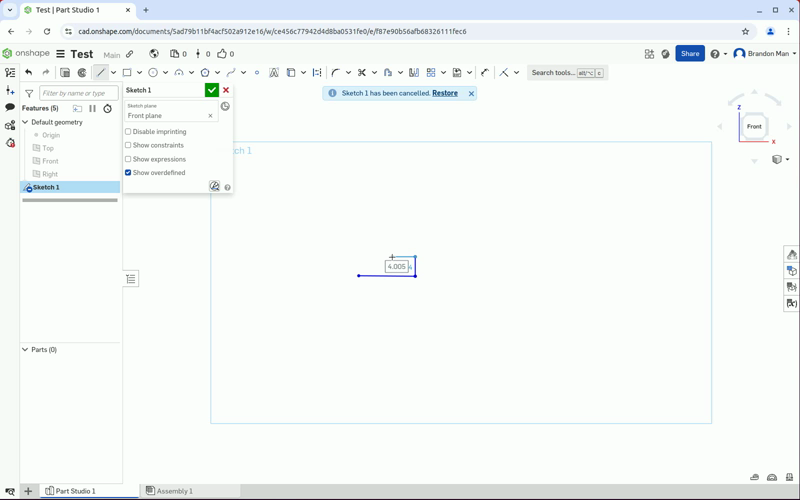
key_up(shift)
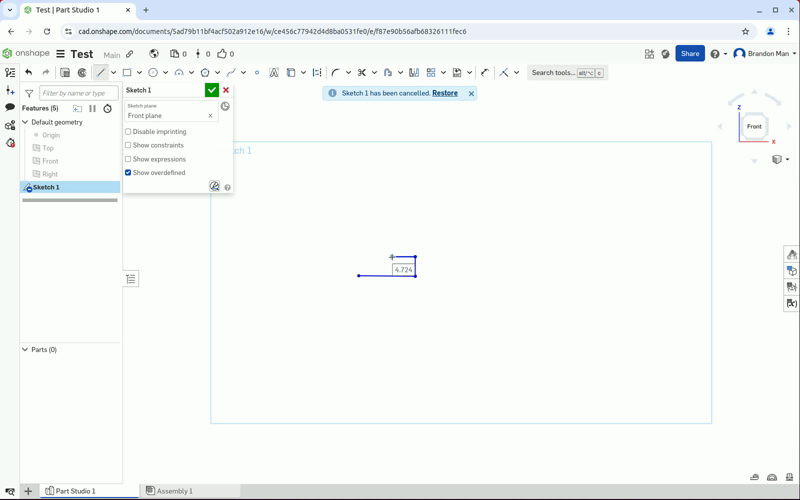
key_down(shift)
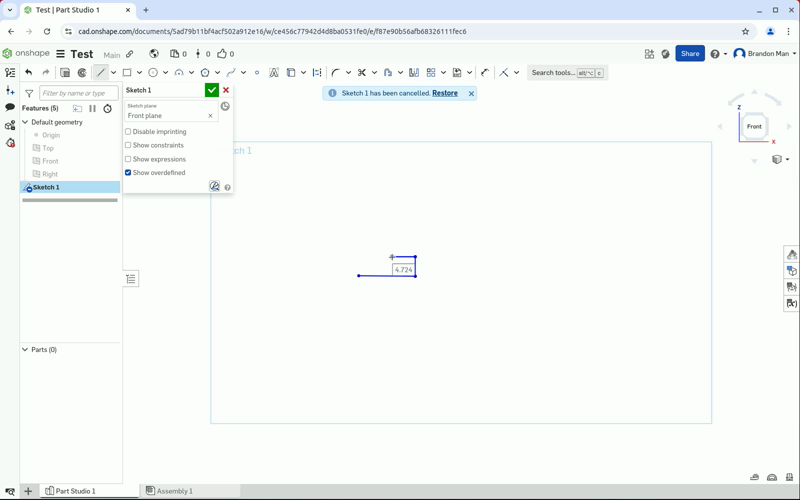
mouse_move(422, 256)
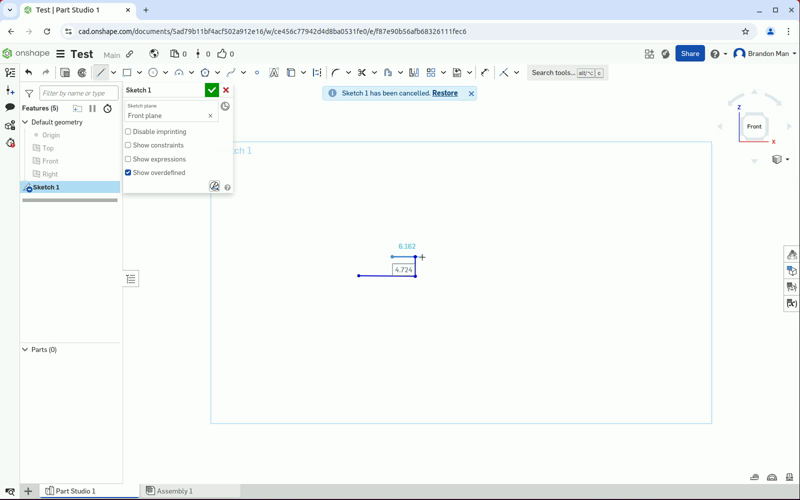
mouse_move(392, 267)
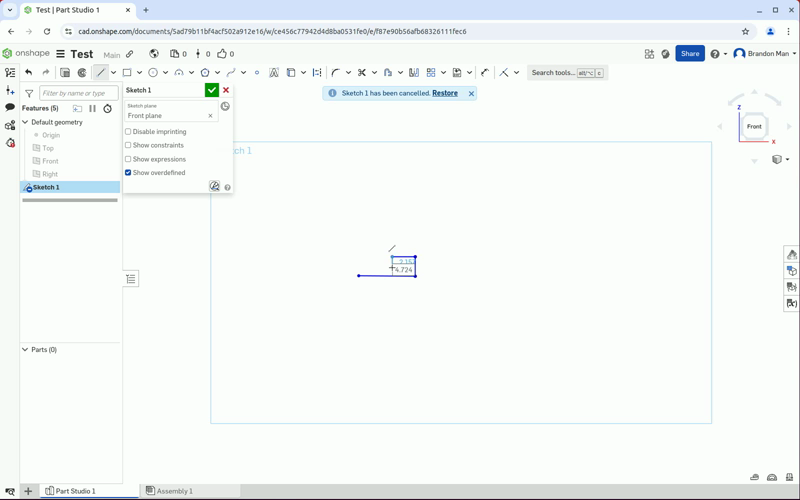
click(392, 267)
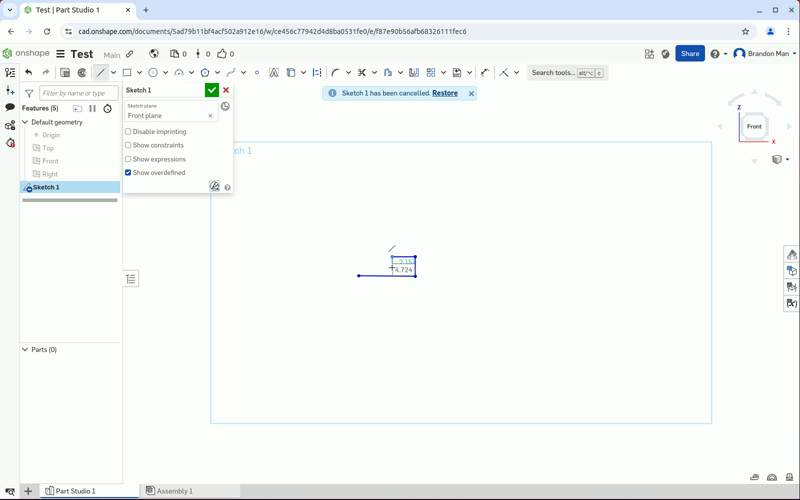
key_up(shift)
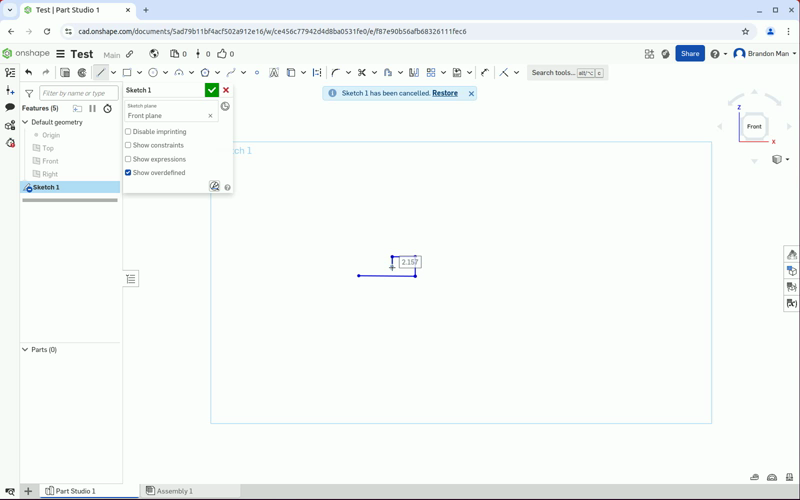
key_down(shift)
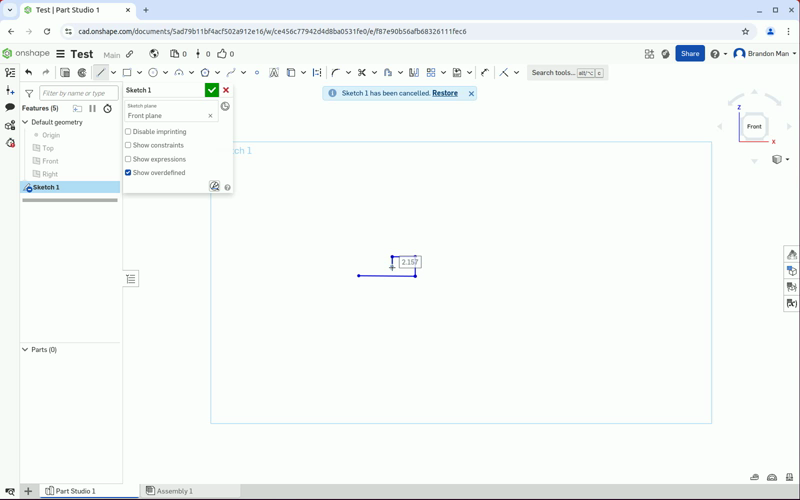
mouse_move(422, 267)
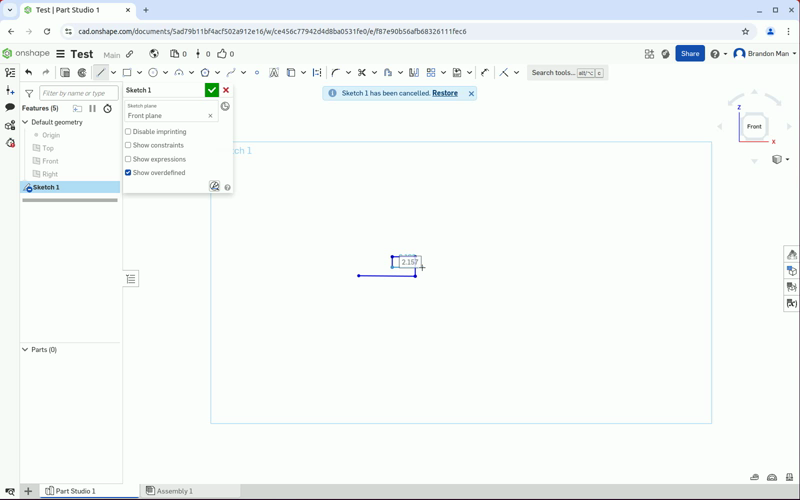
mouse_move(382, 267)
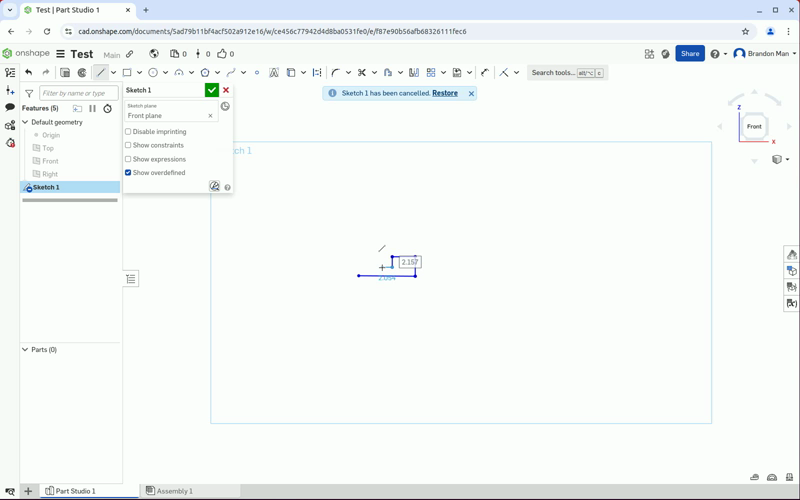
click(382, 267)
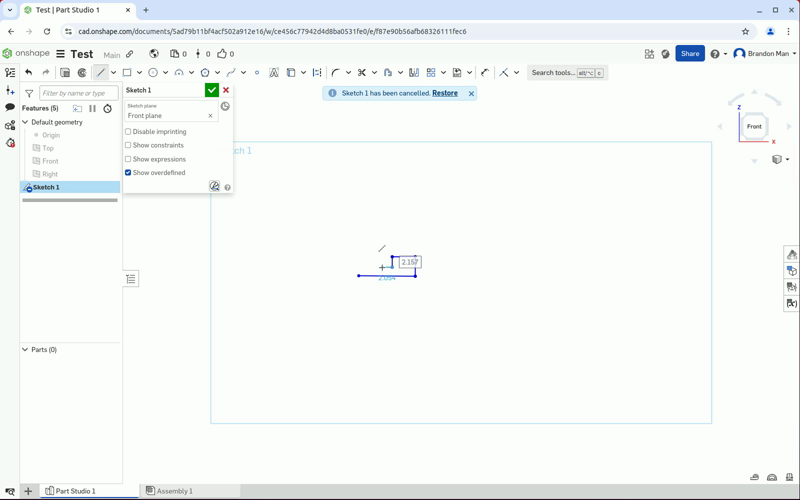
key_up(shift)
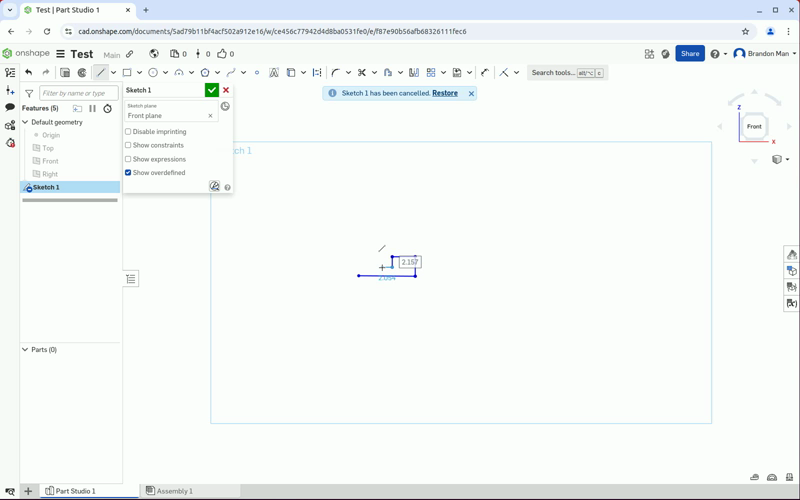
key_down(shift)
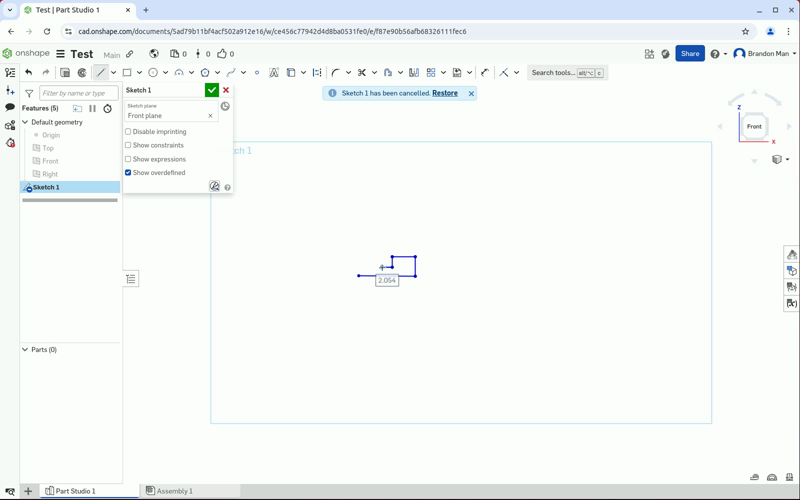
mouse_move(412, 267)
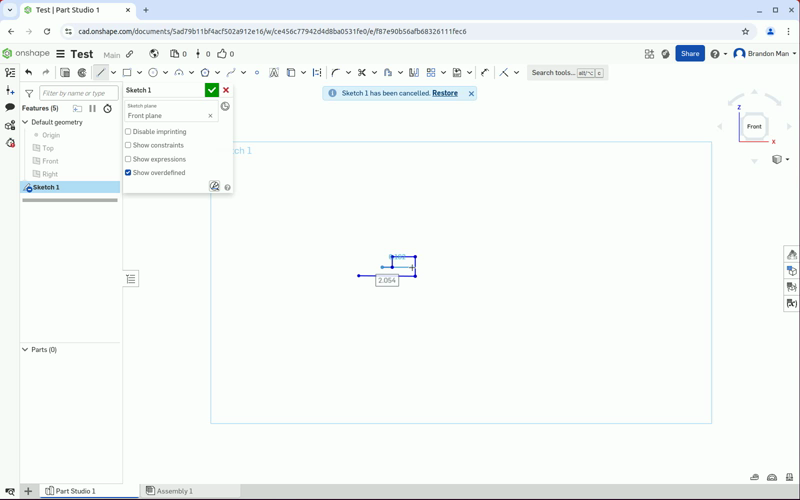
mouse_move(382, 256)
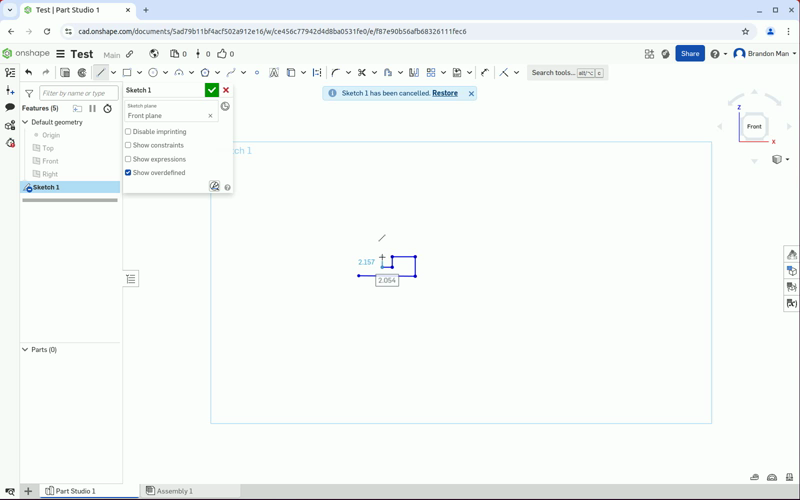
click(382, 256)
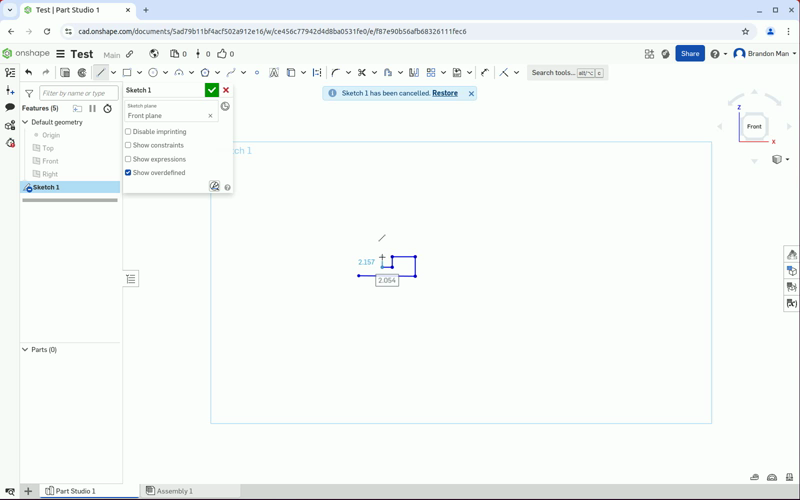
key_up(shift)
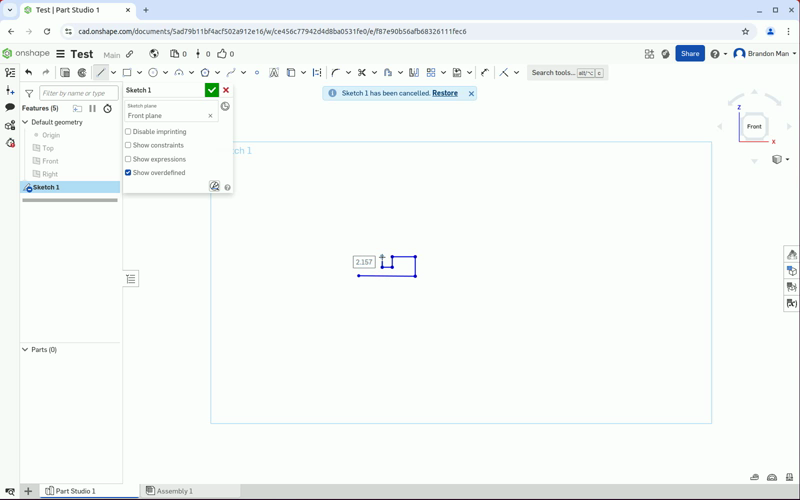
key_down(shift)
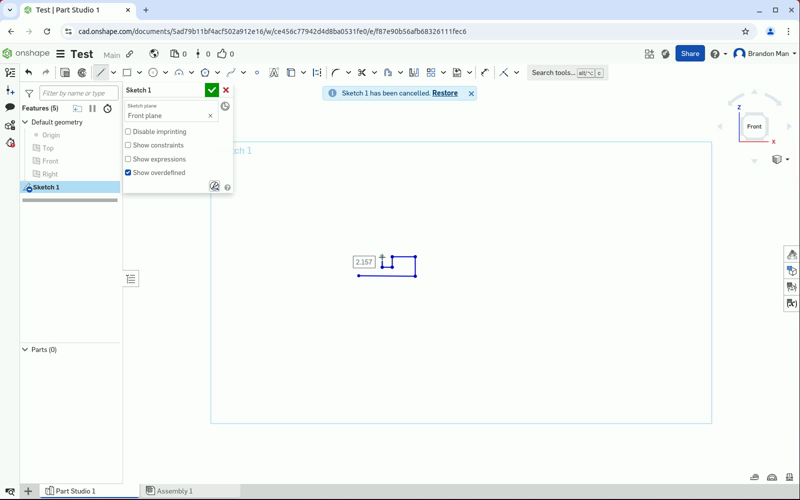
mouse_move(412, 256)
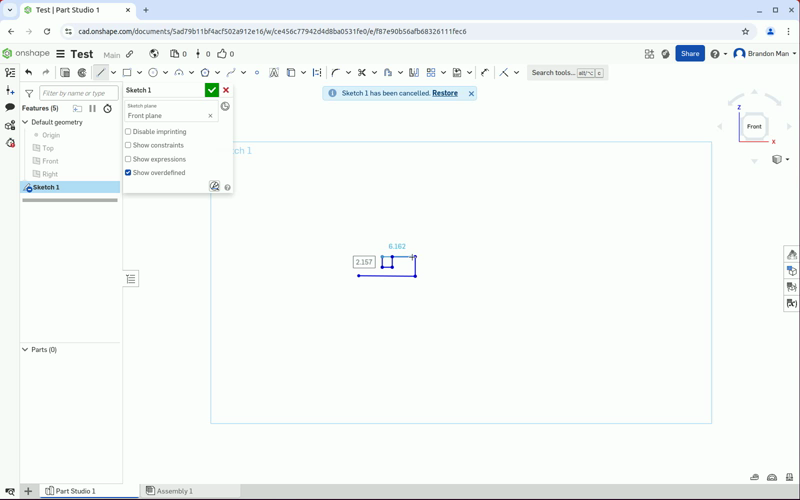
mouse_move(358, 256)
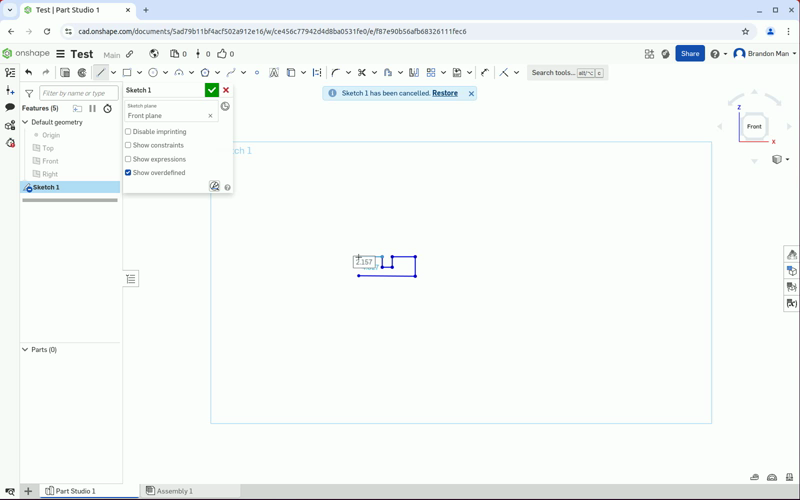
click(358, 256)
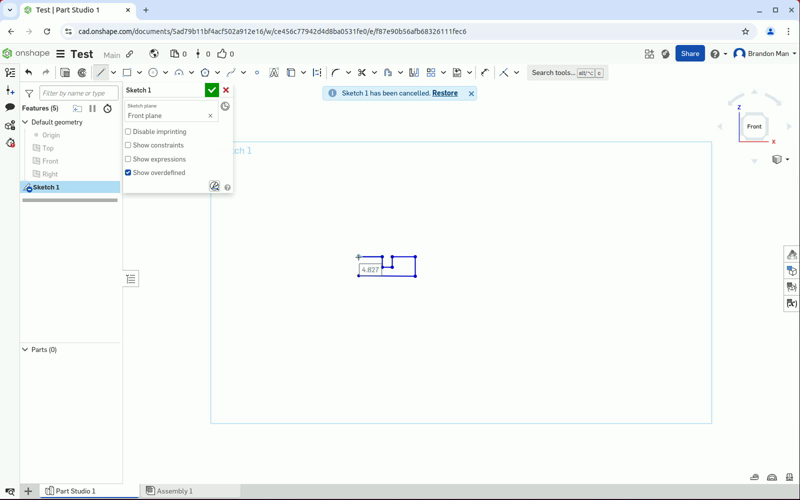
key_up(shift)
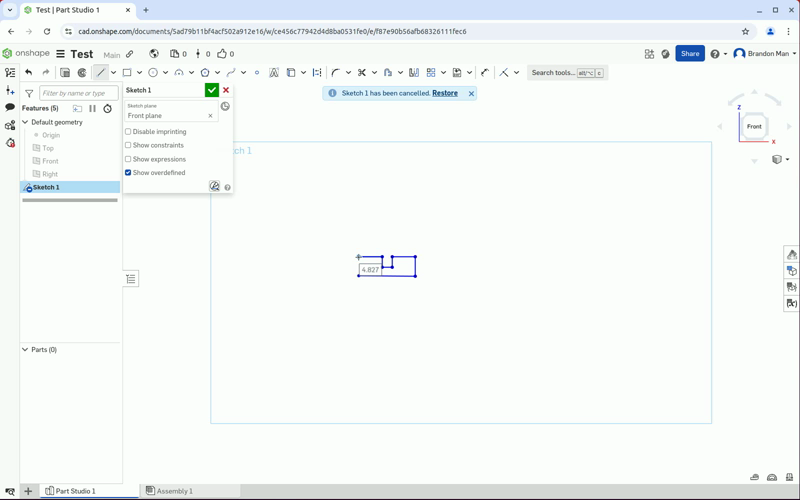
mouse_move(388, 256)
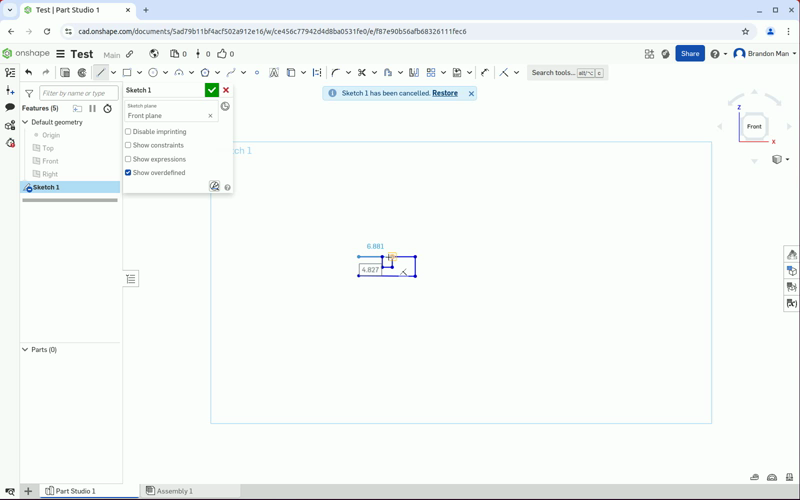
key_down(shift)
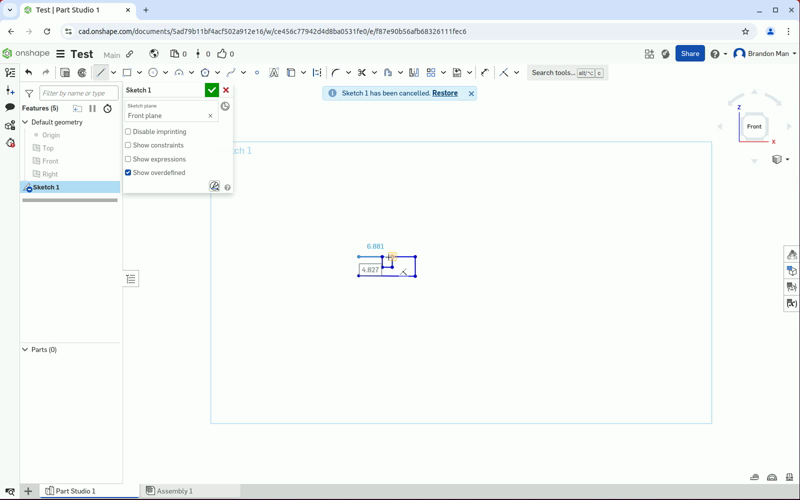
mouse_move(358, 275)
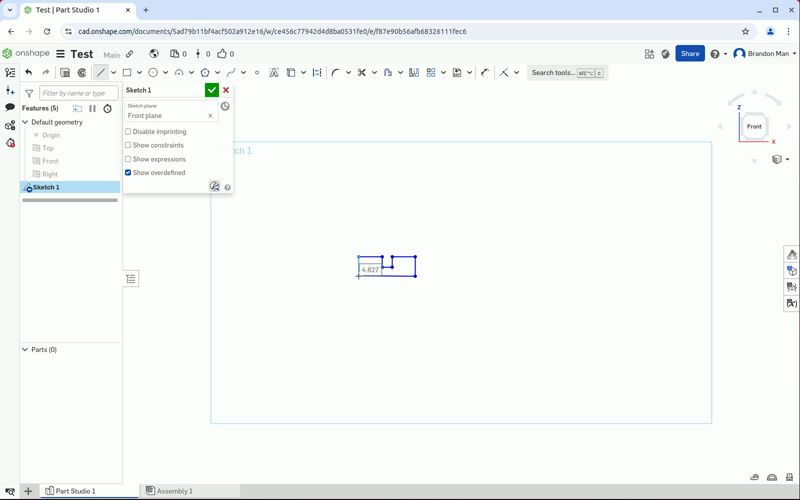
key_up(shift)
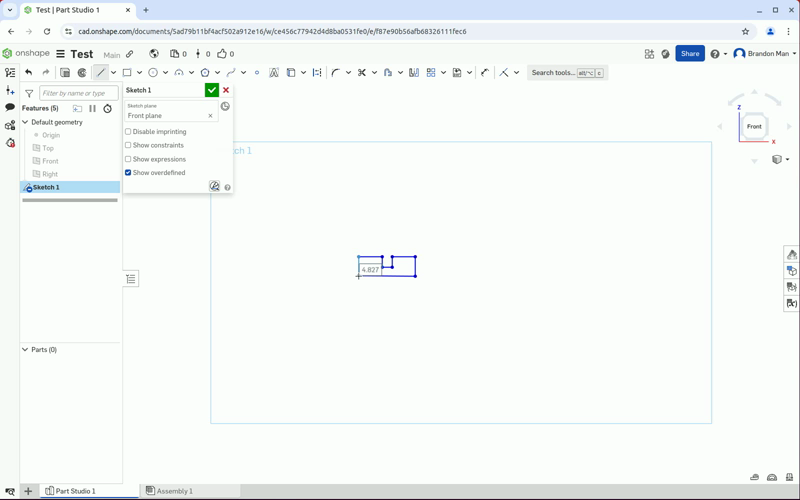
click(358, 275)
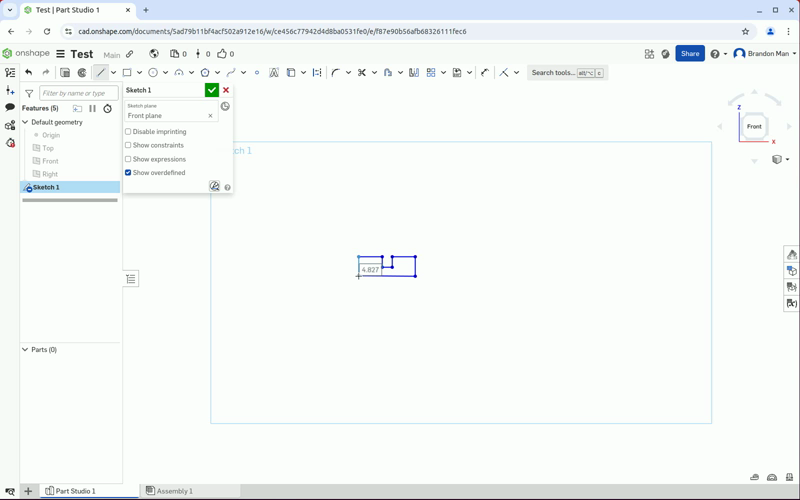
key(esc)
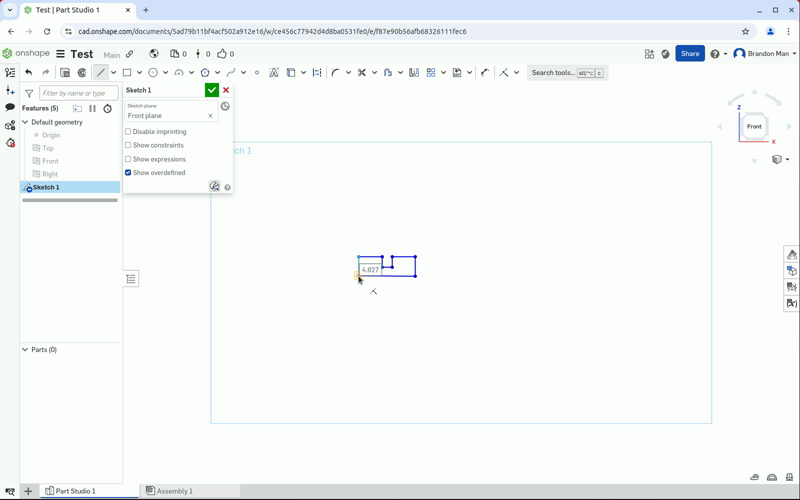
mouse_move(412, 265)
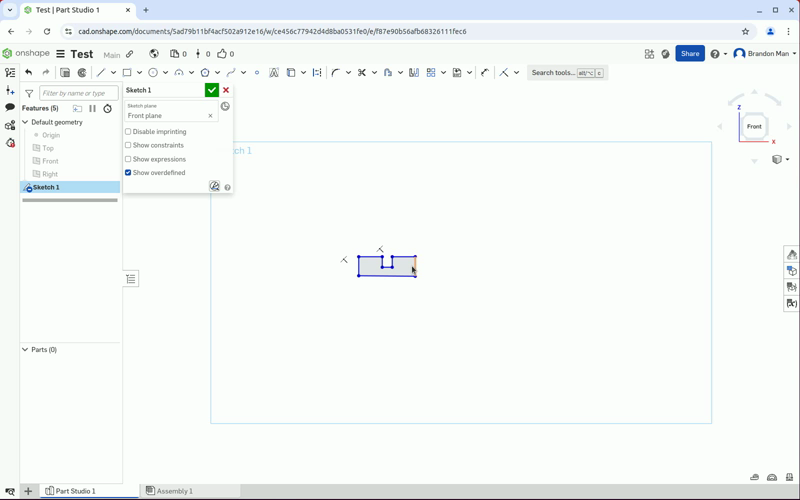
scroll(6)
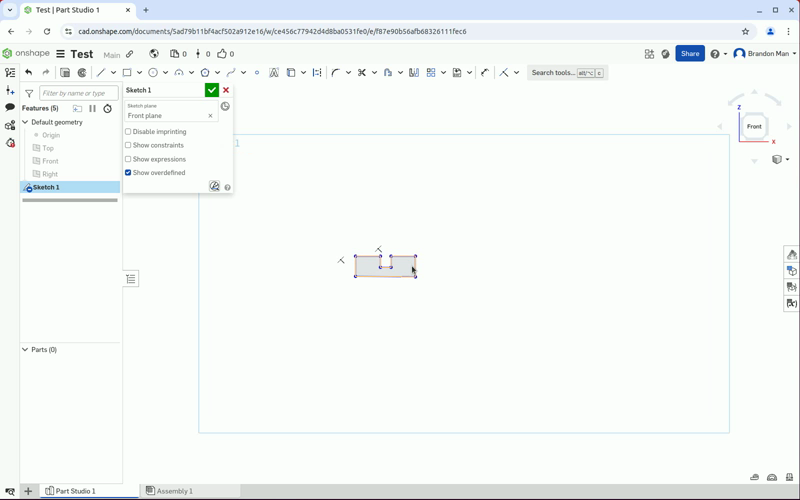
scroll(6)
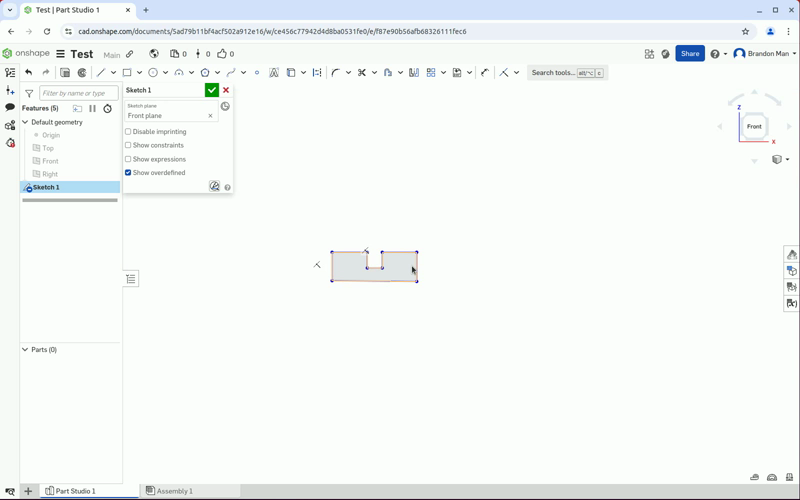
scroll(6)
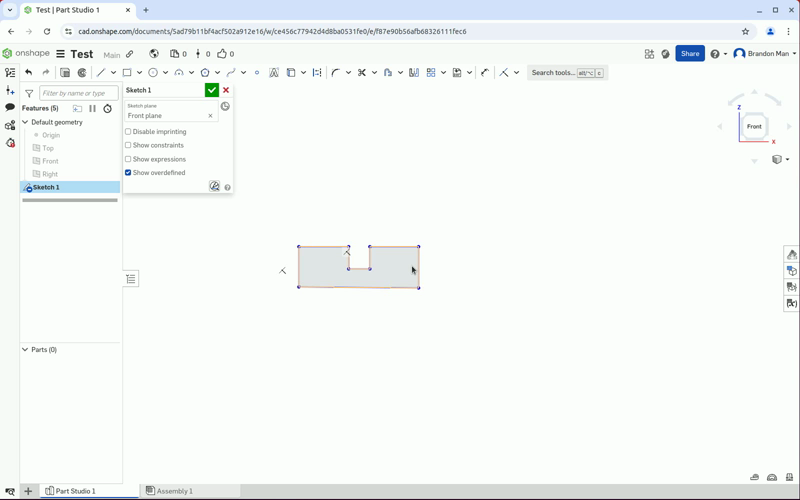
scroll(6)
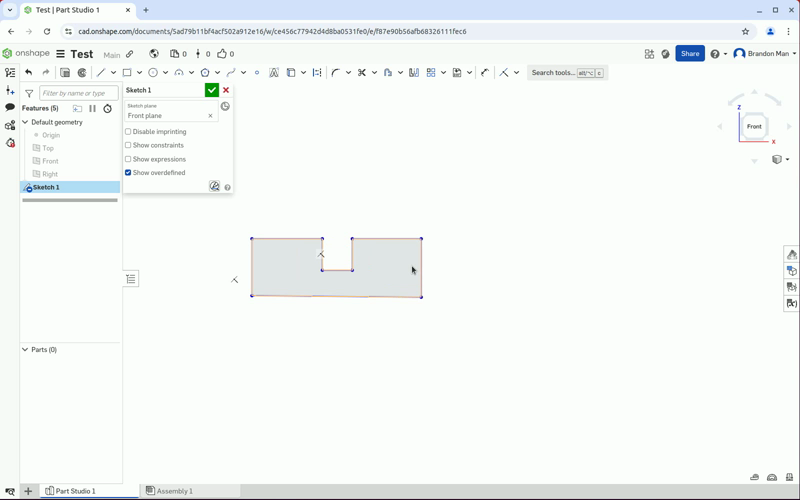
scroll(6)
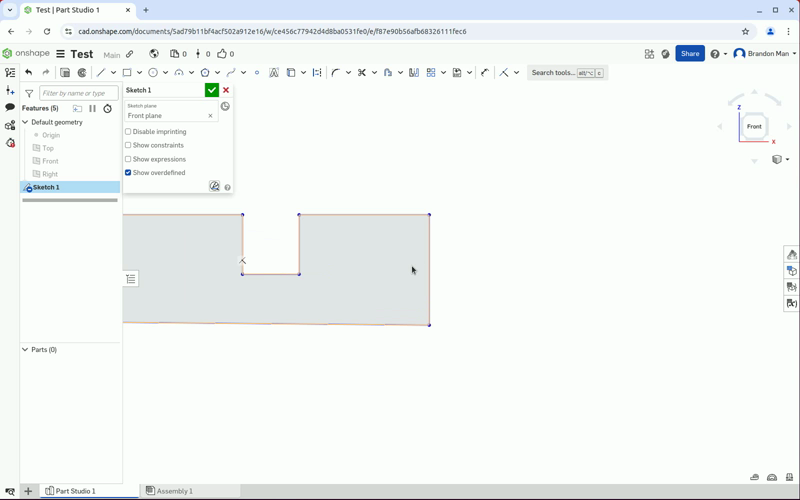
scroll(6)
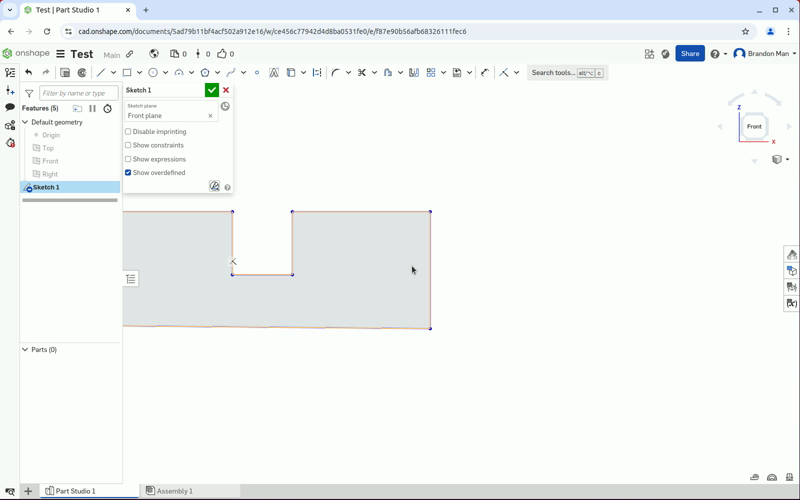
scroll(6)
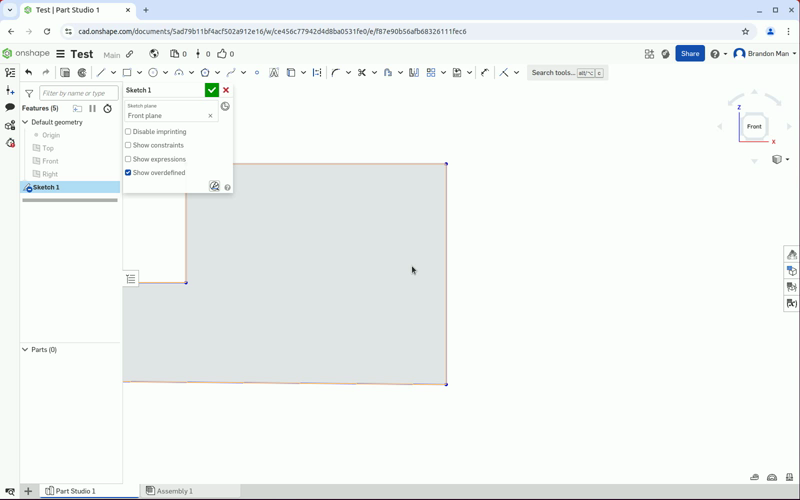
click(412, 265)
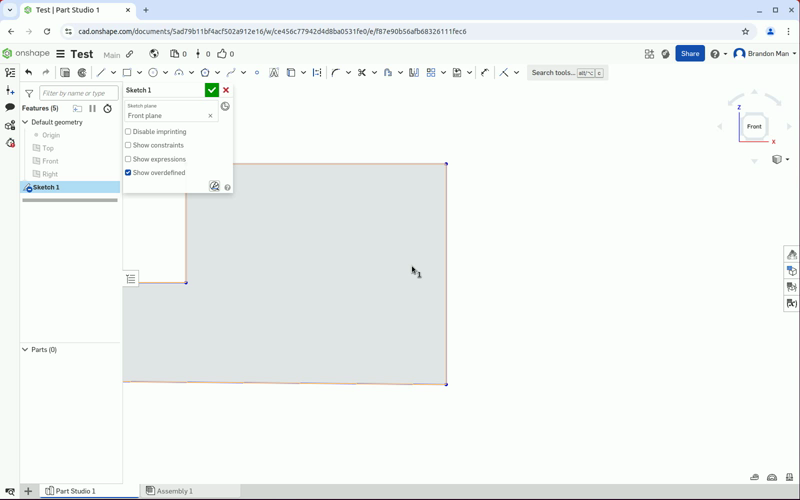
scroll(-6)
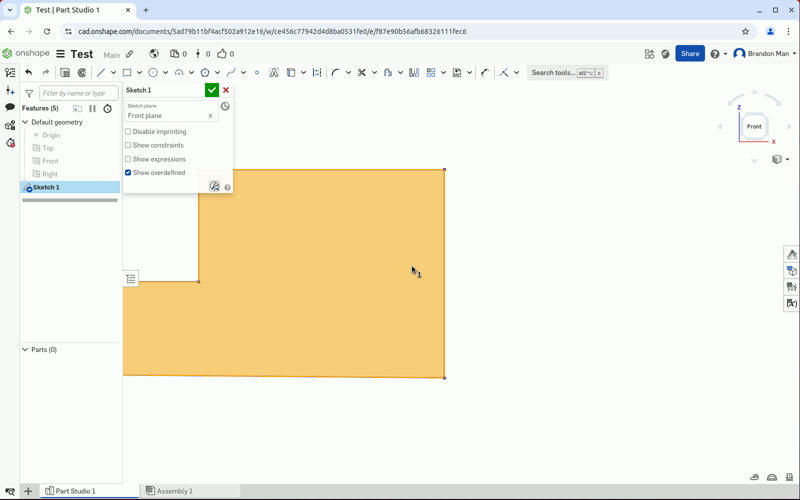
scroll(-6)
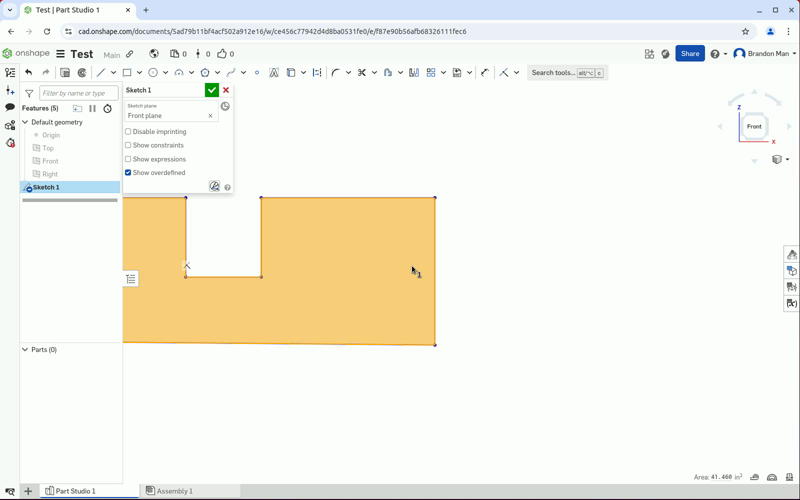
scroll(-6)
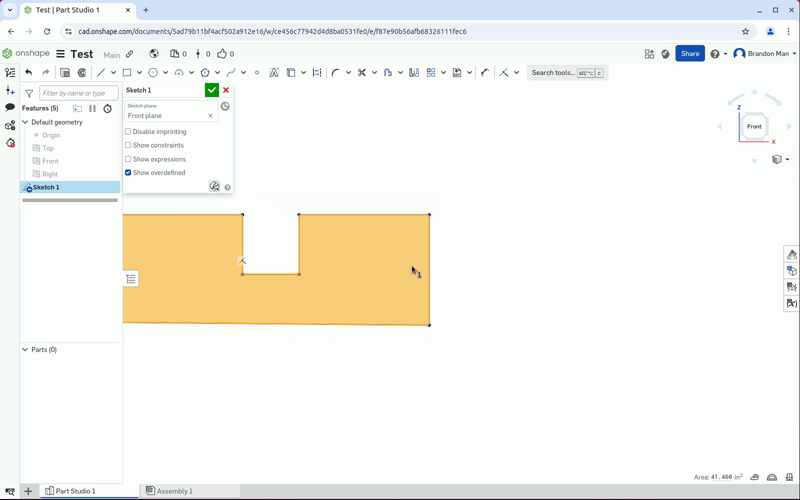
scroll(-6)
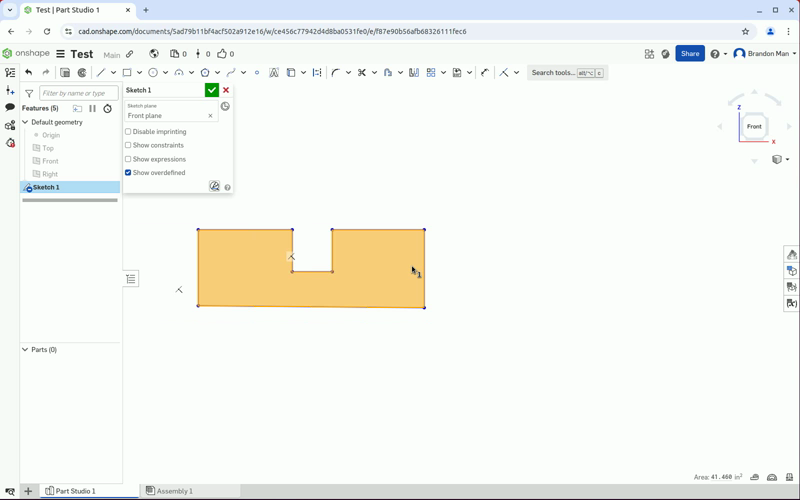
scroll(-6)
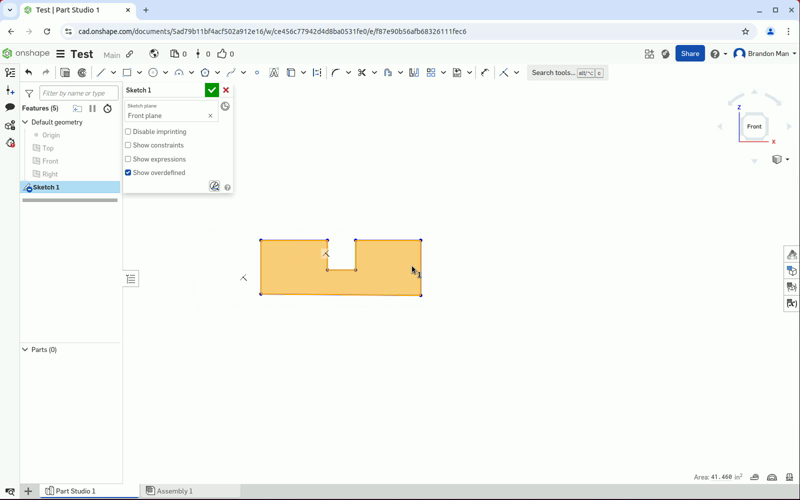
scroll(-6)
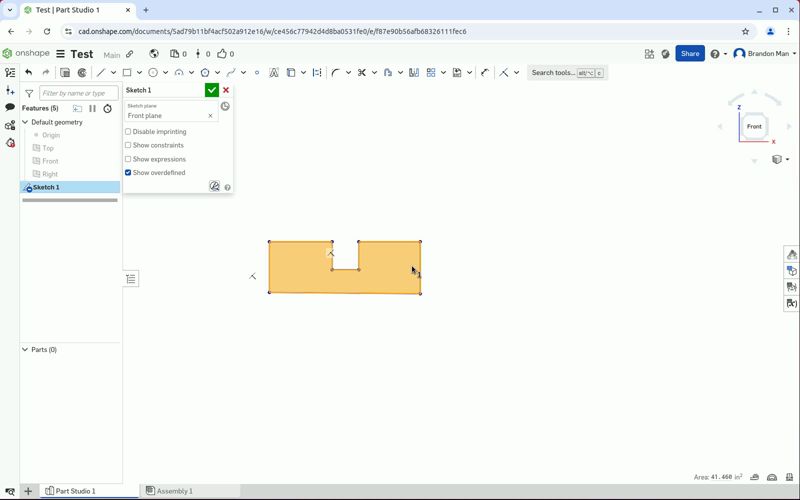
scroll(-6)
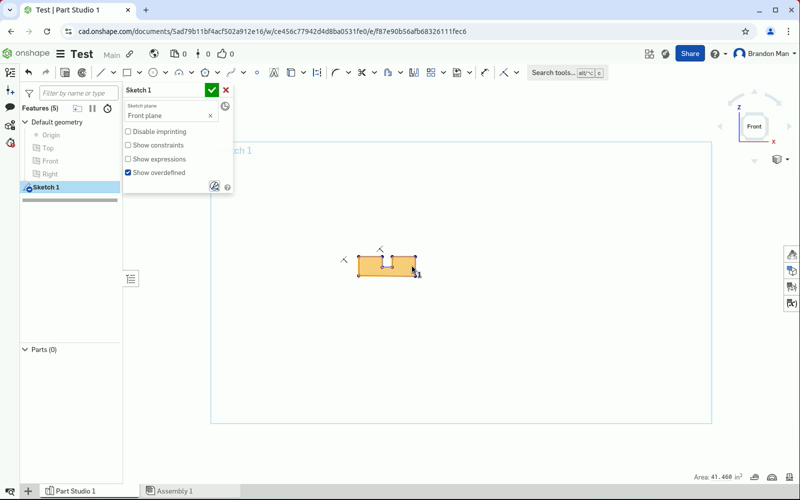
mouse_move(73, 352)
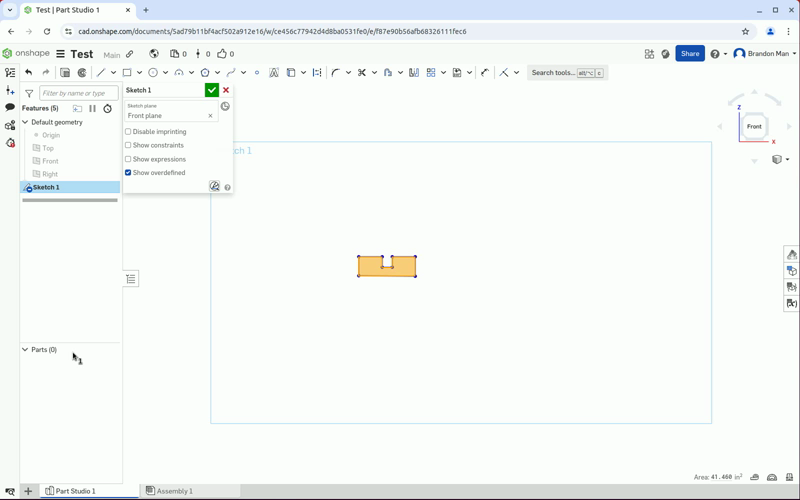
key(shift+y)
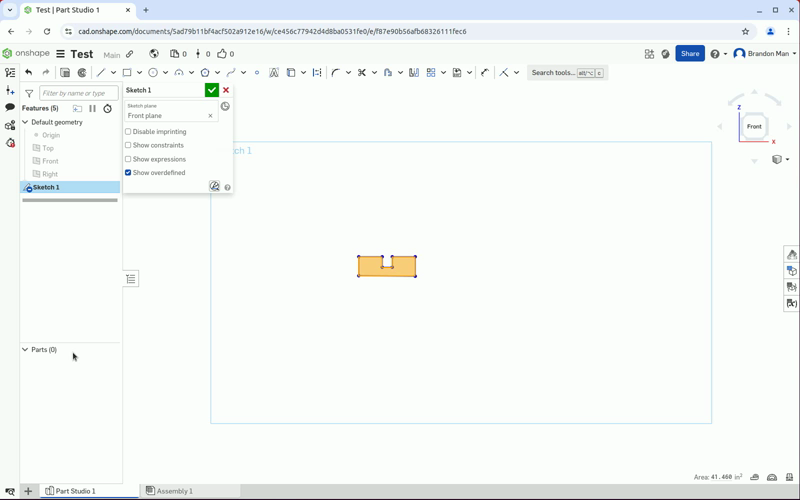
key(shift+e)
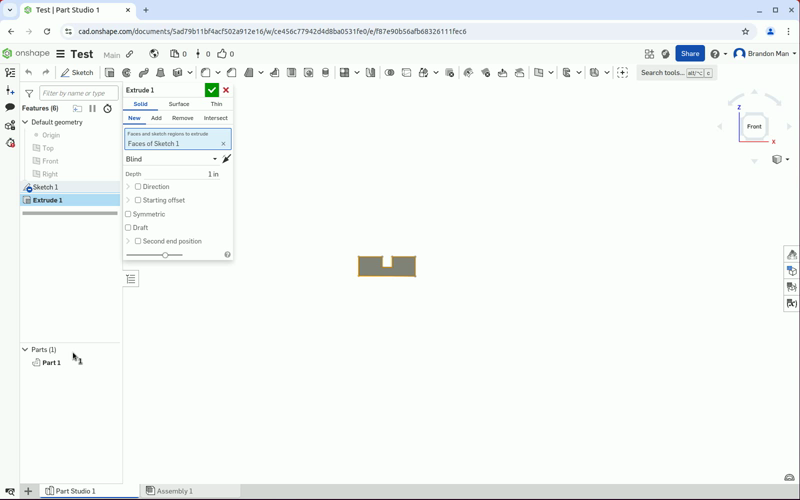
mouse_move(143, 106)
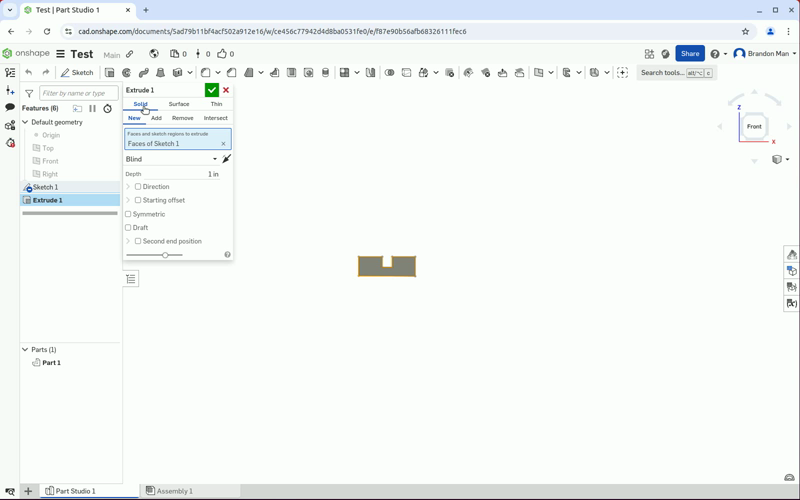
click(143, 106)
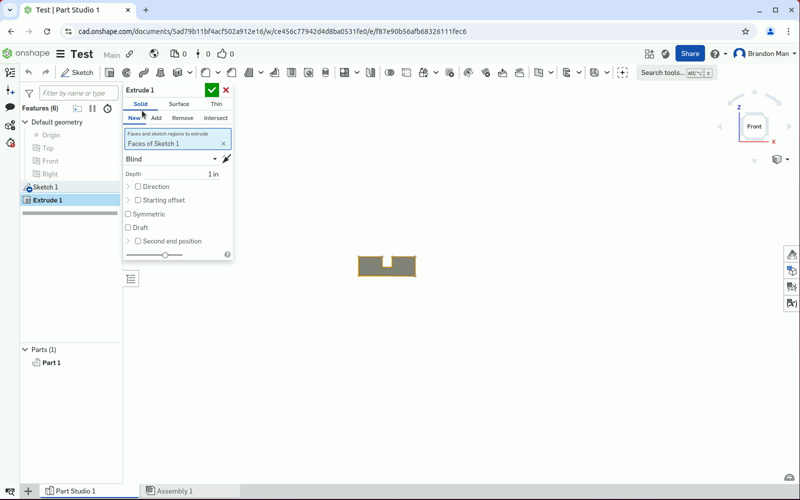
mouse_move(137, 120)
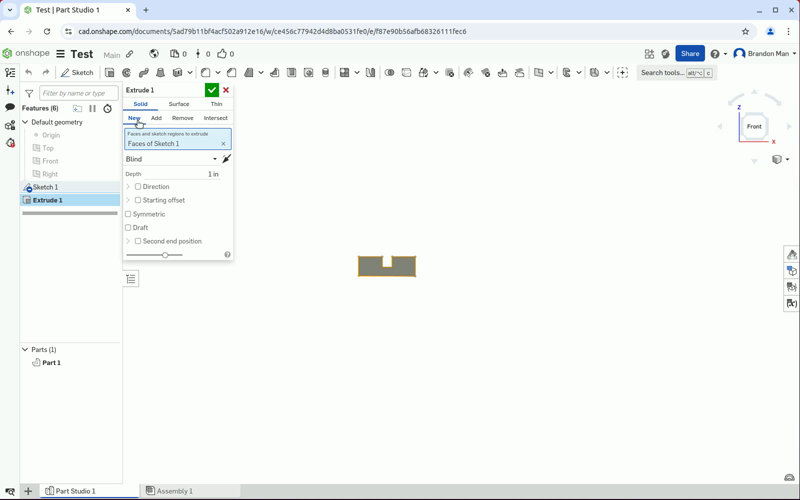
click(137, 120)
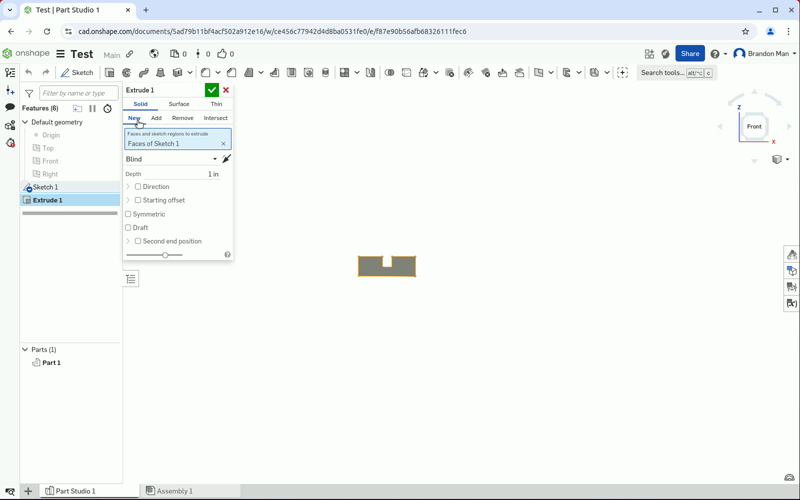
key(tab, 4)
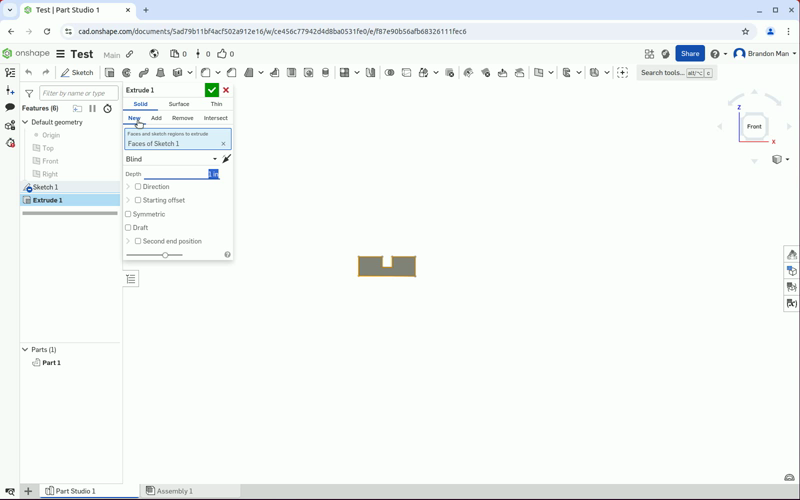
text(23.108)
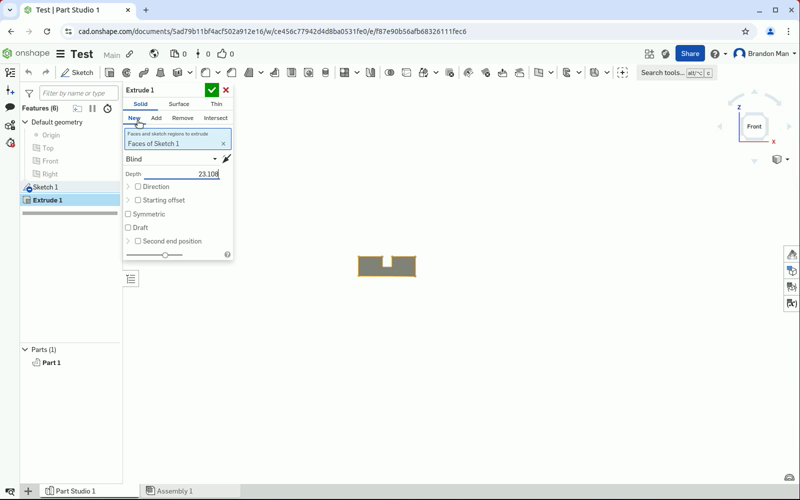
key(enter)
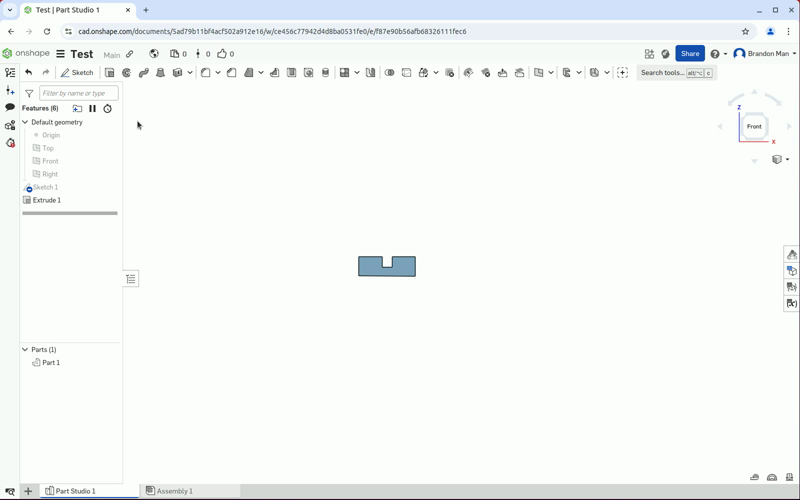
key(shift+h)
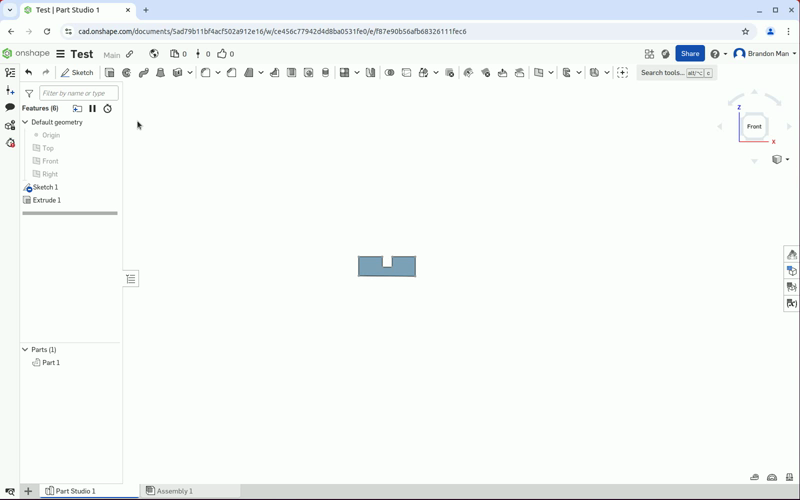
key(shift+h)
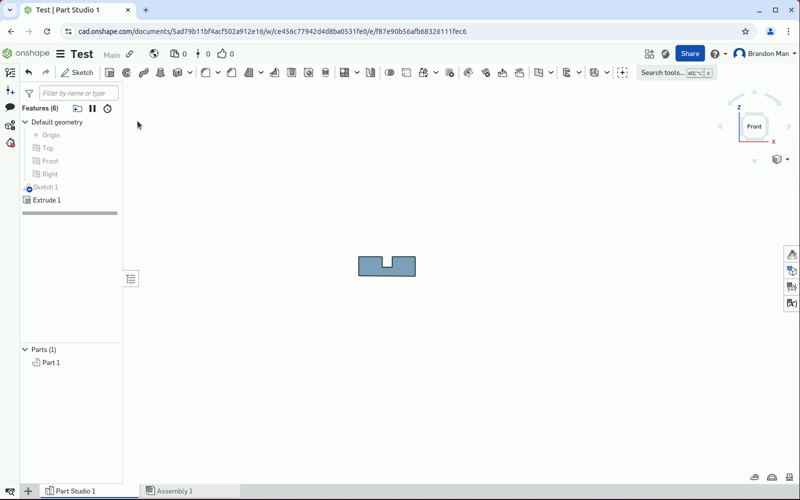
mouse_move(73, 189)
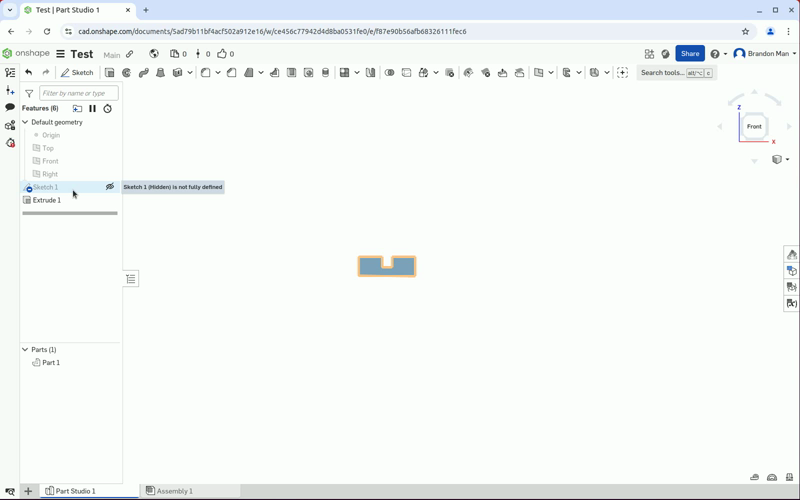
click(73, 189)
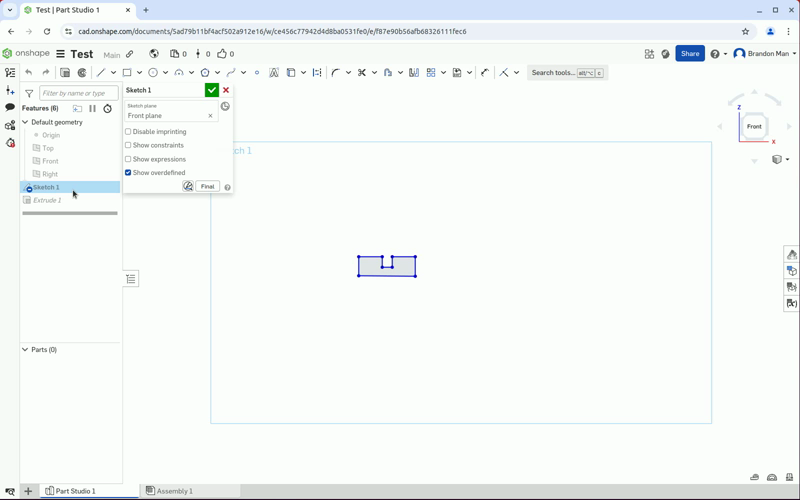
mouse_move(229, 92)
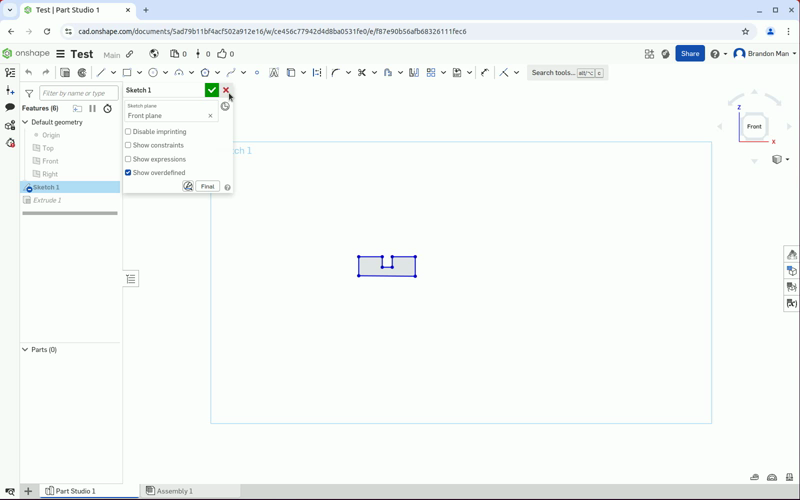
click(229, 92)
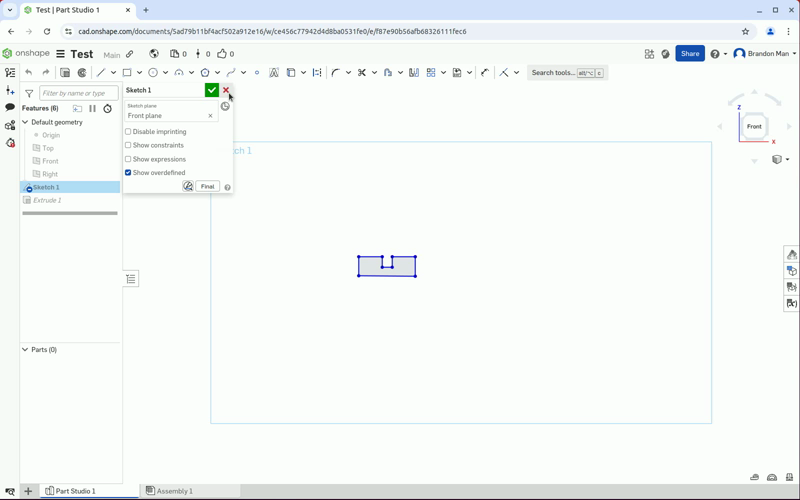
key(shift+s)
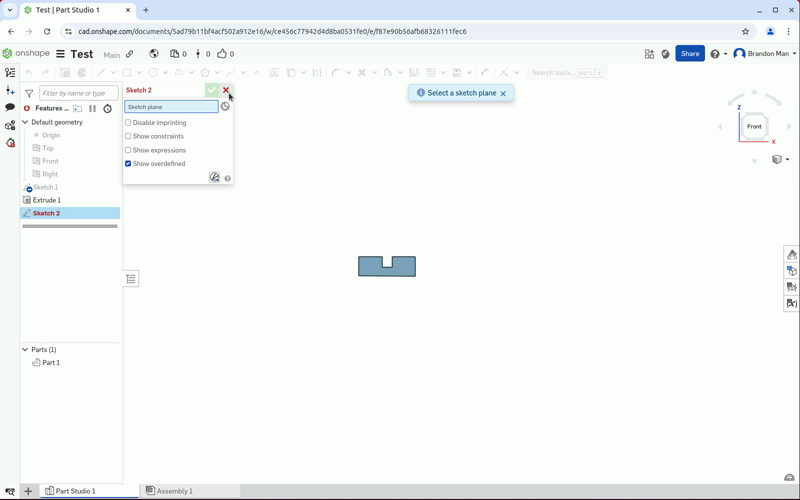
mouse_move(73, 163)
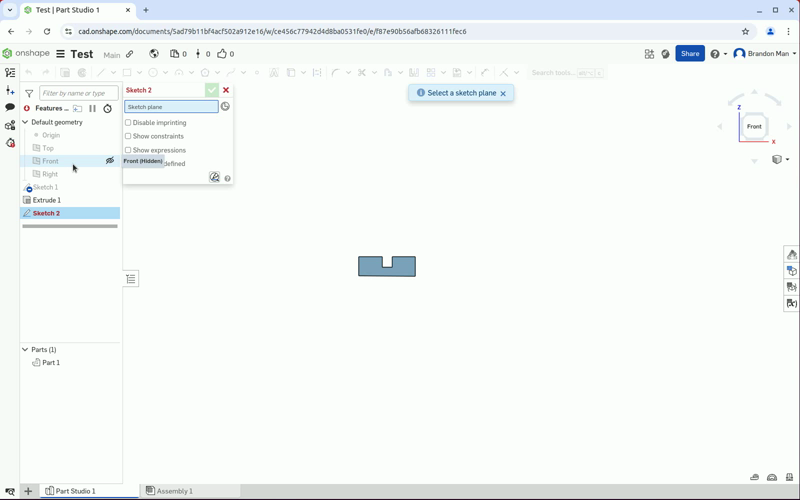
click(73, 163)
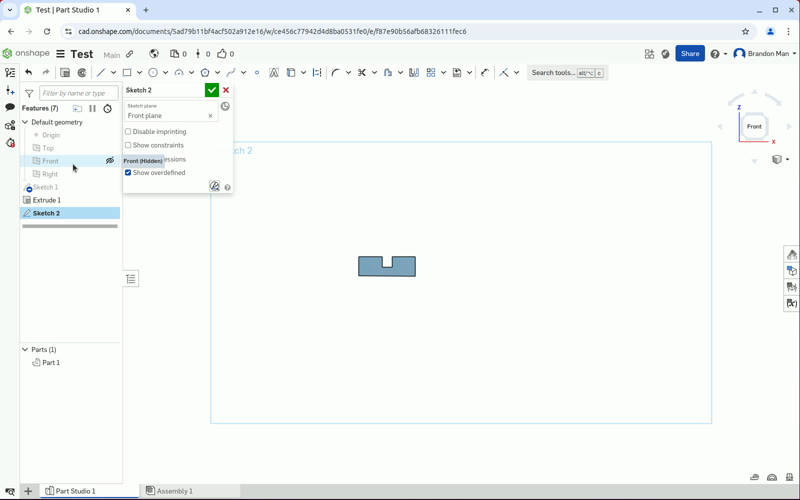
mouse_move(73, 352)
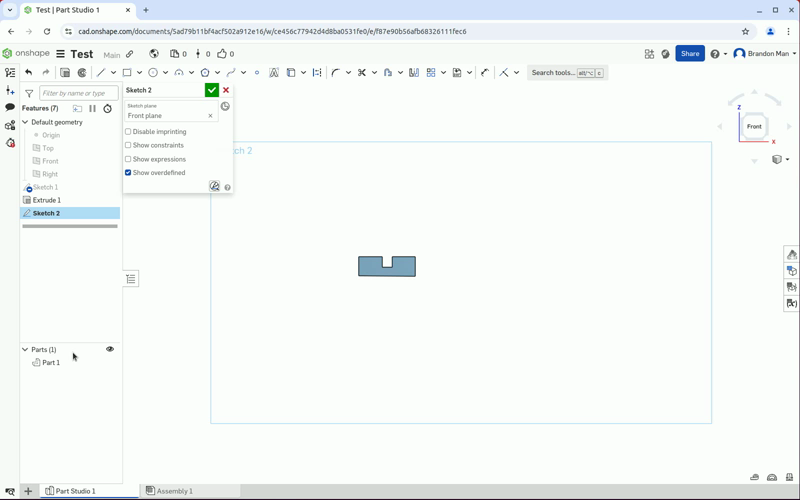
key(y)
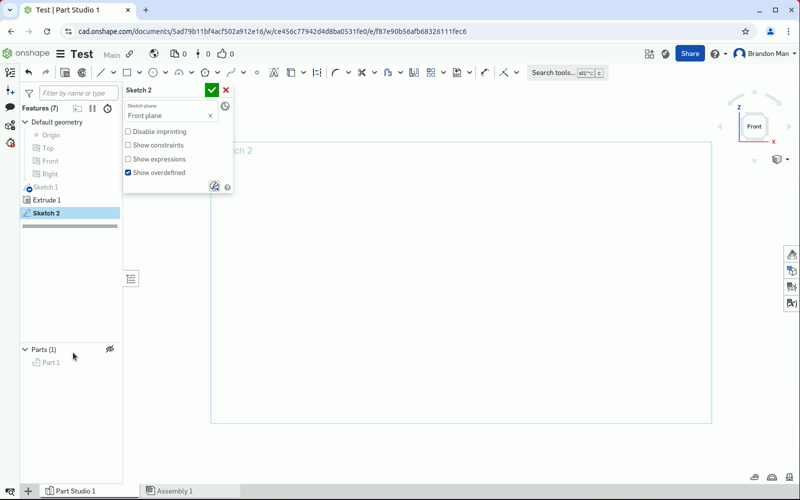
key(l)
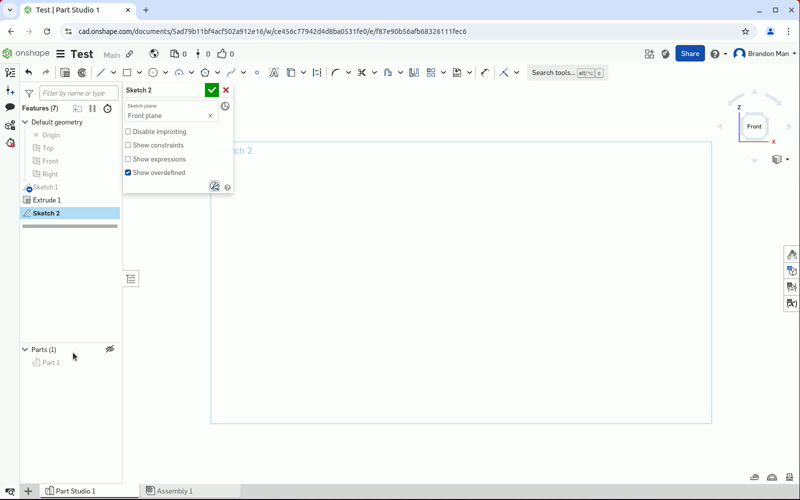
key_down(shift)
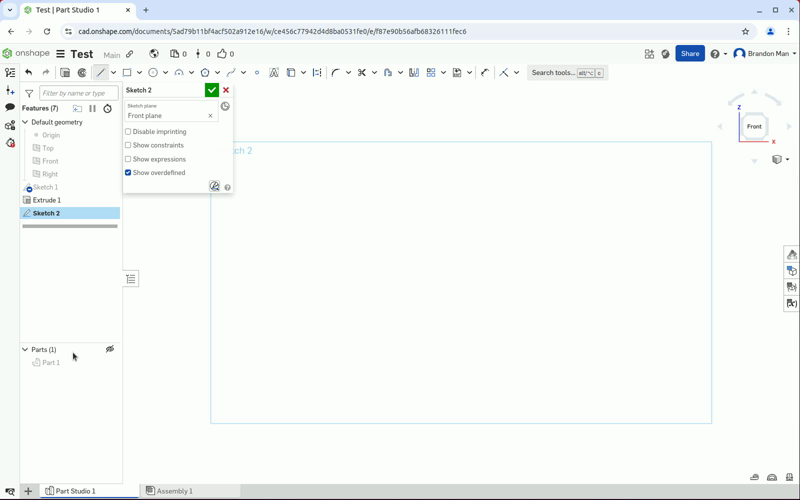
mouse_move(377, 305)
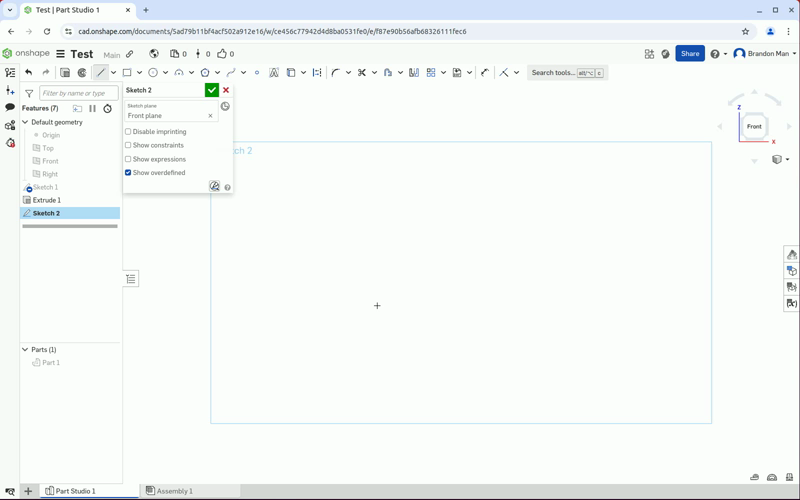
click(377, 305)
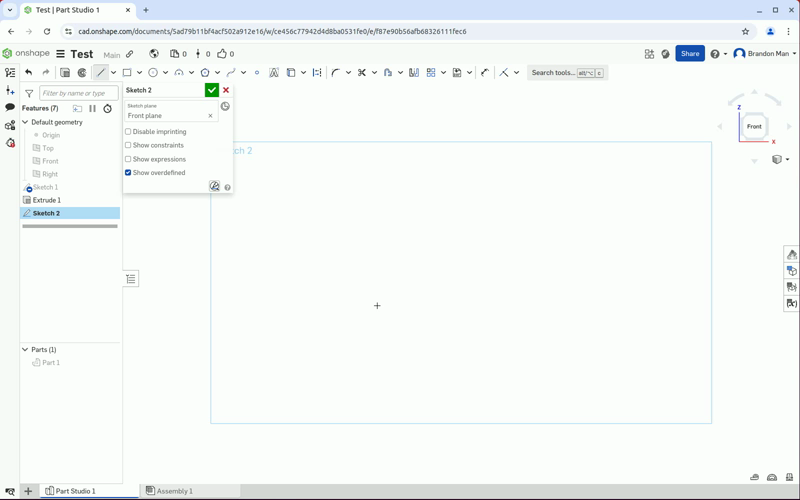
key_up(shift)
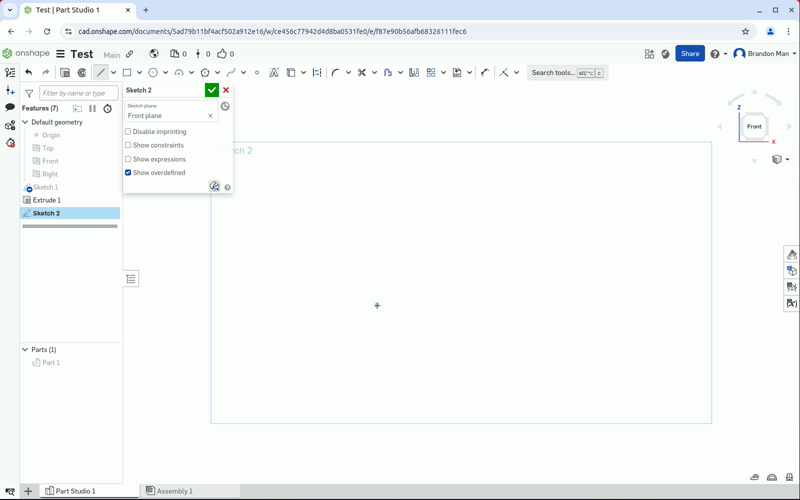
key_down(shift)
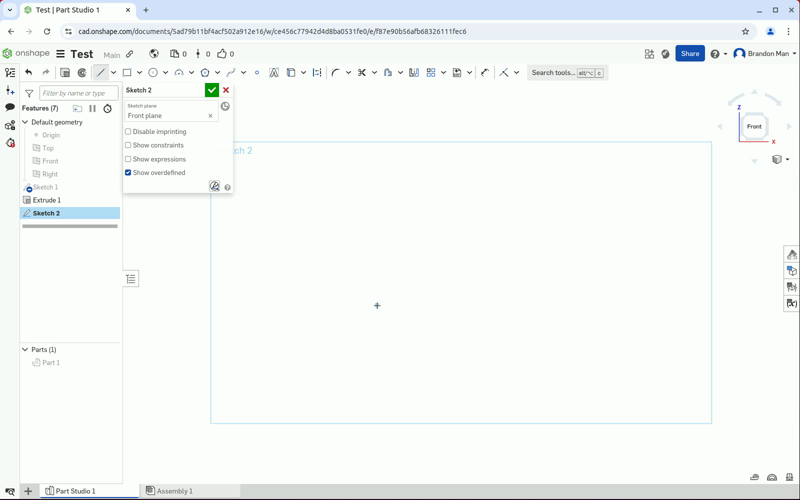
mouse_move(407, 305)
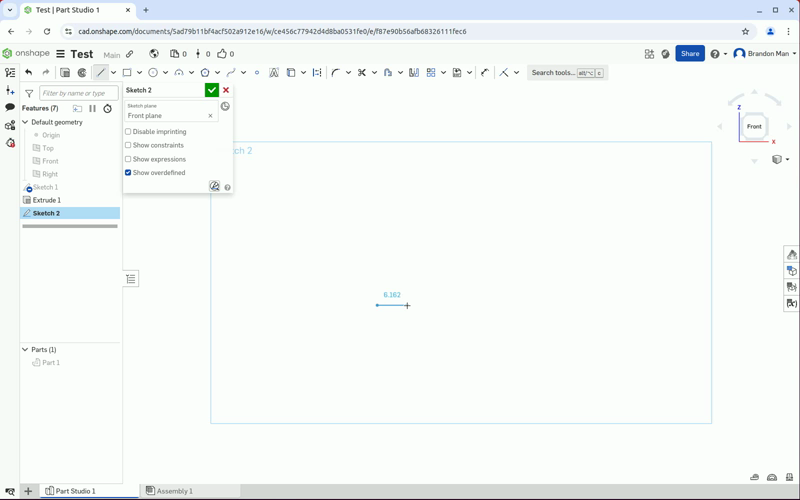
mouse_move(397, 305)
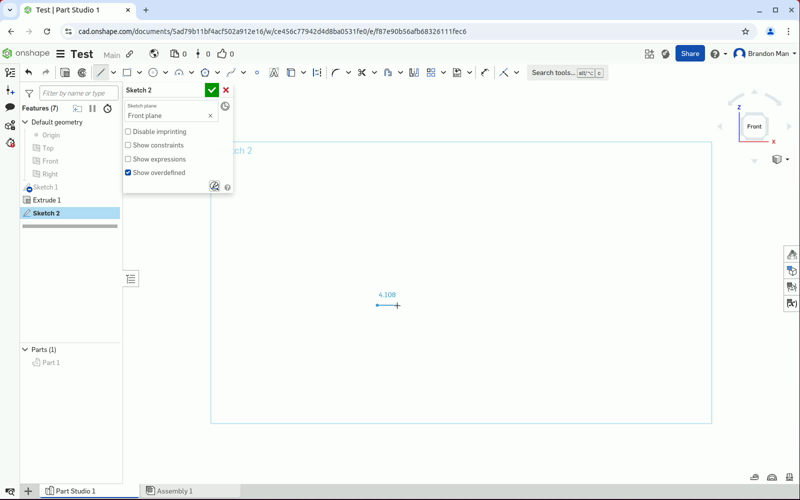
click(397, 305)
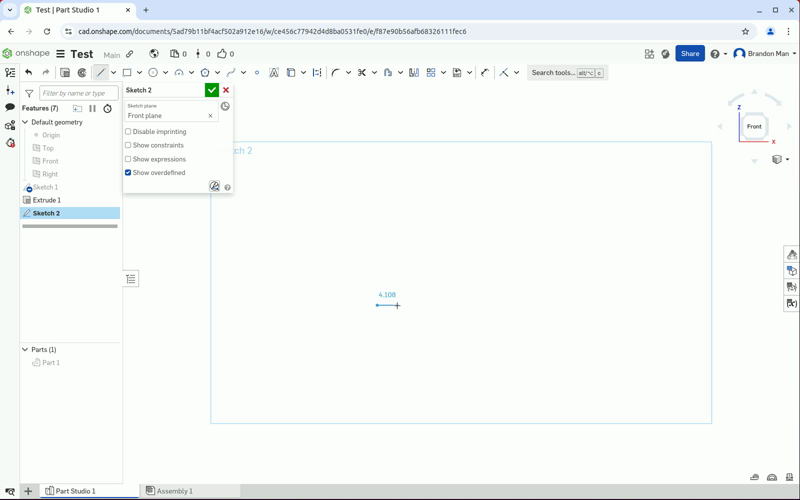
key_up(shift)
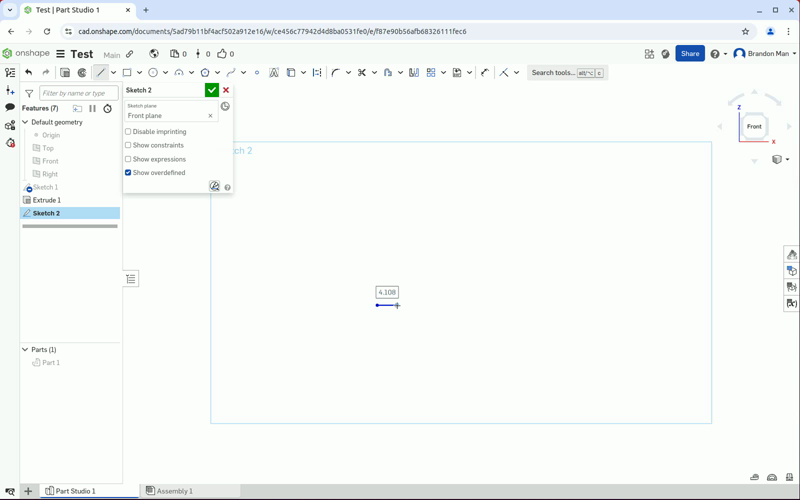
key_down(shift)
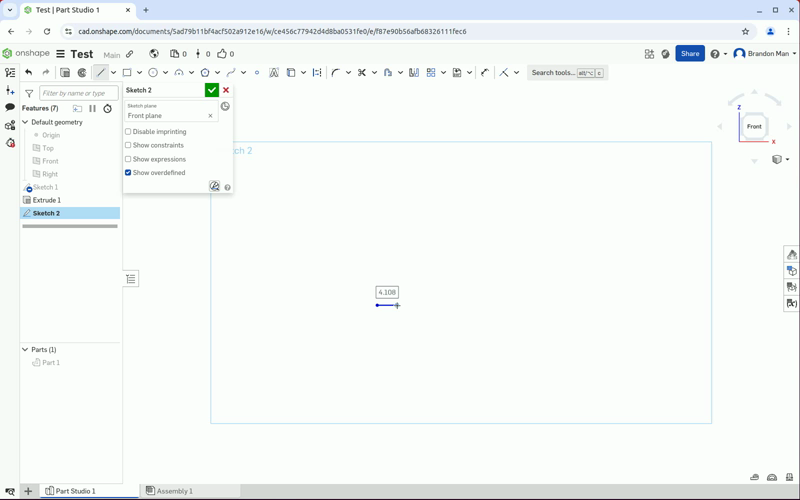
mouse_move(427, 305)
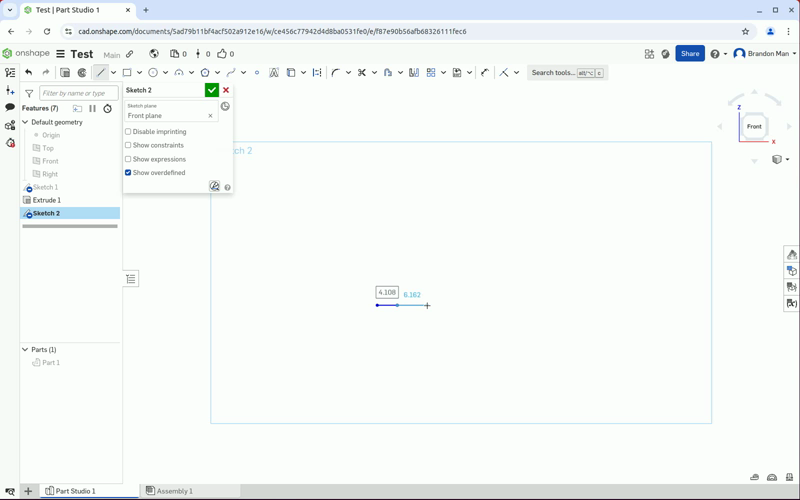
mouse_move(397, 295)
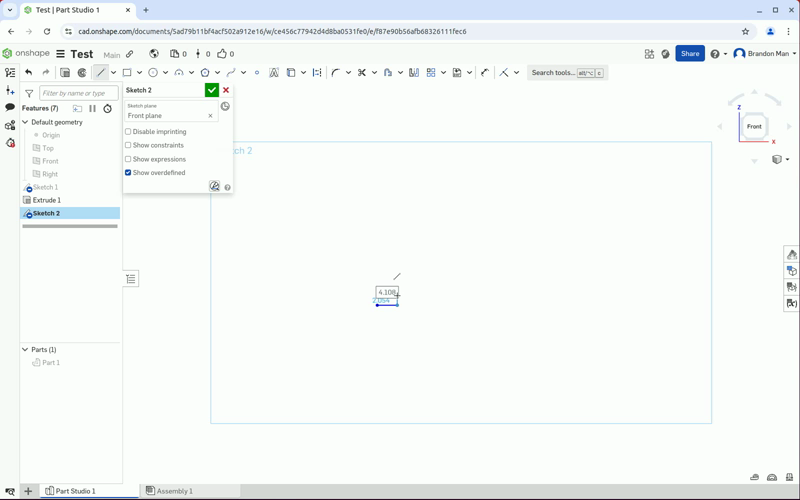
click(397, 295)
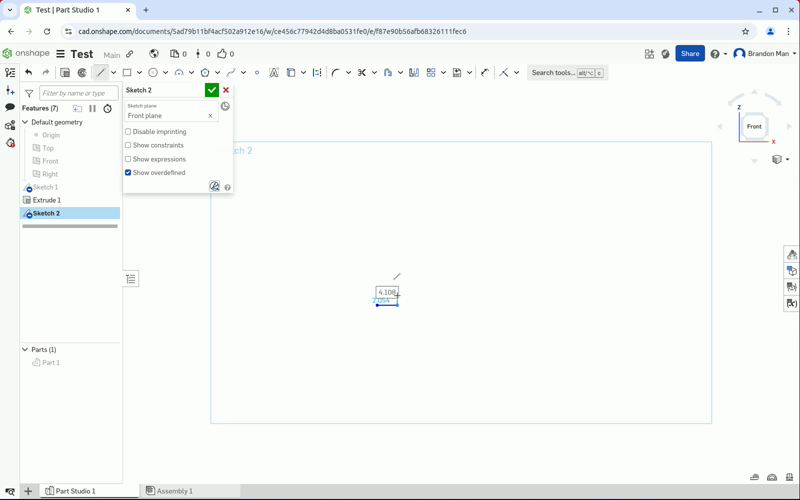
key_up(shift)
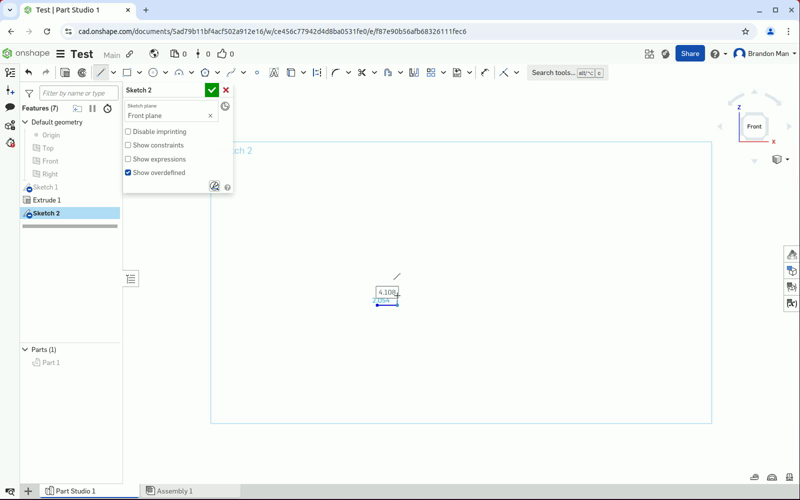
key_down(shift)
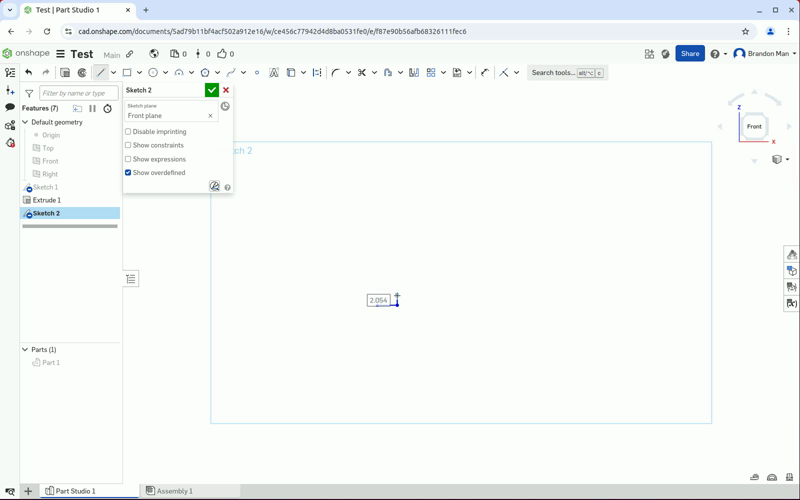
mouse_move(427, 295)
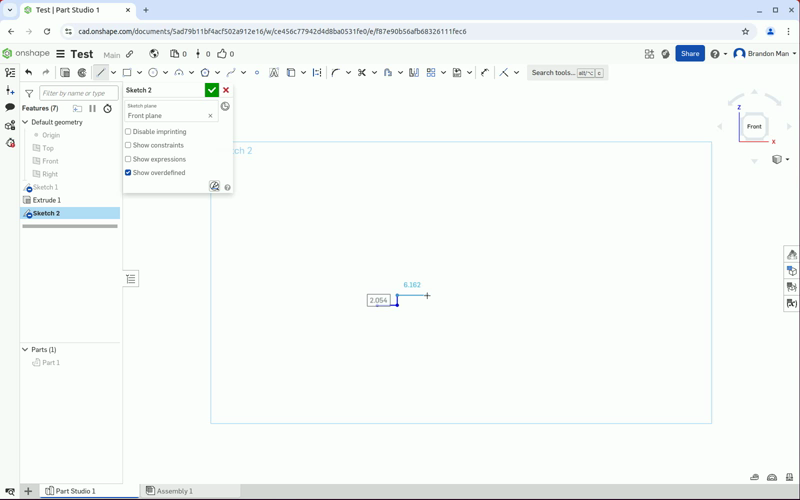
mouse_move(392, 295)
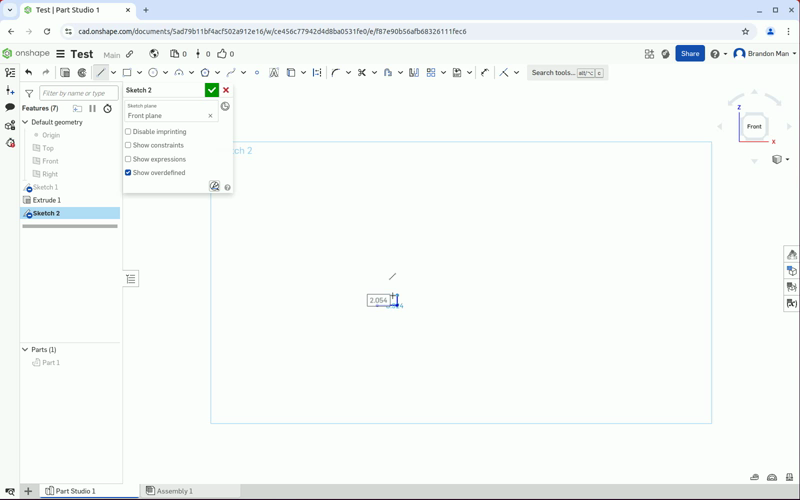
scroll(6)
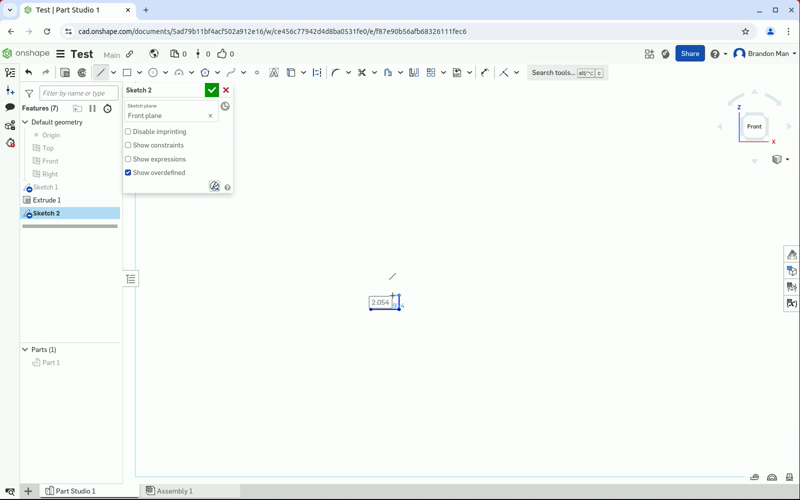
scroll(6)
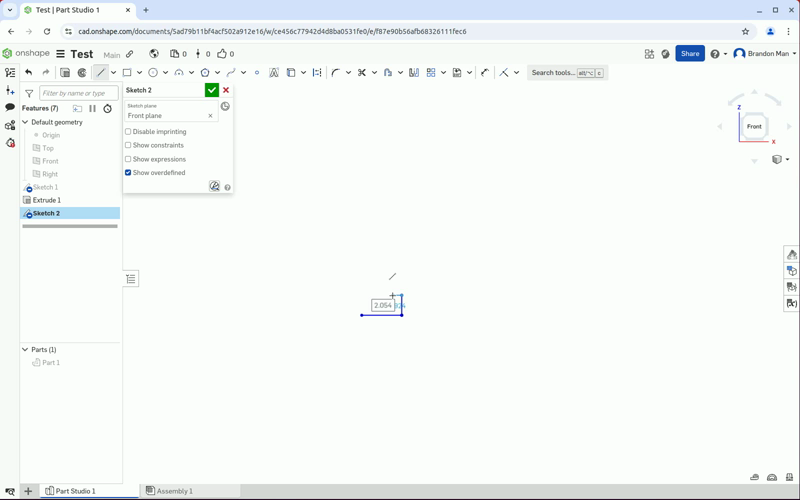
scroll(6)
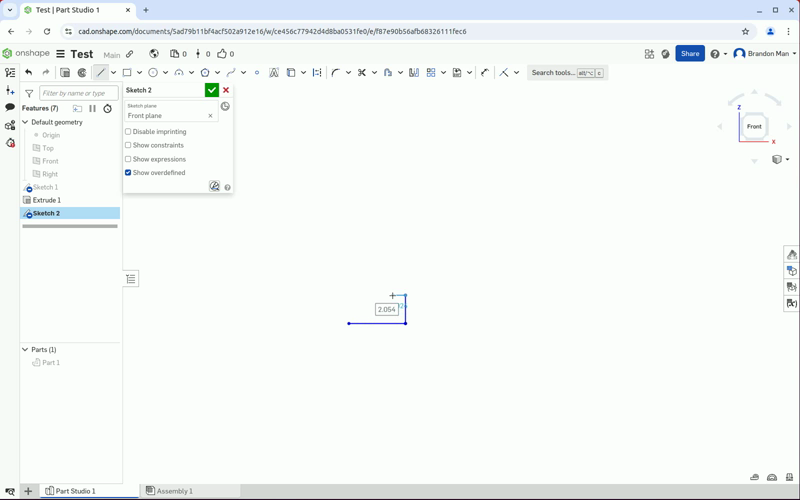
scroll(6)
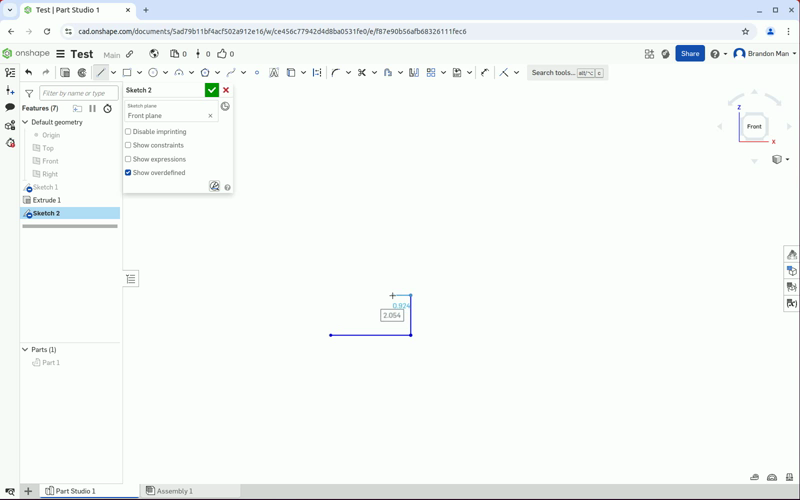
scroll(6)
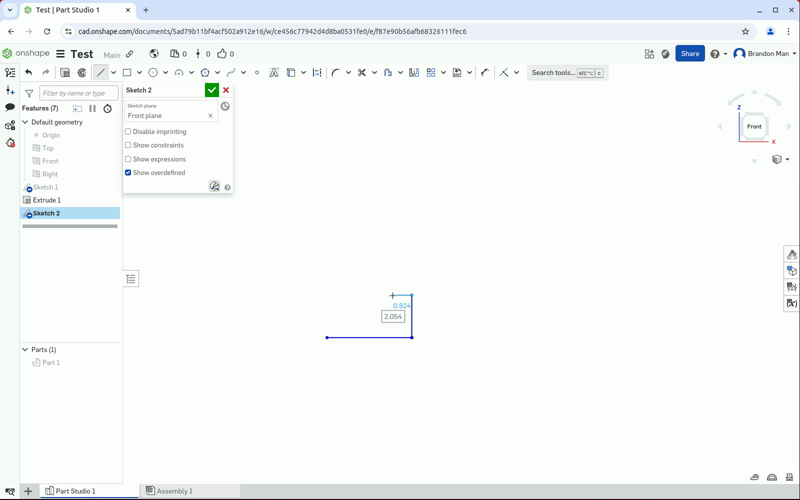
scroll(6)
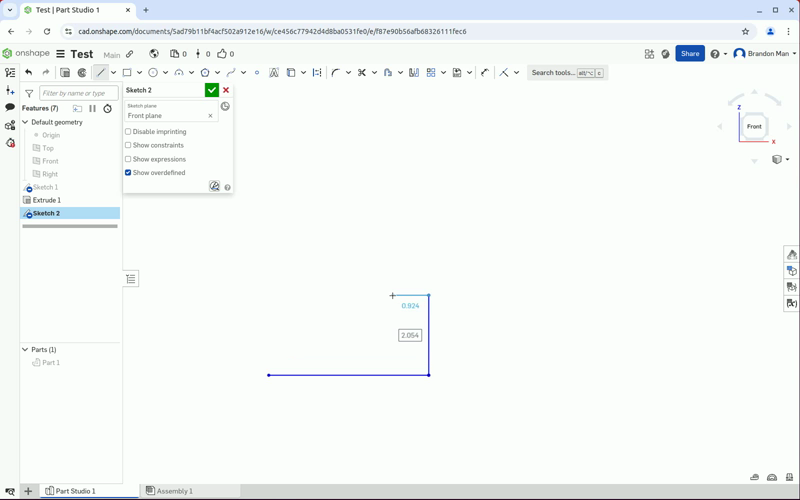
scroll(6)
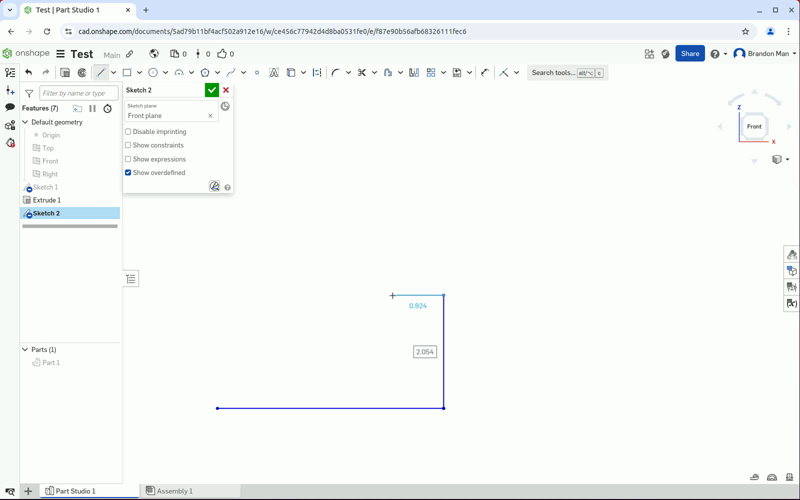
click(392, 295)
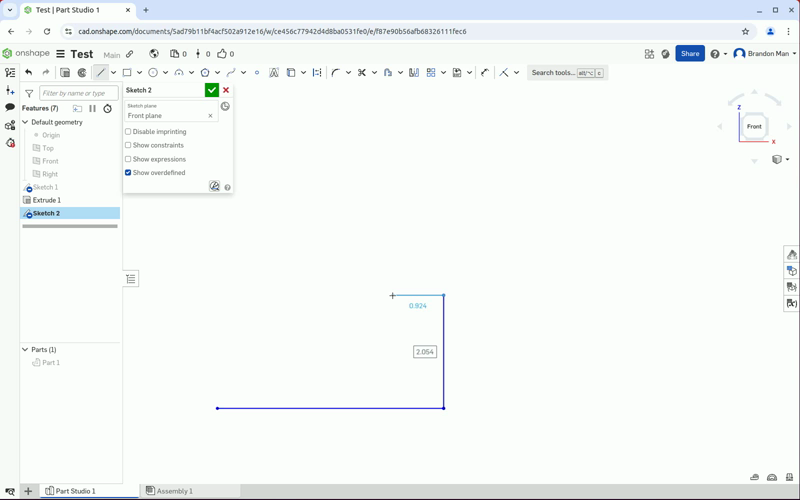
scroll(-6)
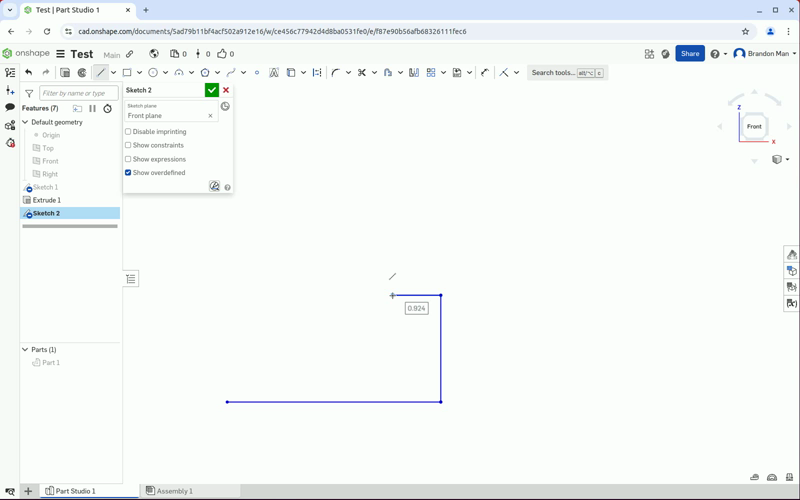
scroll(-6)
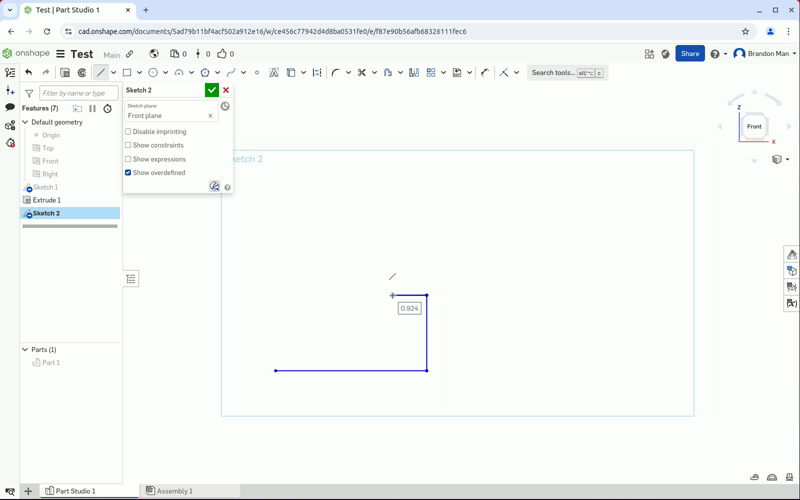
scroll(-6)
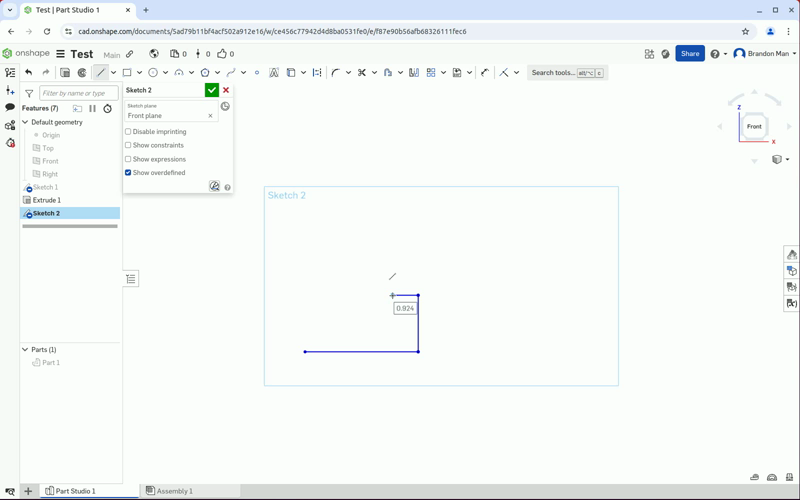
scroll(-6)
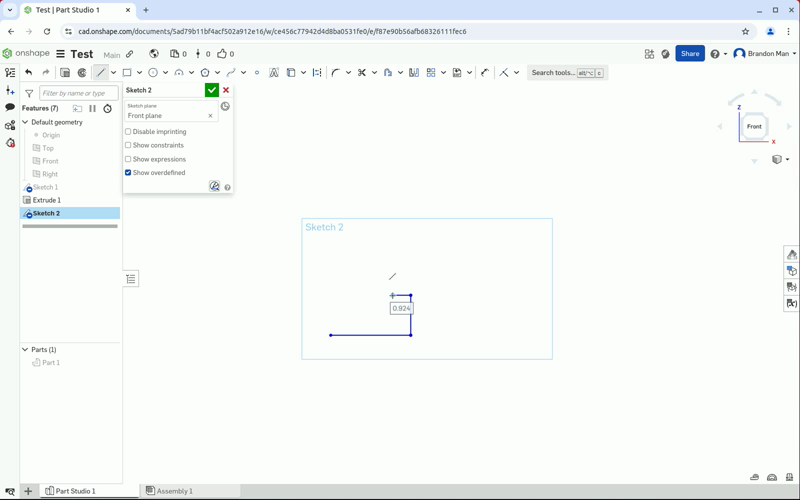
scroll(-6)
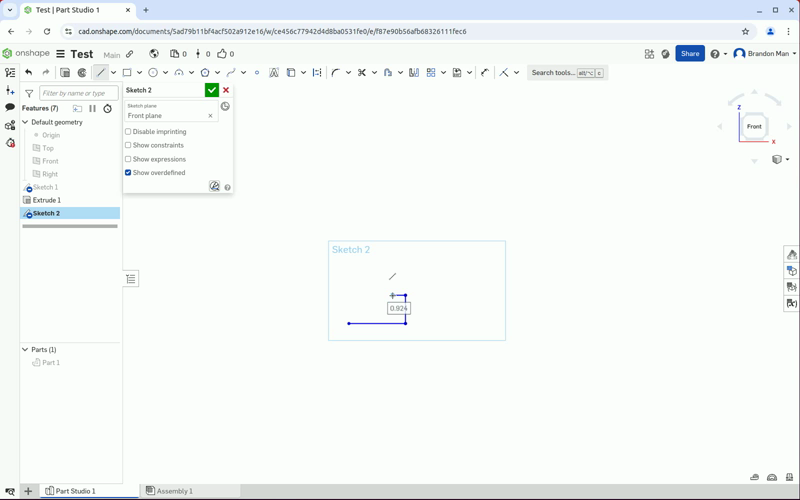
scroll(-6)
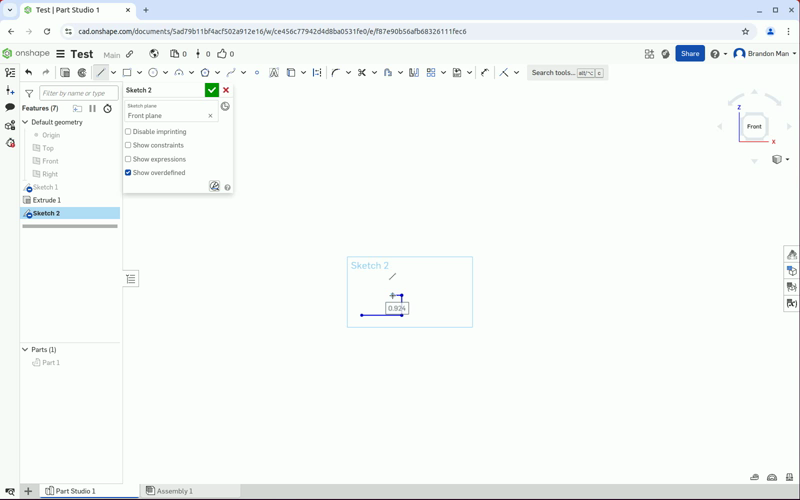
scroll(-6)
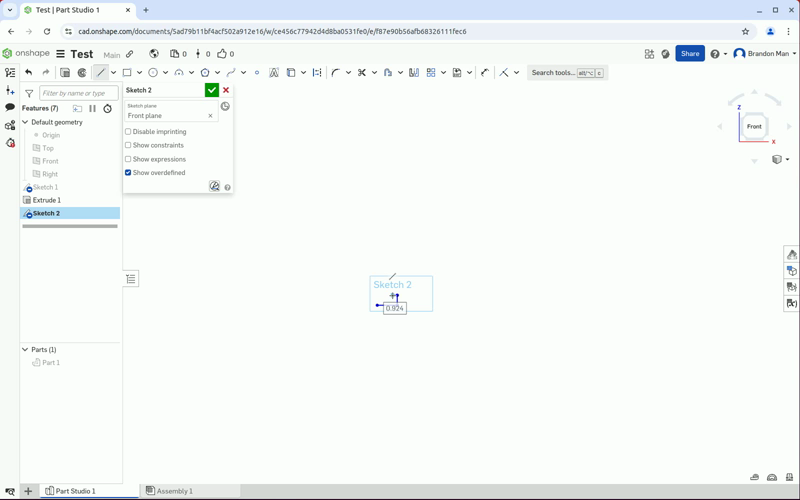
key_up(shift)
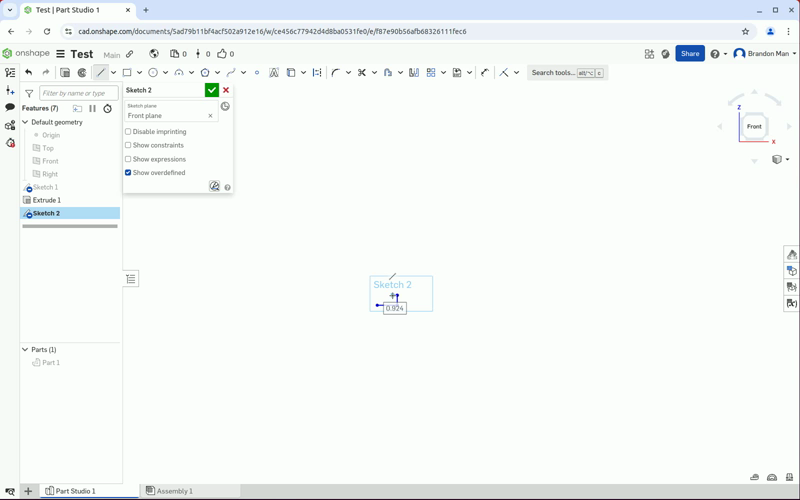
key_down(shift)
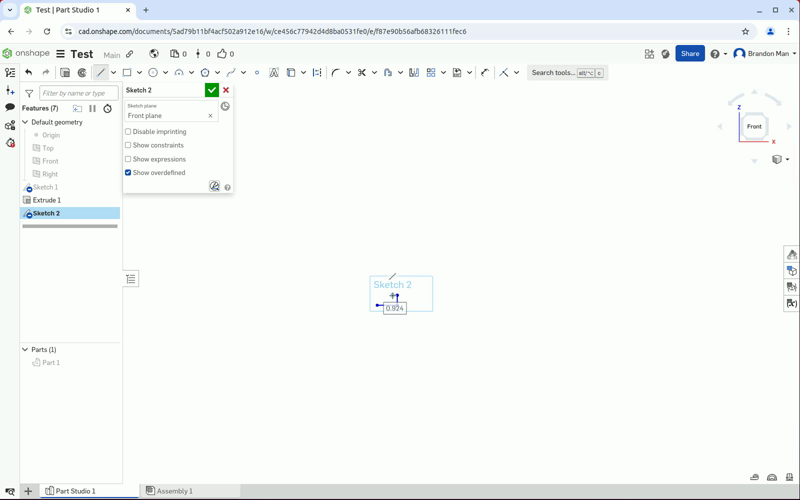
mouse_move(422, 295)
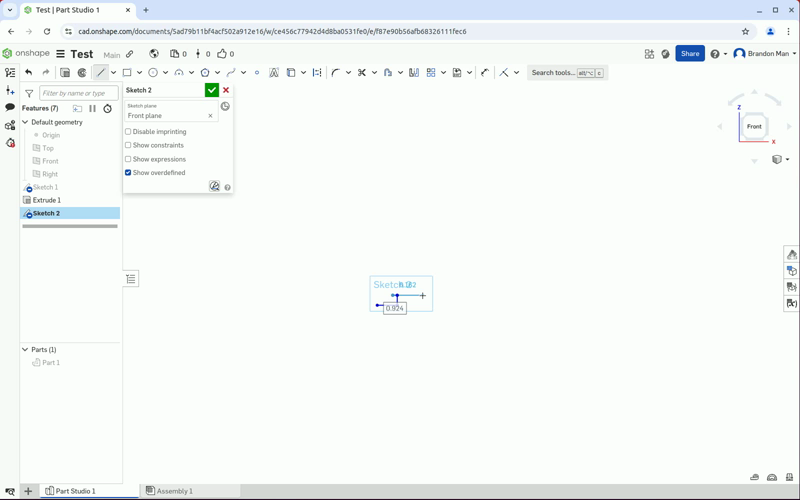
mouse_move(392, 297)
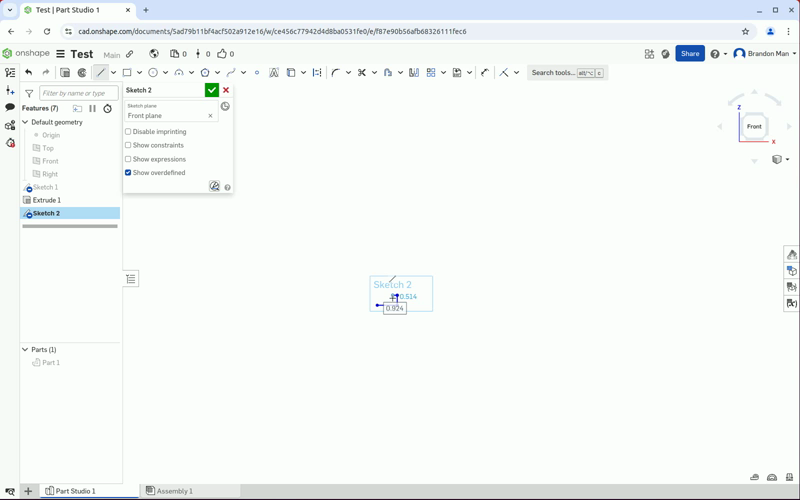
scroll(6)
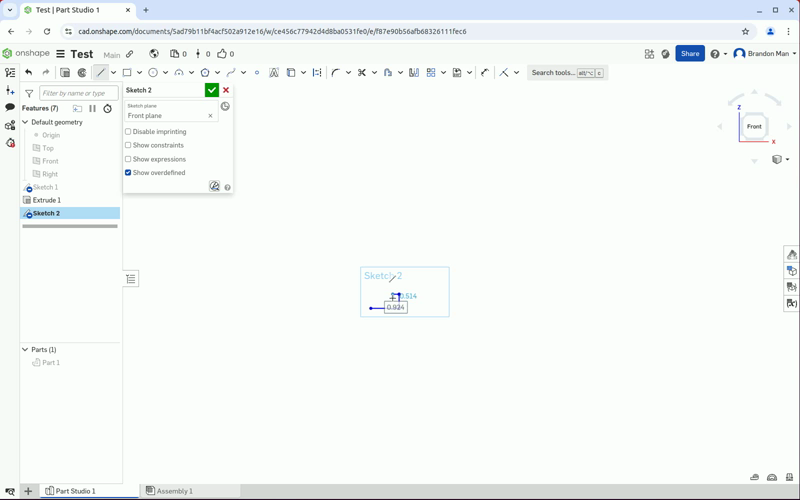
scroll(6)
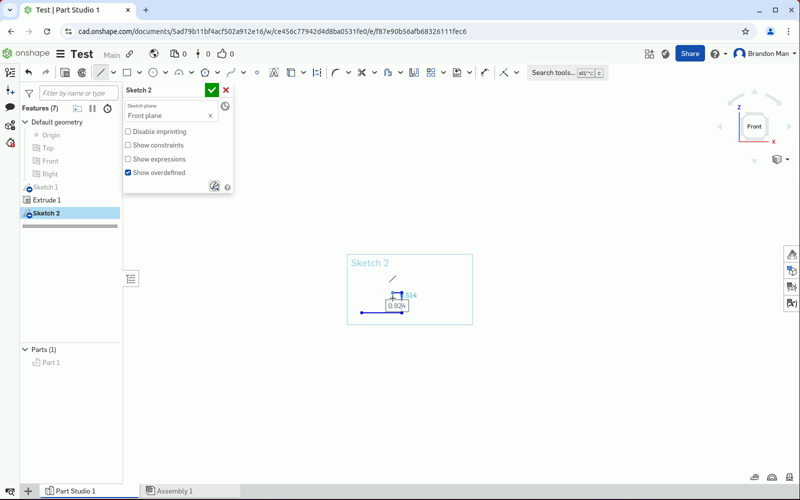
scroll(6)
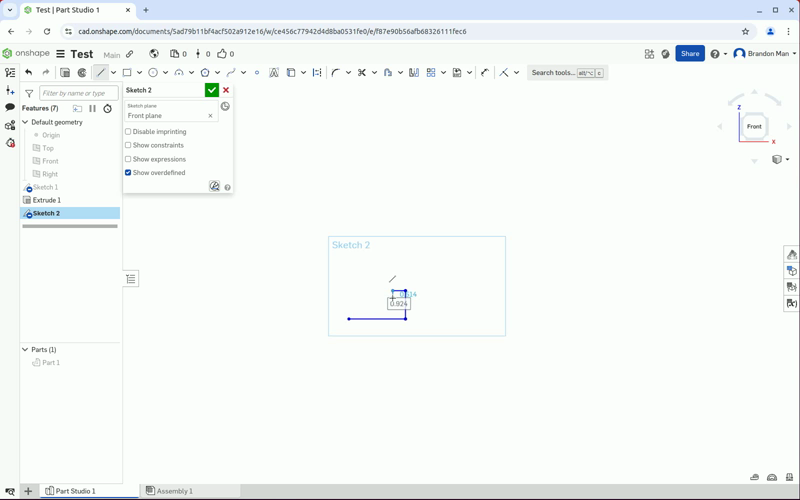
scroll(6)
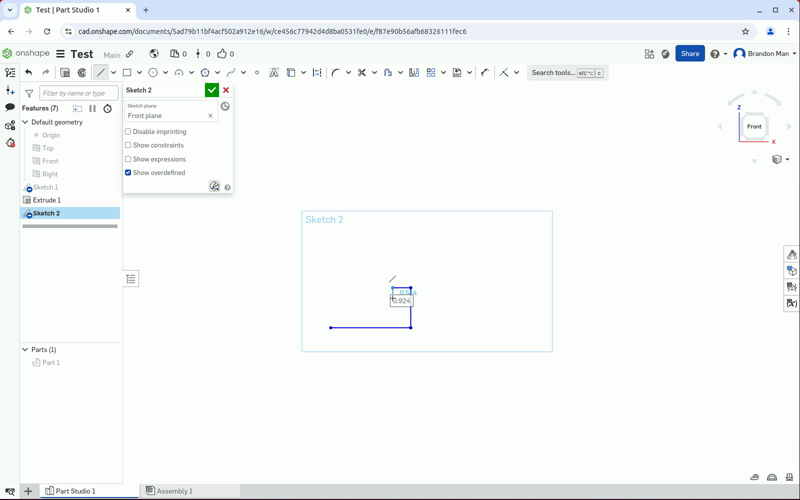
scroll(6)
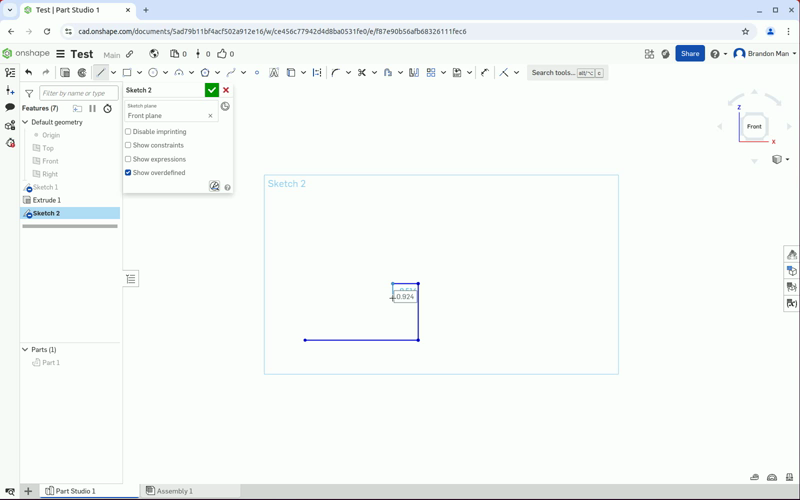
scroll(6)
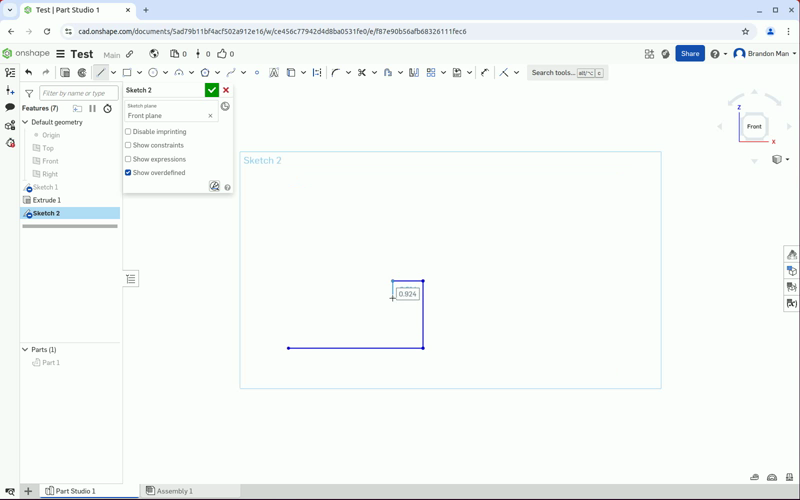
scroll(6)
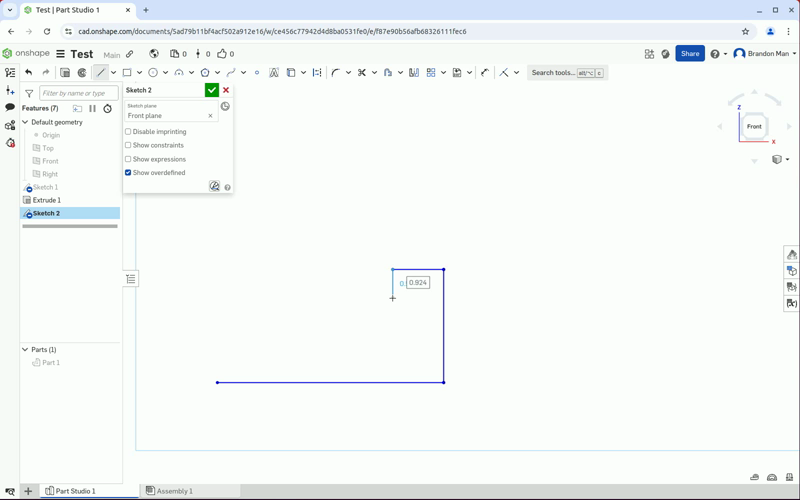
click(392, 297)
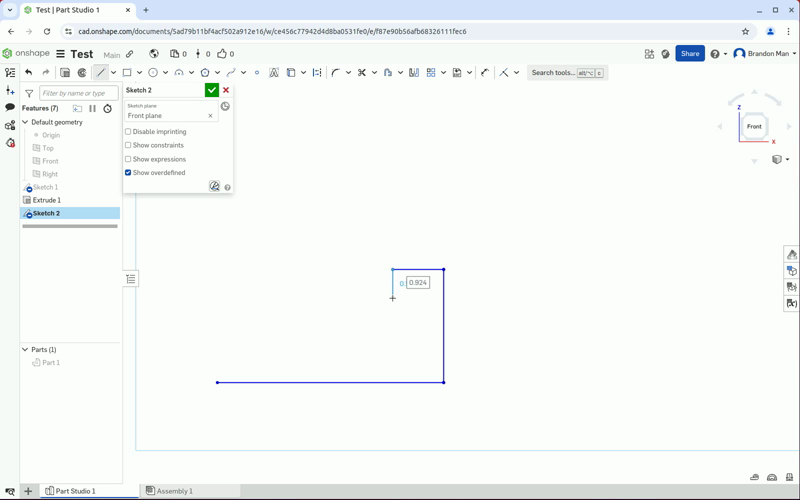
scroll(-6)
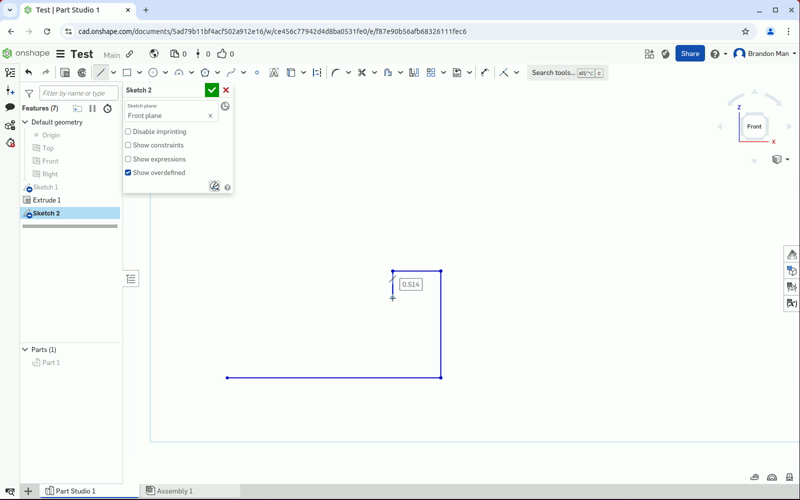
scroll(-6)
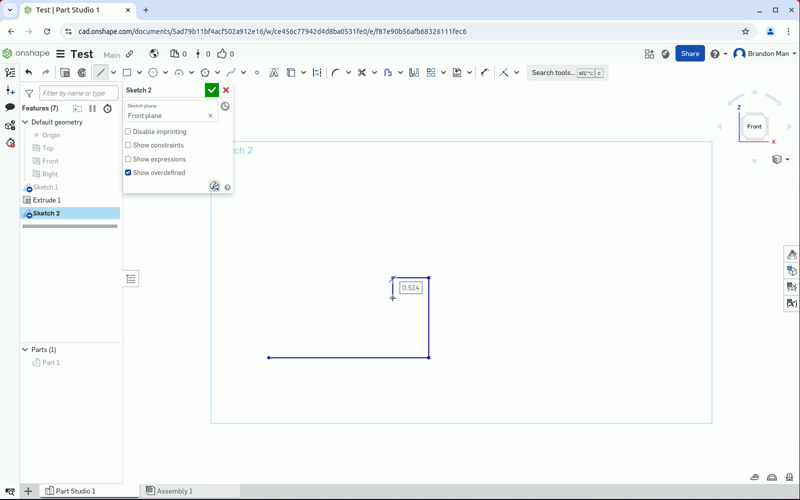
scroll(-6)
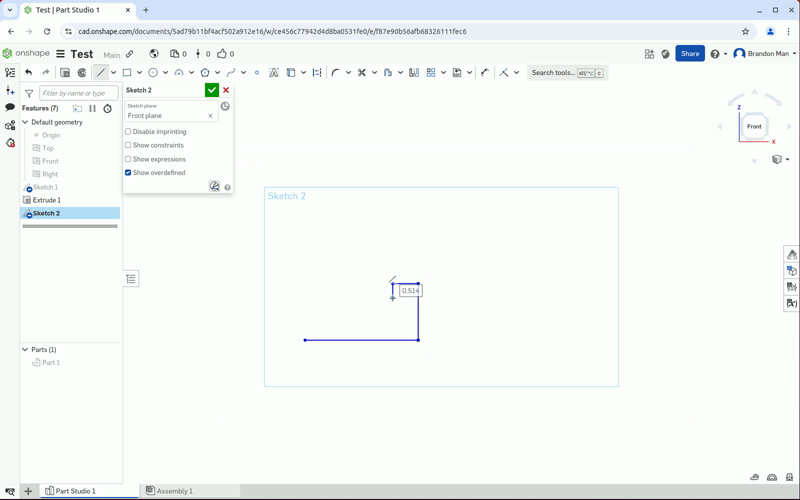
scroll(-6)
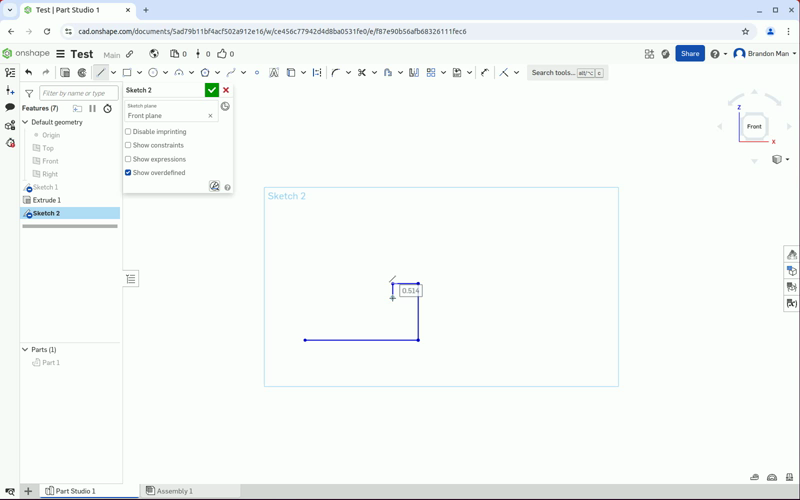
scroll(-6)
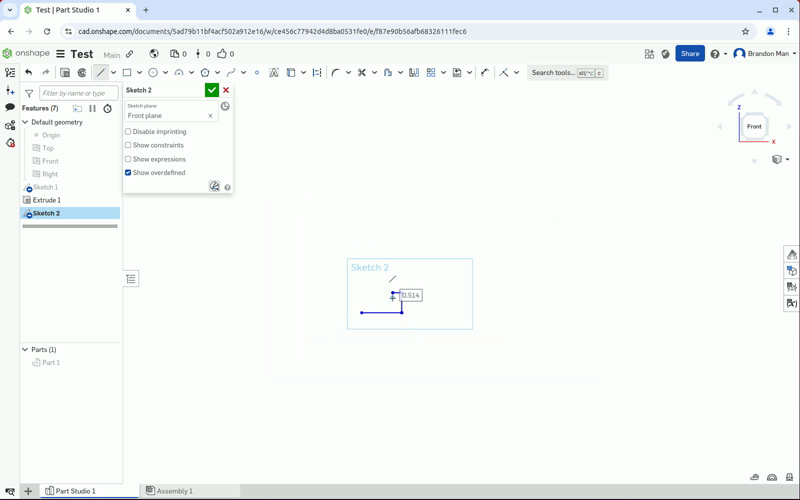
scroll(-6)
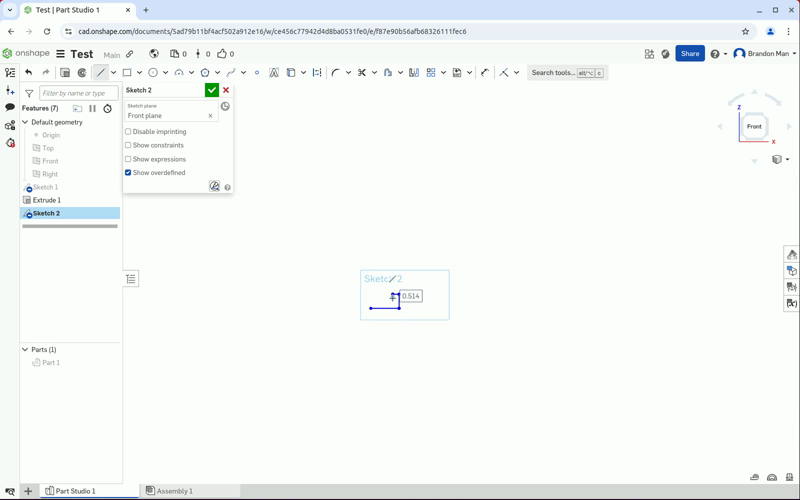
scroll(-6)
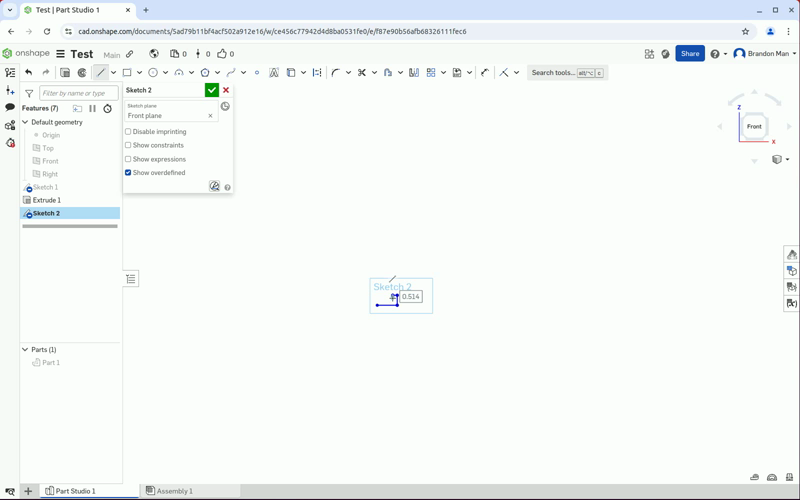
key_up(shift)
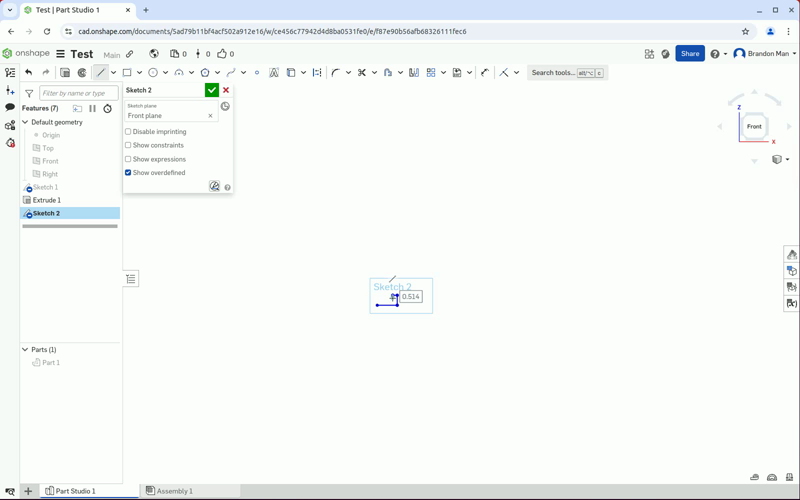
key_down(shift)
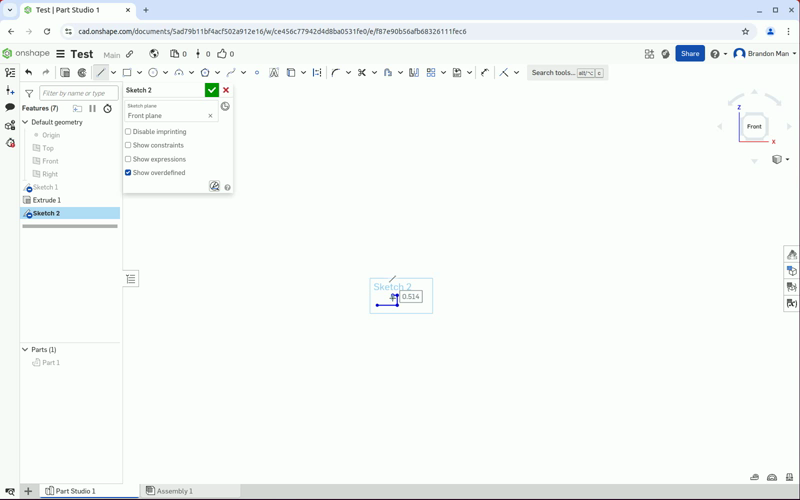
mouse_move(422, 297)
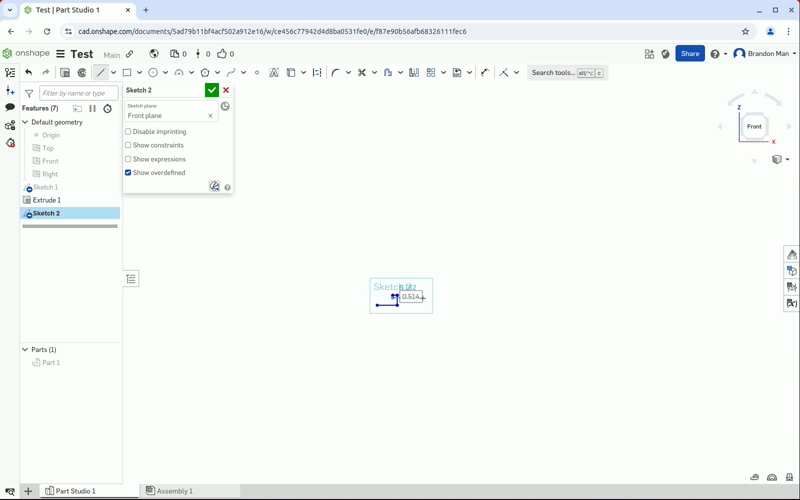
mouse_move(381, 297)
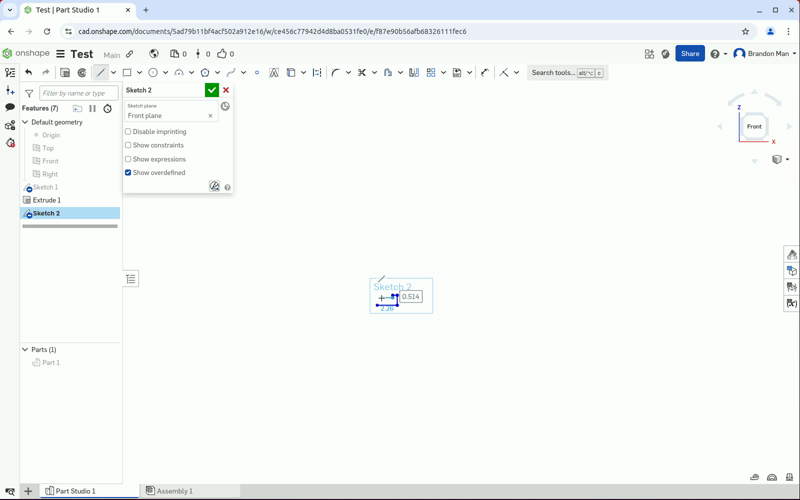
click(381, 297)
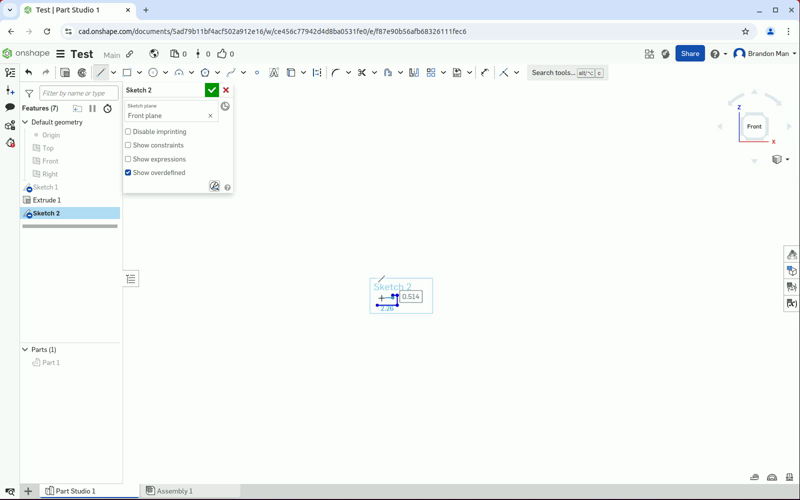
key_up(shift)
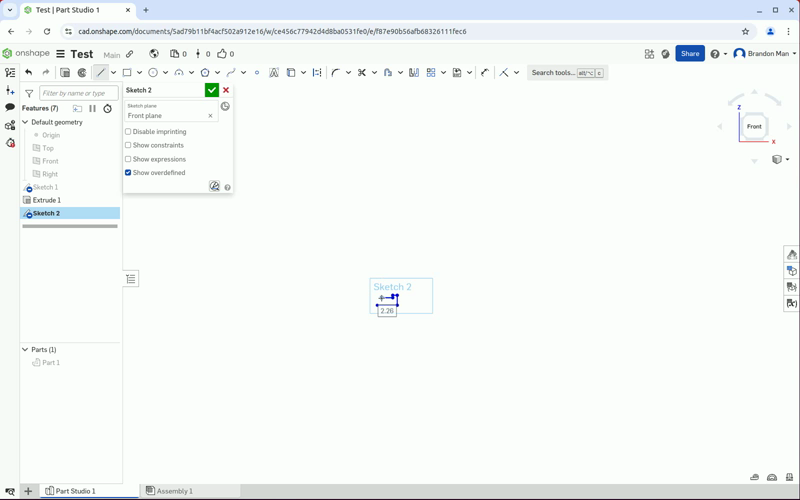
key_down(shift)
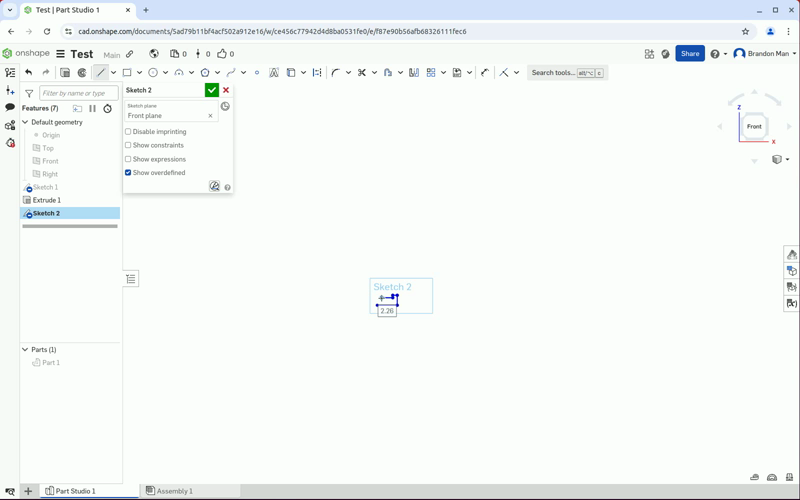
mouse_move(411, 297)
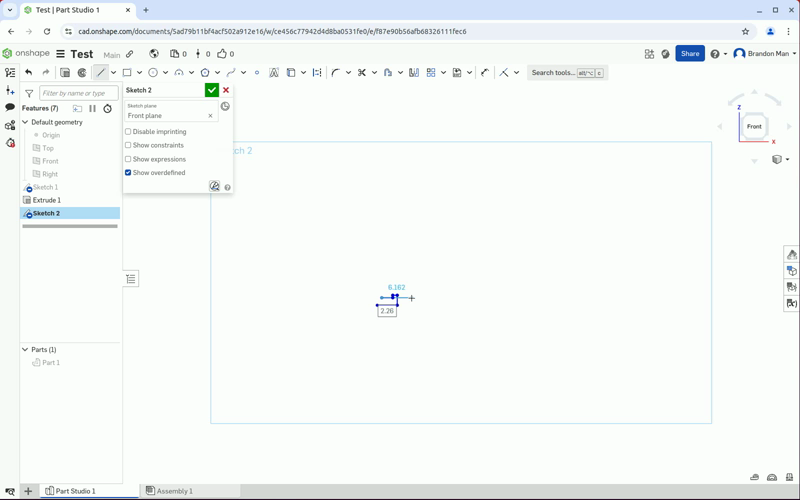
mouse_move(381, 295)
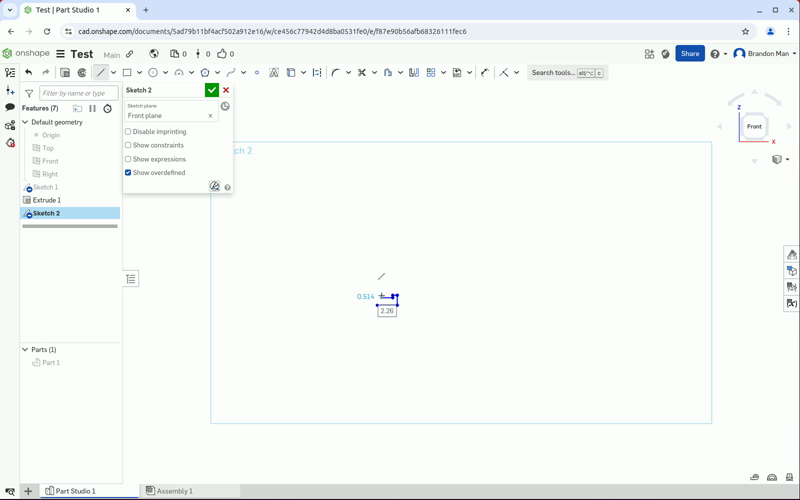
scroll(6)
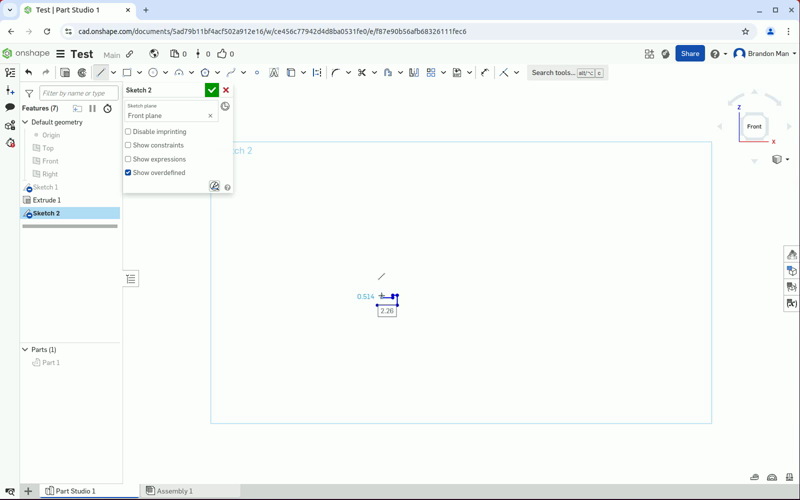
scroll(6)
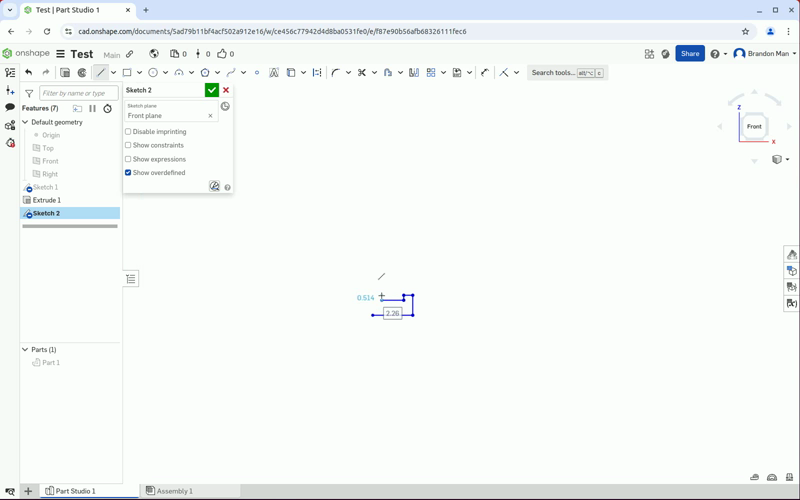
scroll(6)
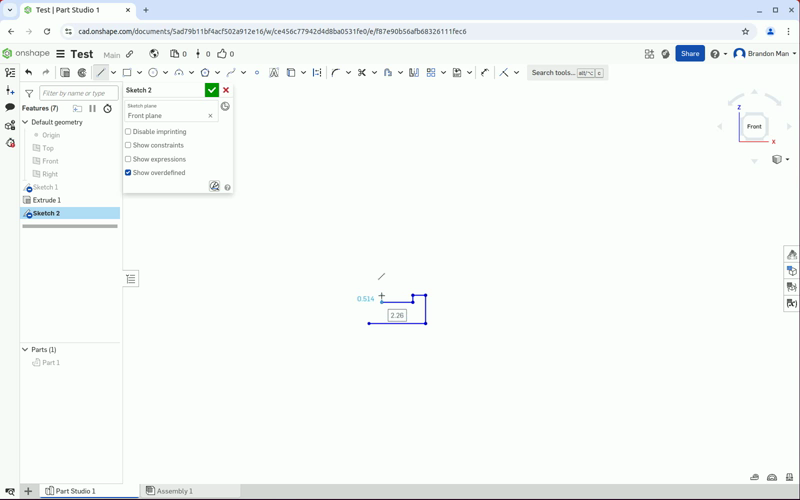
scroll(6)
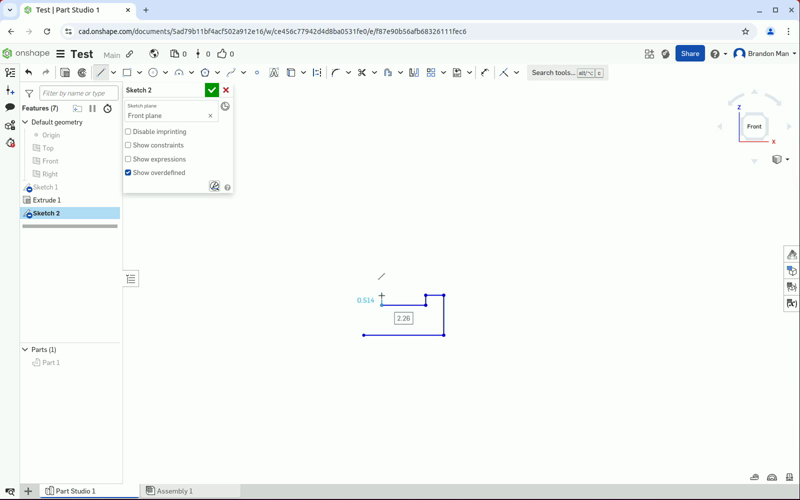
scroll(6)
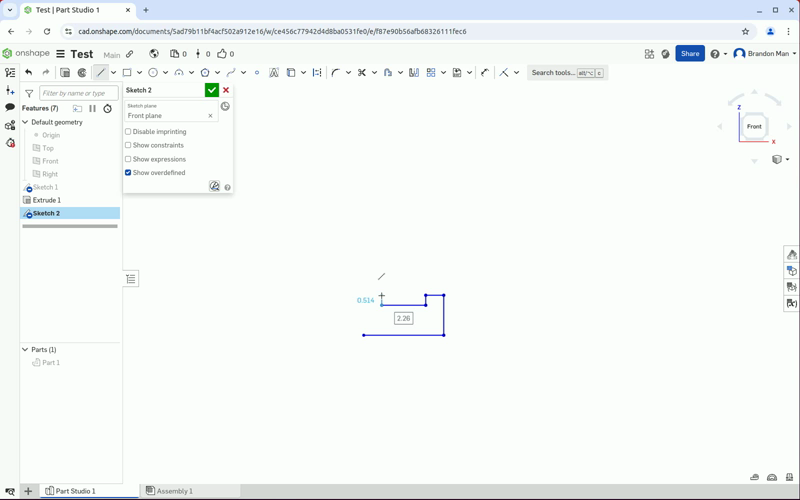
scroll(6)
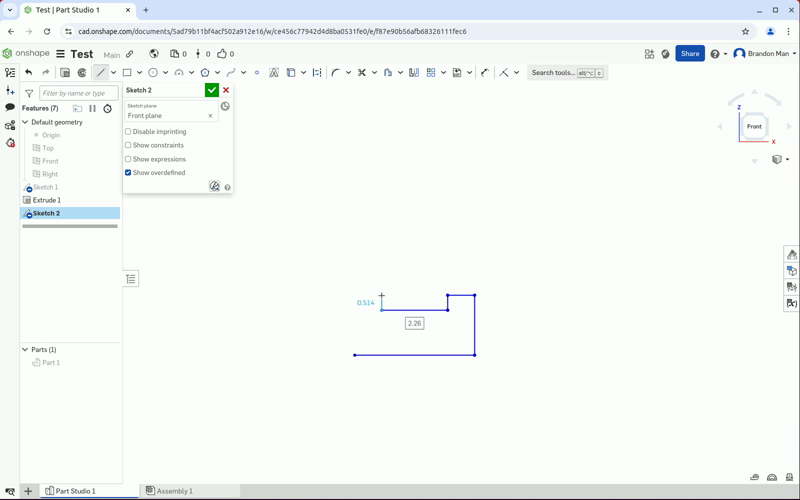
scroll(6)
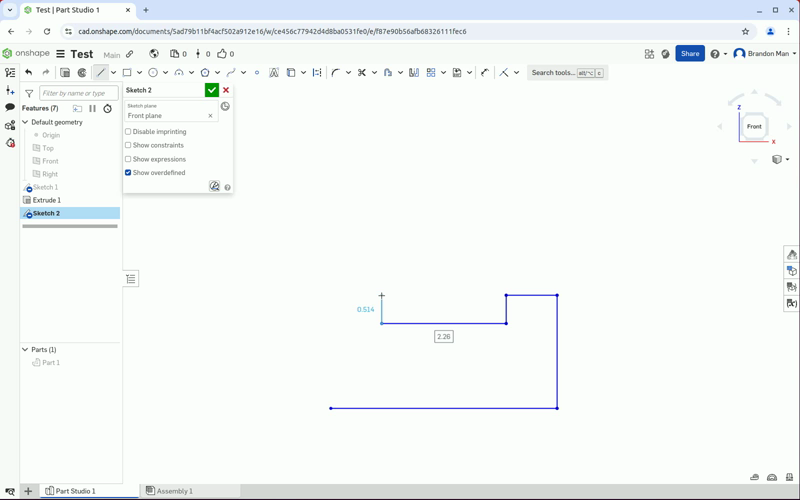
click(381, 295)
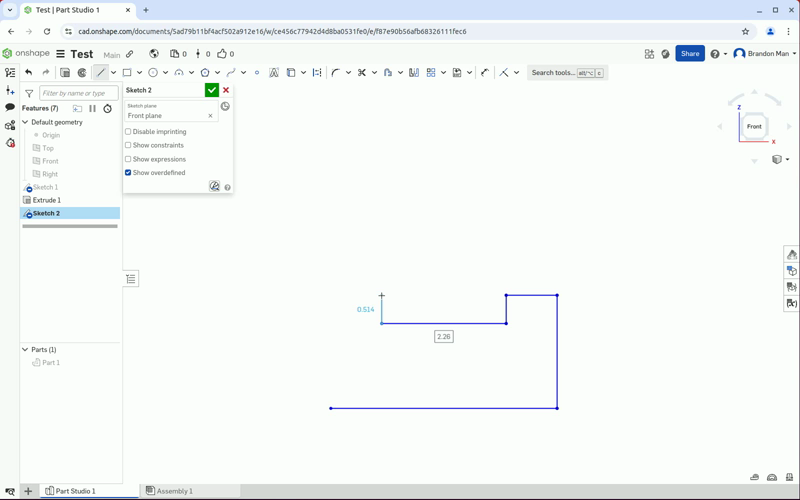
scroll(-6)
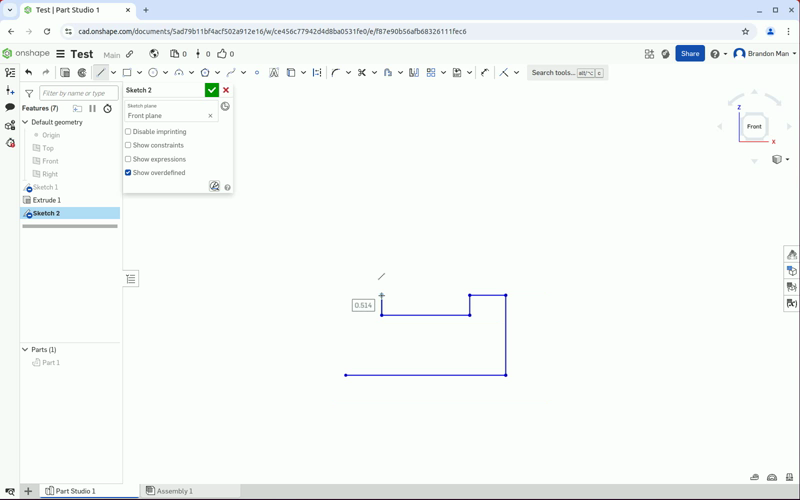
scroll(-6)
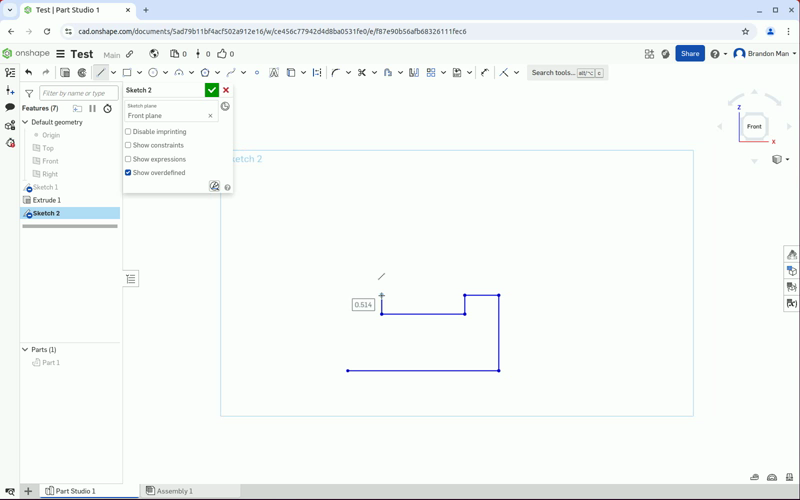
scroll(-6)
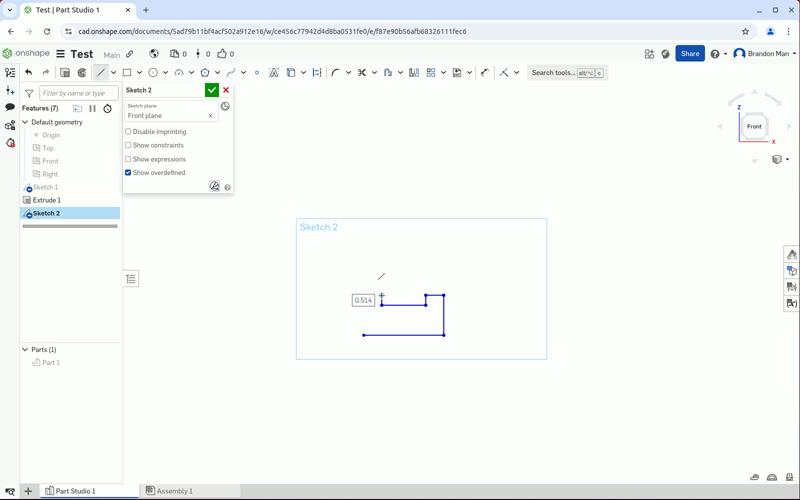
scroll(-6)
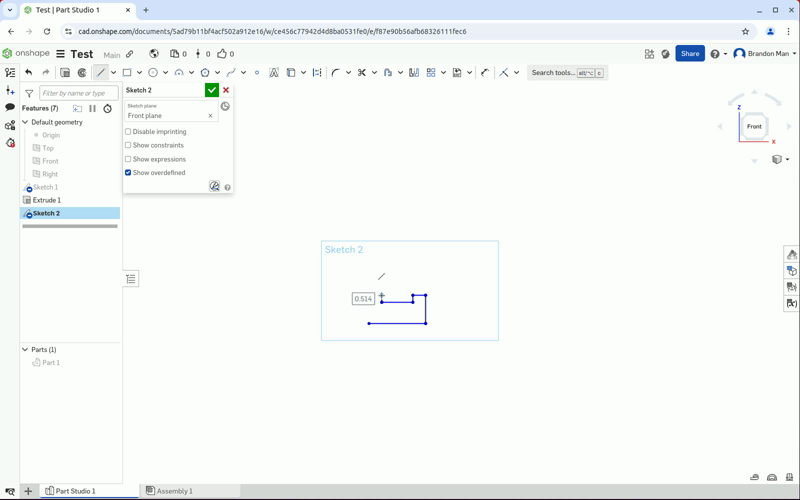
scroll(-6)
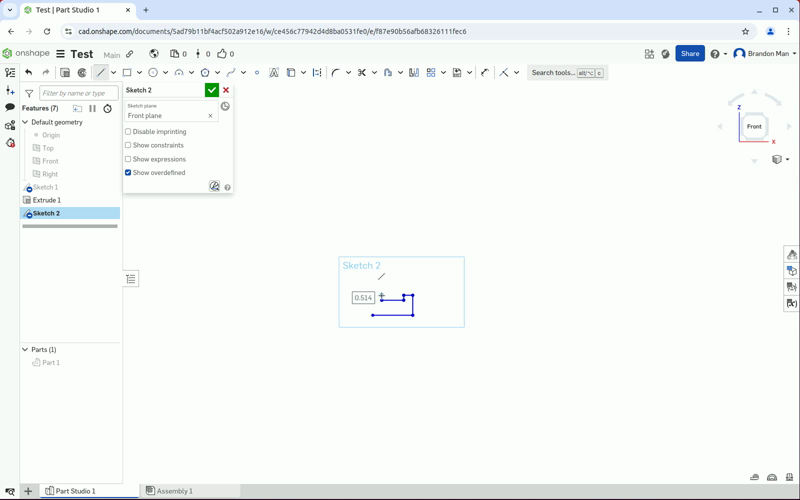
scroll(-6)
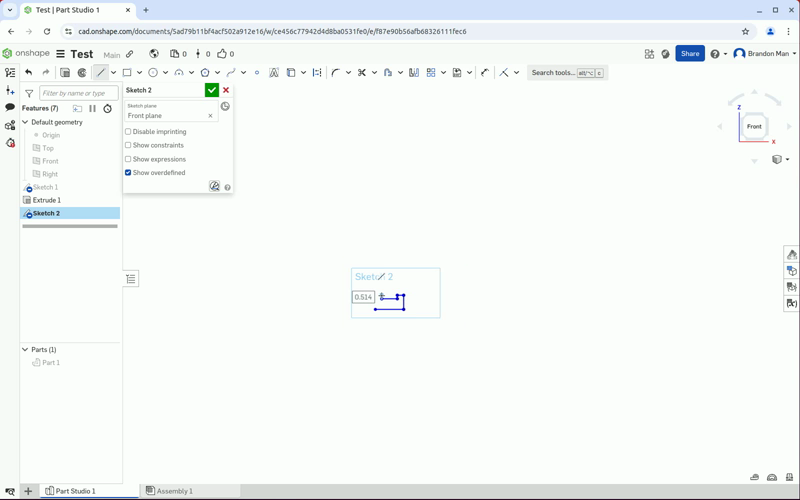
scroll(-6)
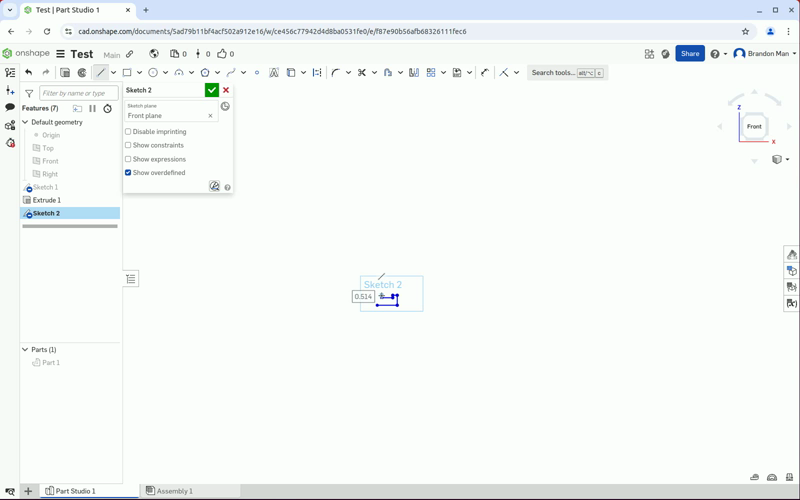
key_up(shift)
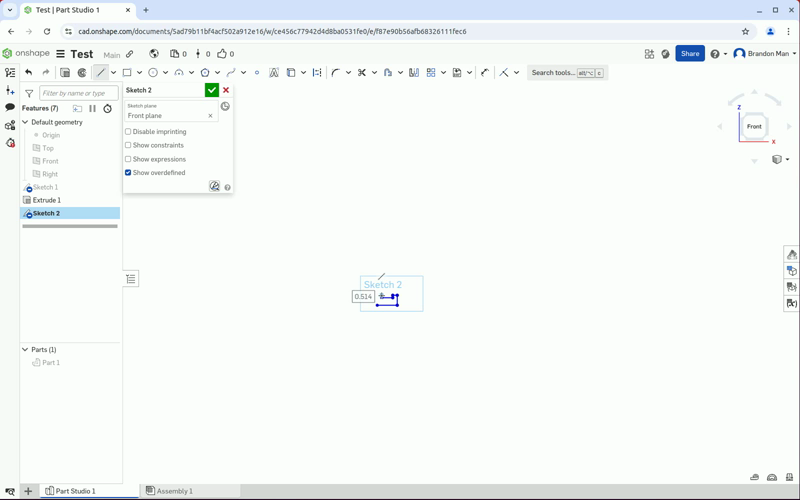
key_down(shift)
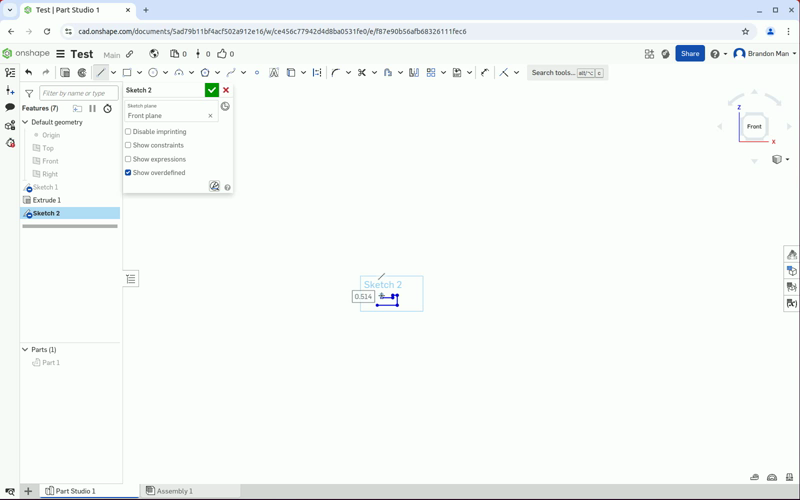
mouse_move(411, 295)
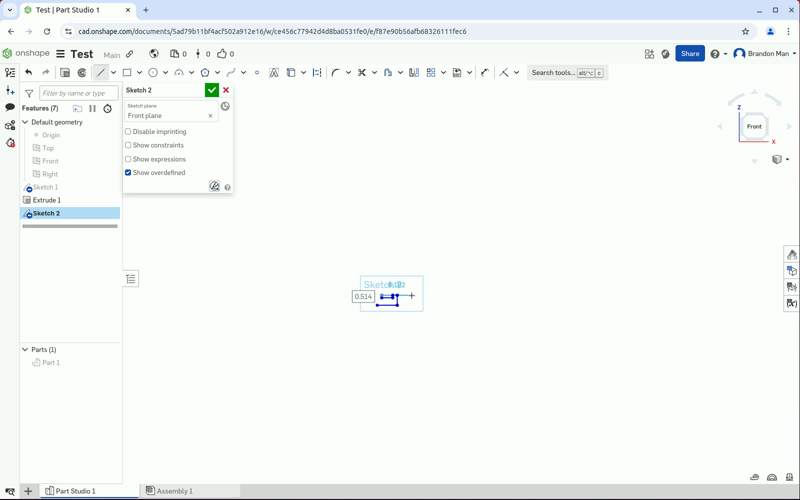
mouse_move(377, 295)
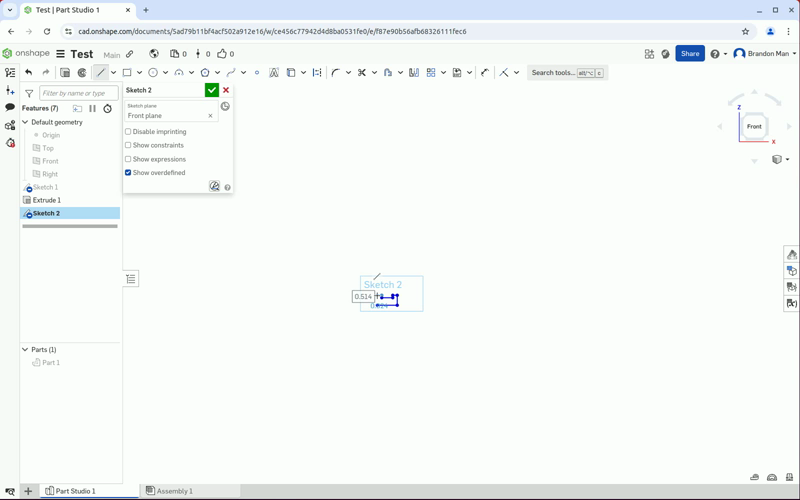
scroll(6)
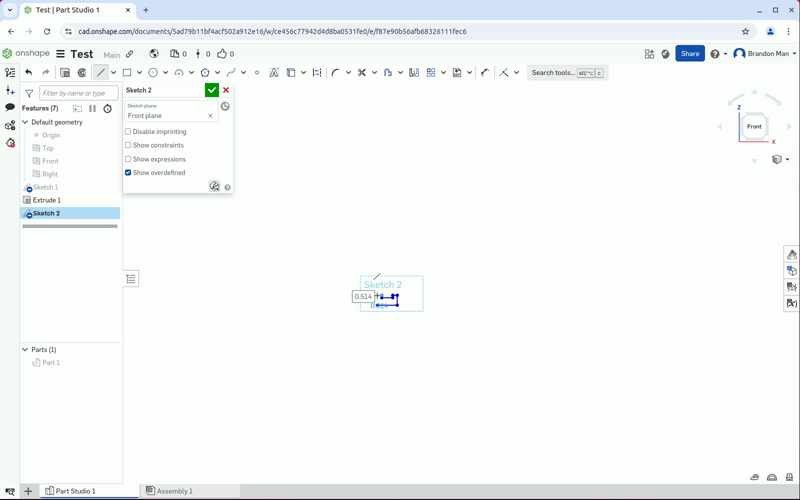
scroll(6)
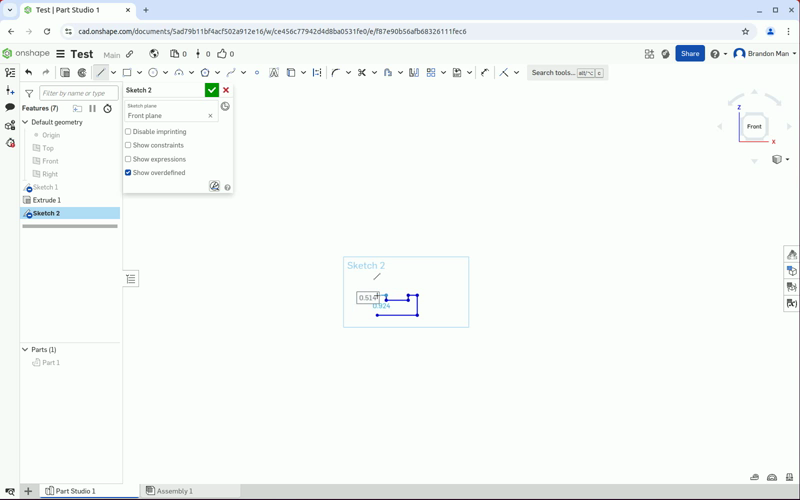
scroll(6)
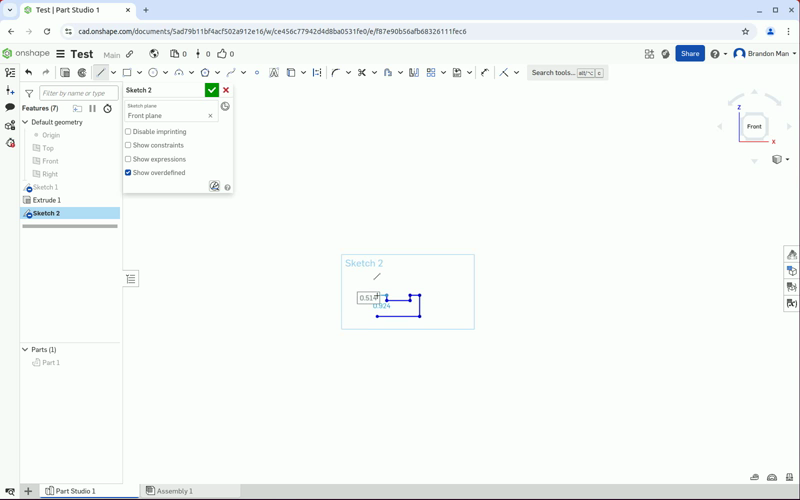
scroll(6)
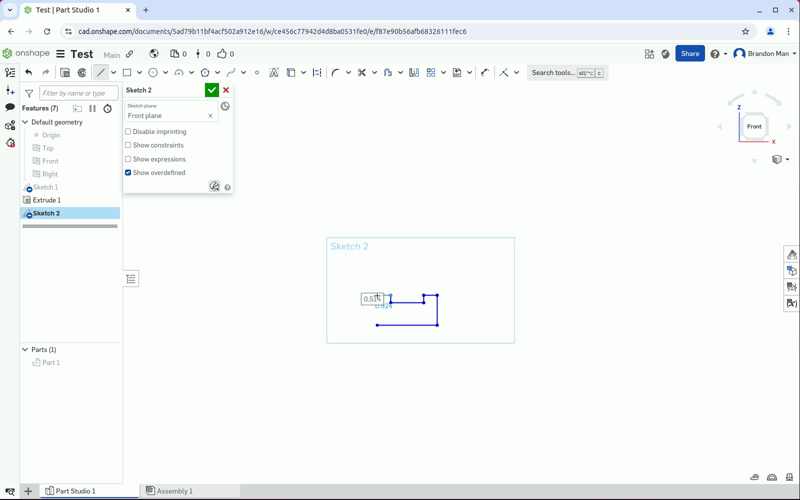
scroll(6)
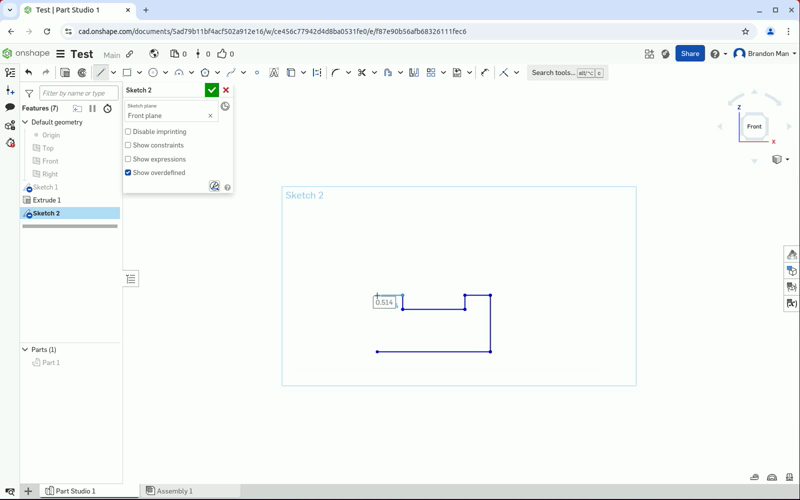
scroll(6)
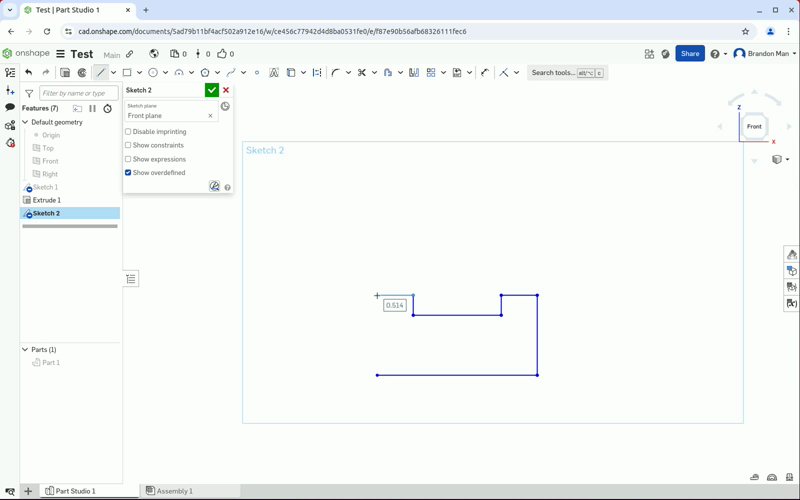
scroll(6)
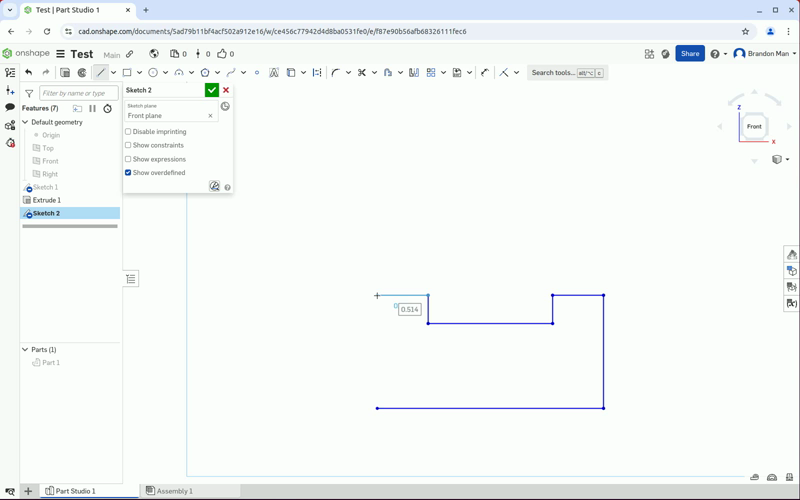
click(377, 295)
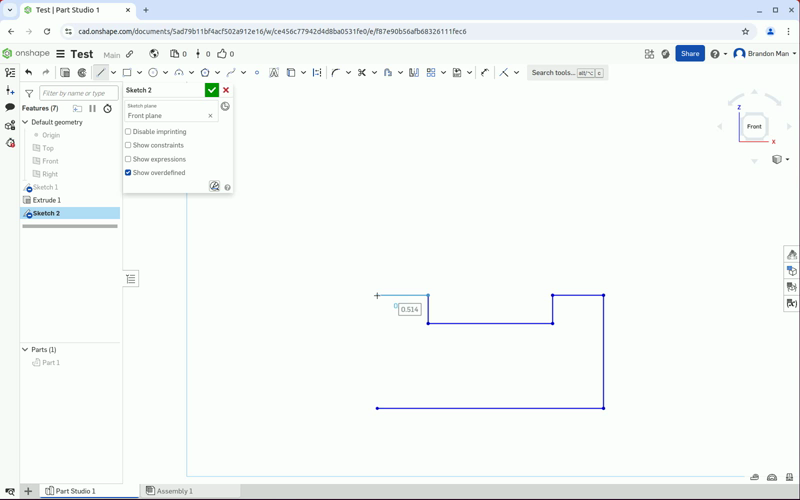
scroll(-6)
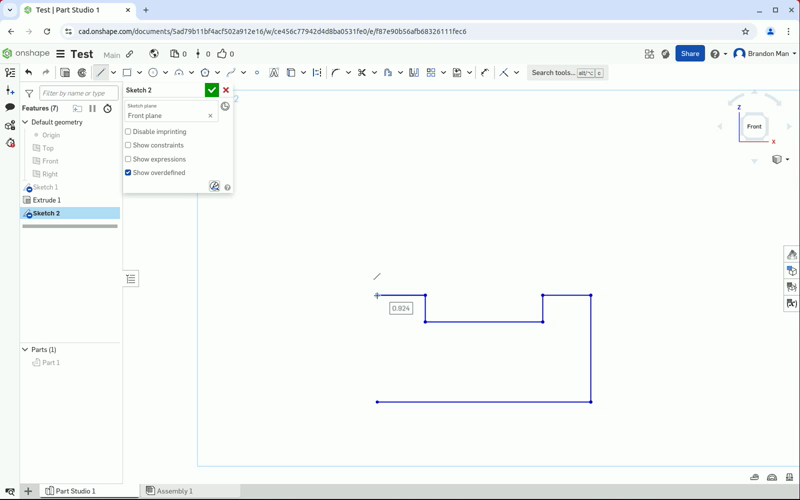
scroll(-6)
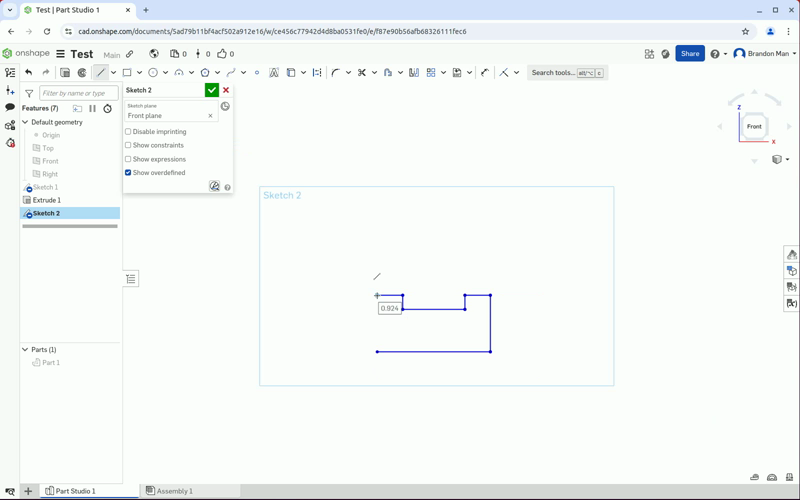
scroll(-6)
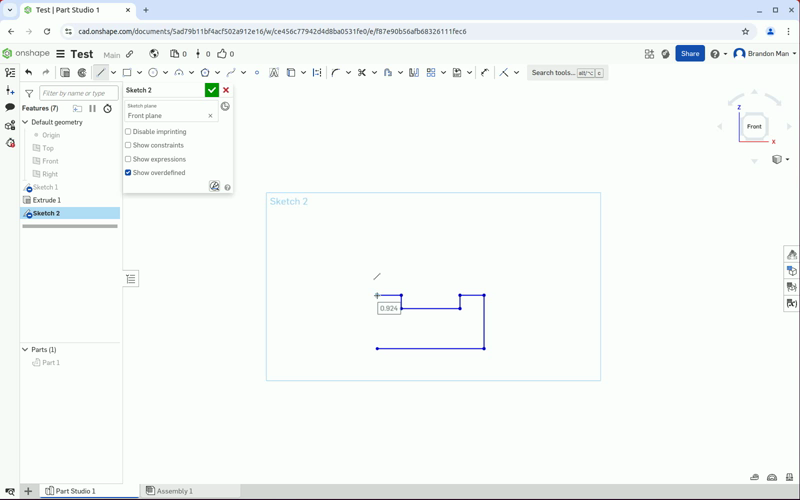
scroll(-6)
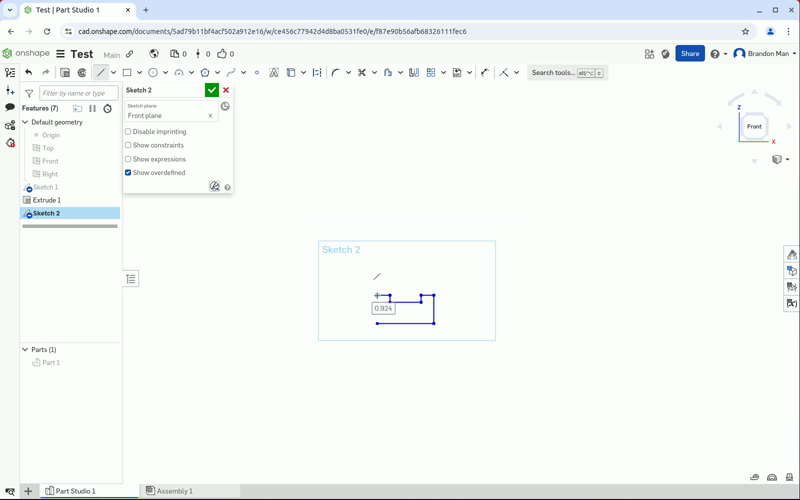
scroll(-6)
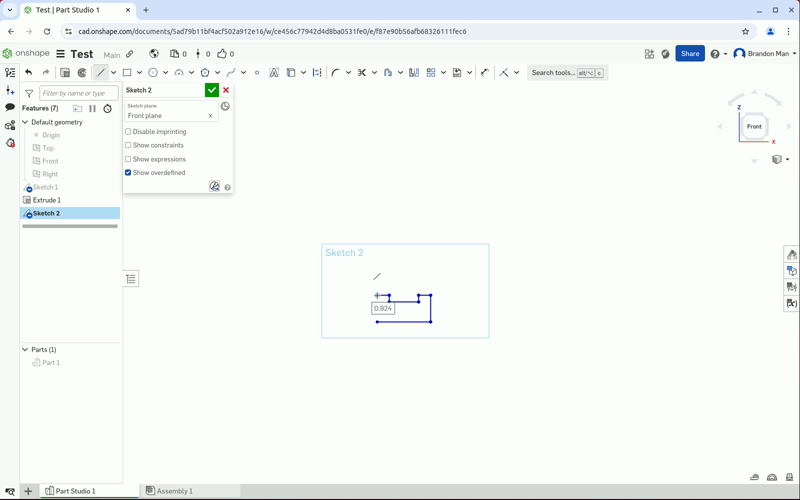
scroll(-6)
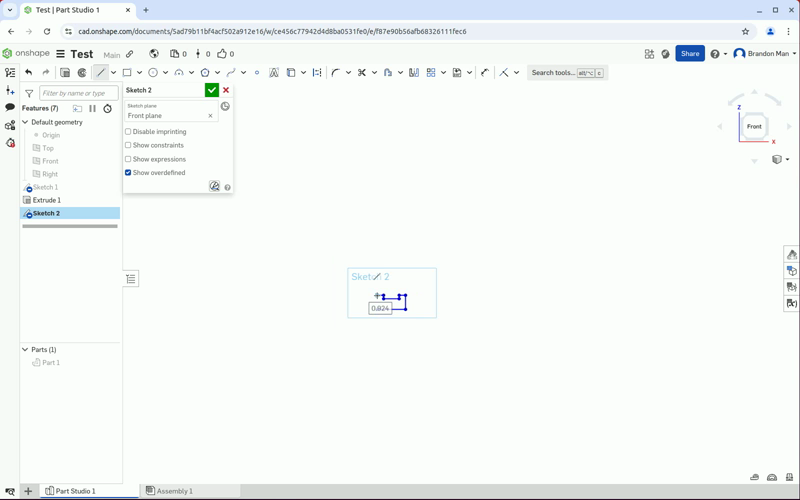
scroll(-6)
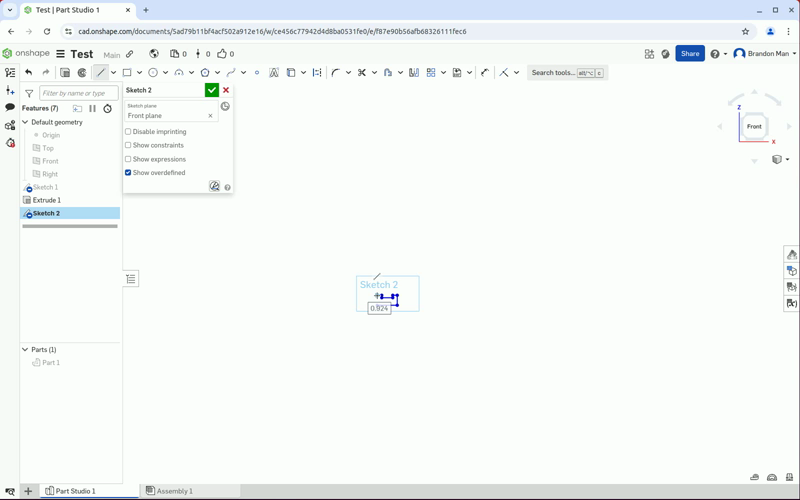
key_up(shift)
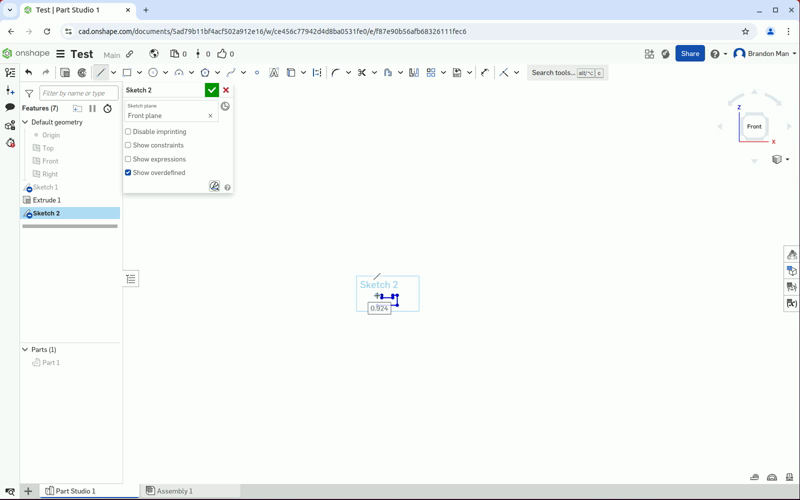
mouse_move(407, 295)
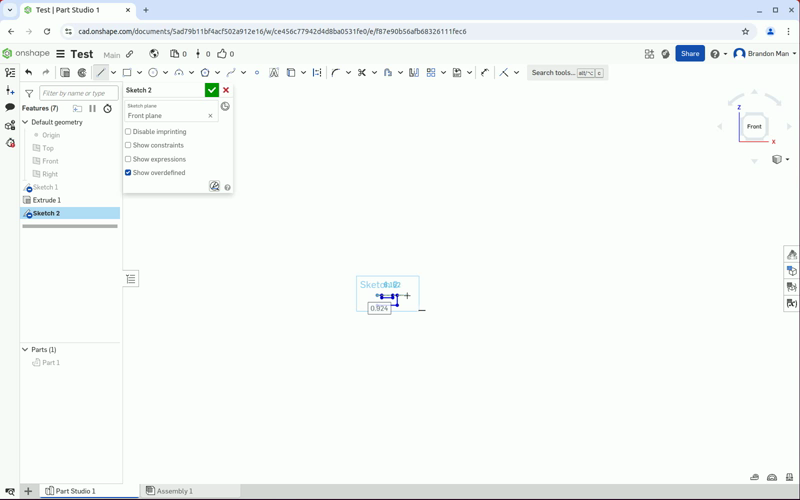
key_down(shift)
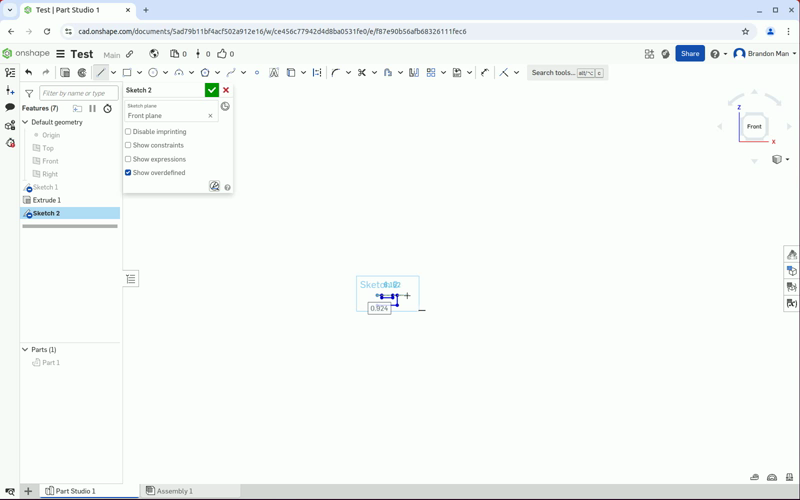
mouse_move(377, 305)
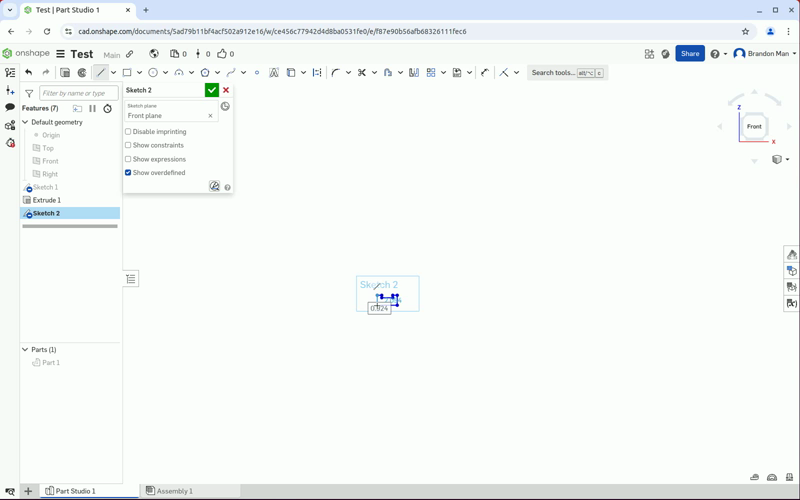
key_up(shift)
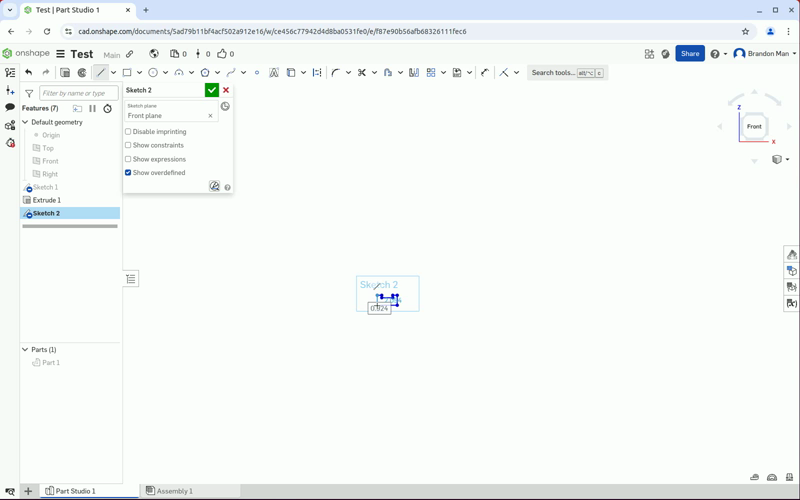
click(377, 305)
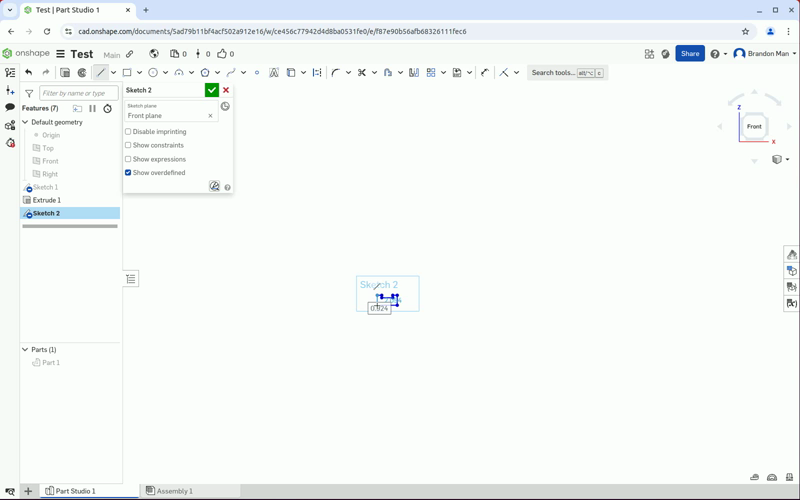
key(esc)
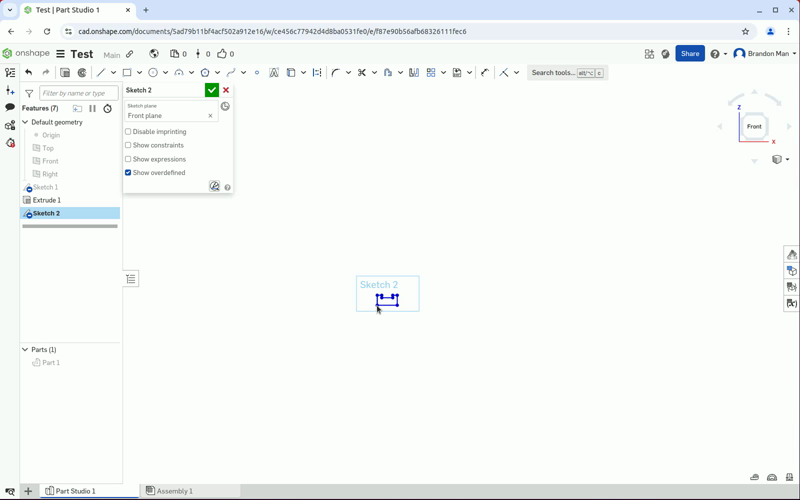
mouse_move(388, 303)
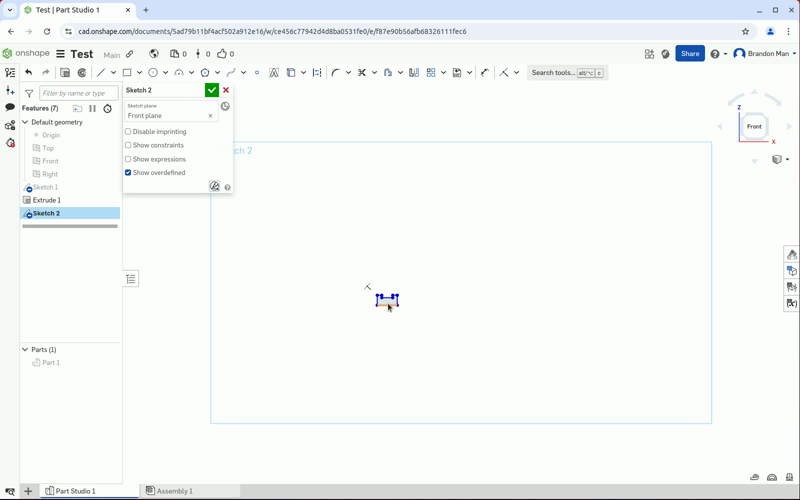
scroll(6)
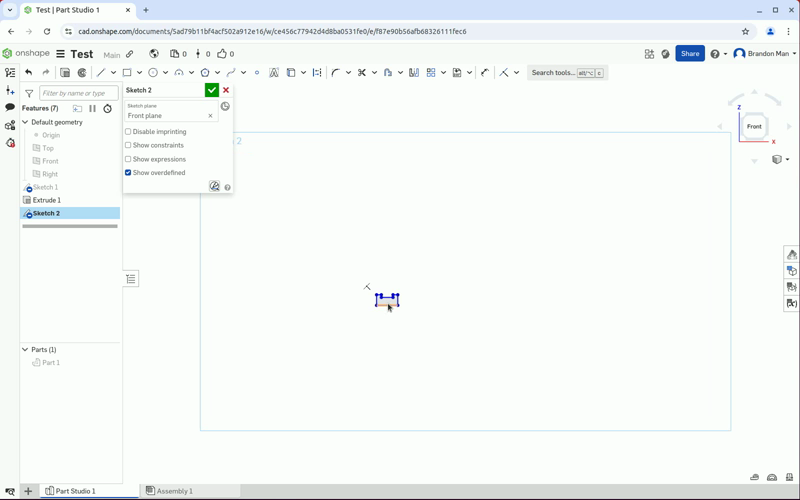
scroll(6)
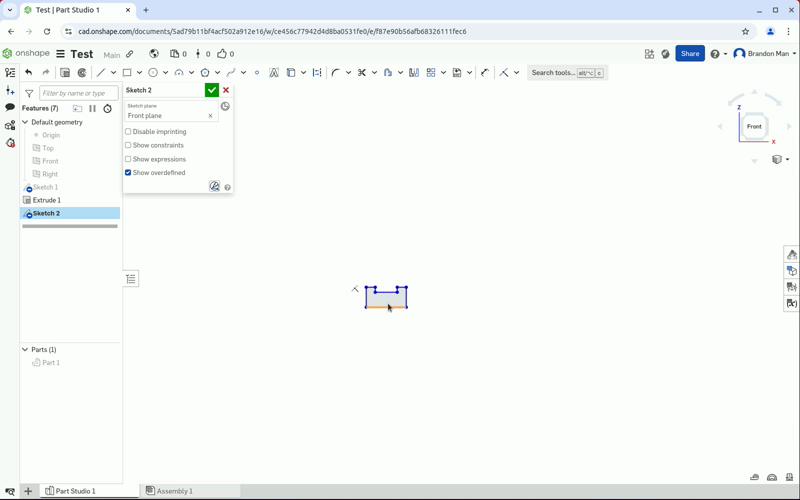
scroll(6)
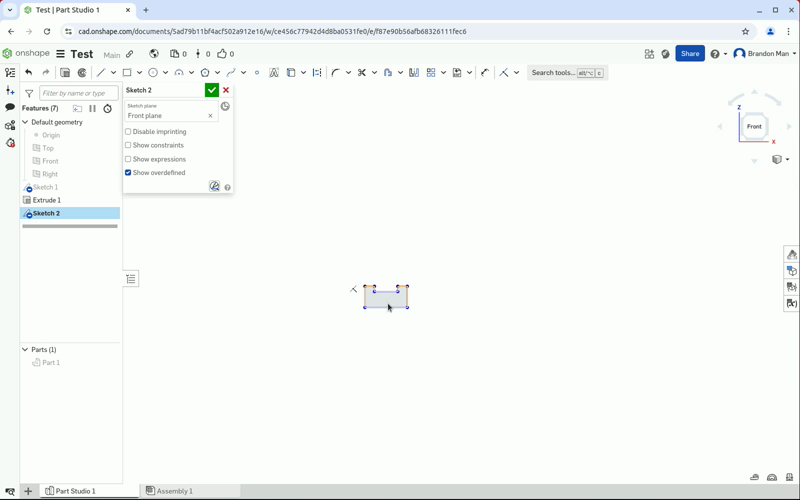
scroll(6)
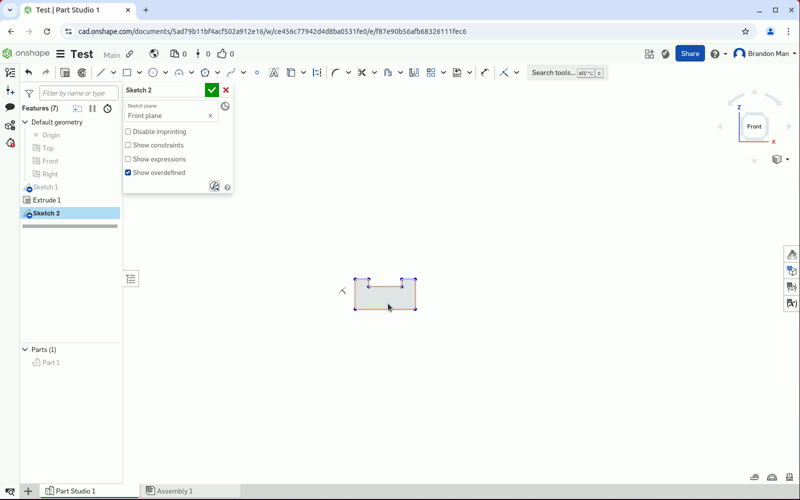
scroll(6)
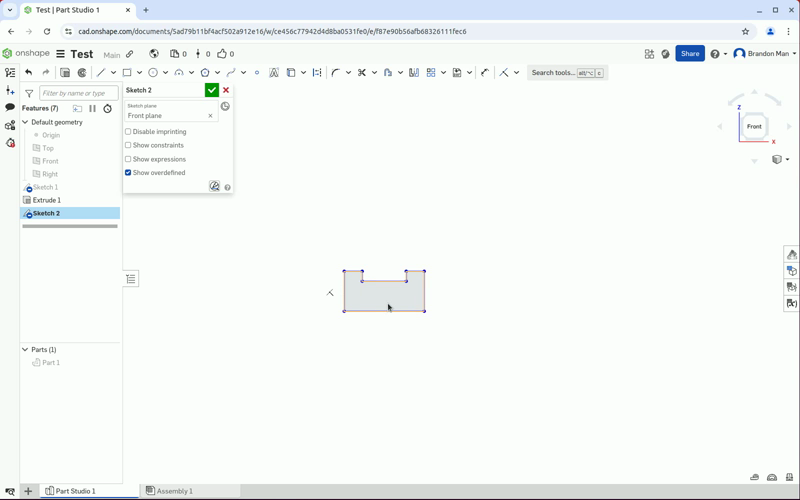
scroll(6)
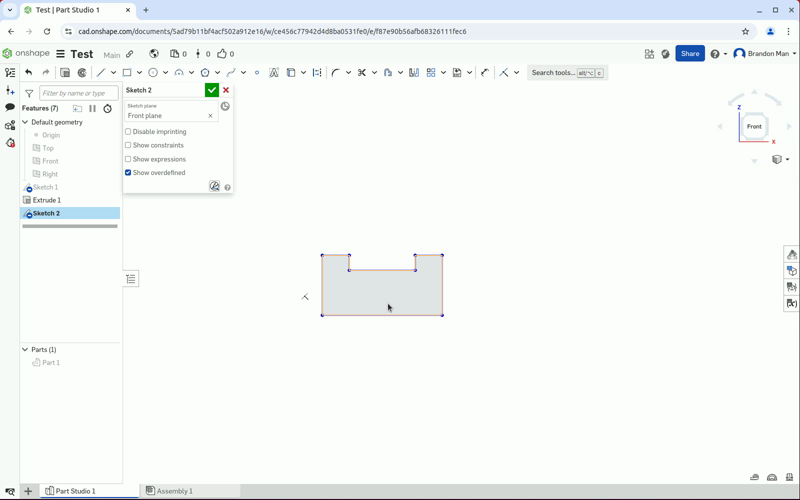
scroll(6)
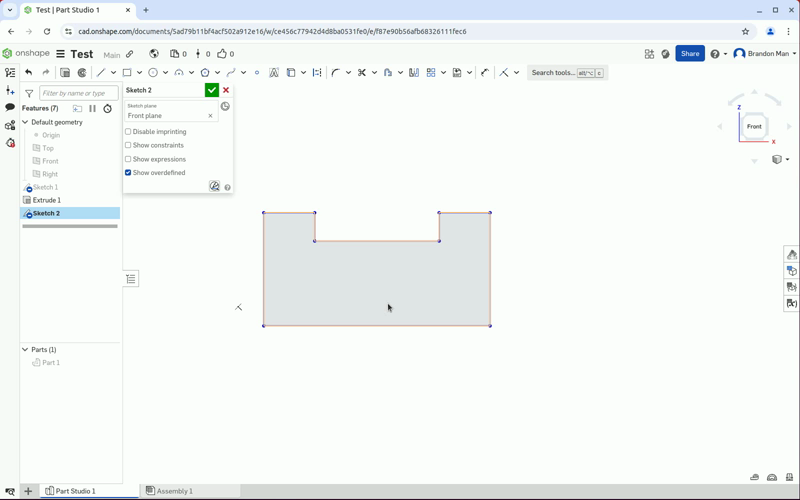
click(388, 303)
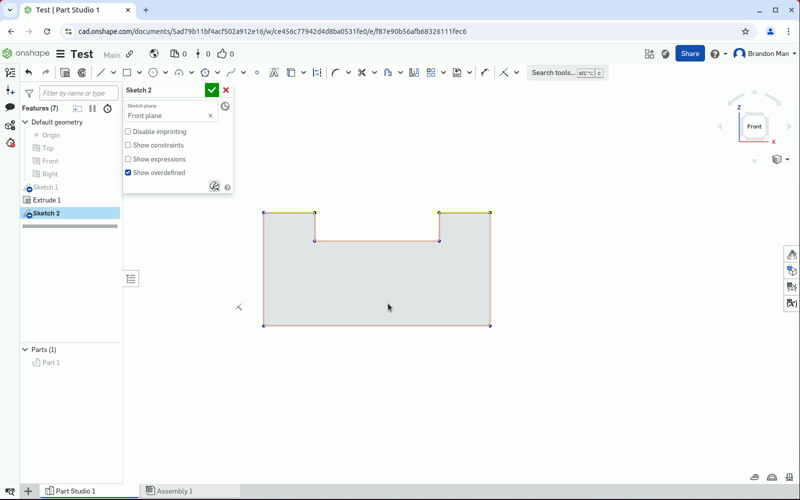
scroll(-6)
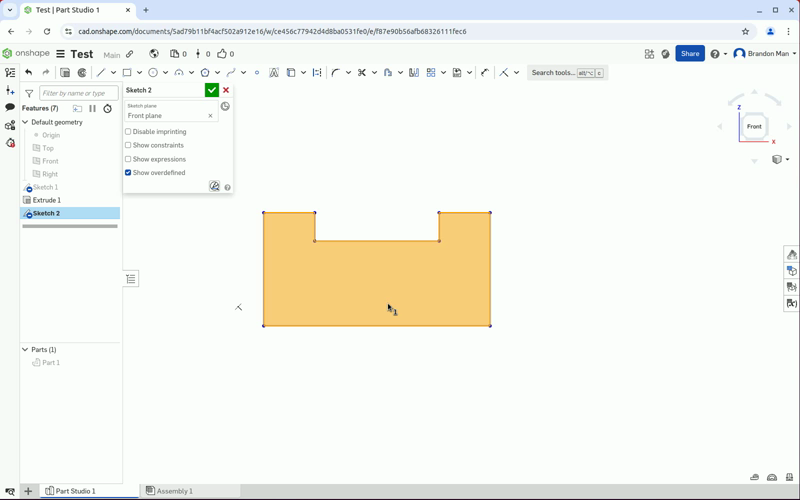
scroll(-6)
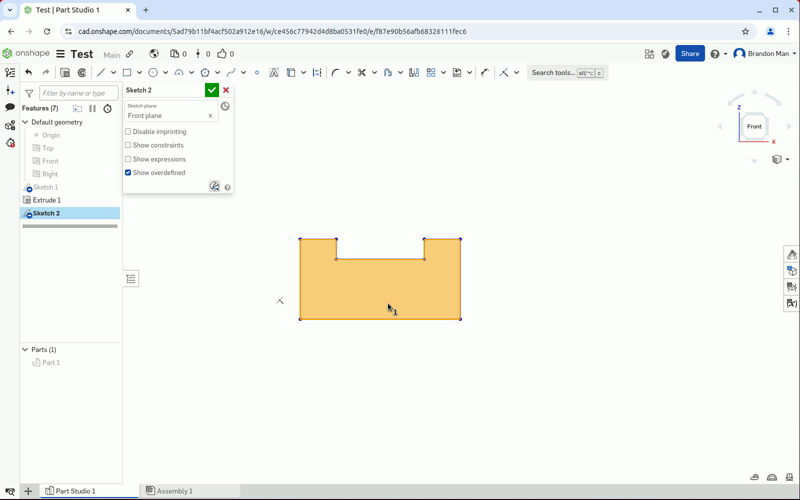
scroll(-6)
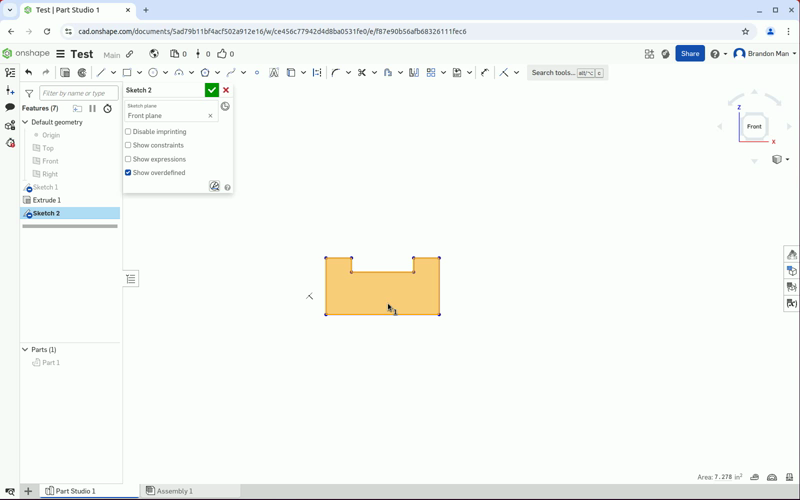
scroll(-6)
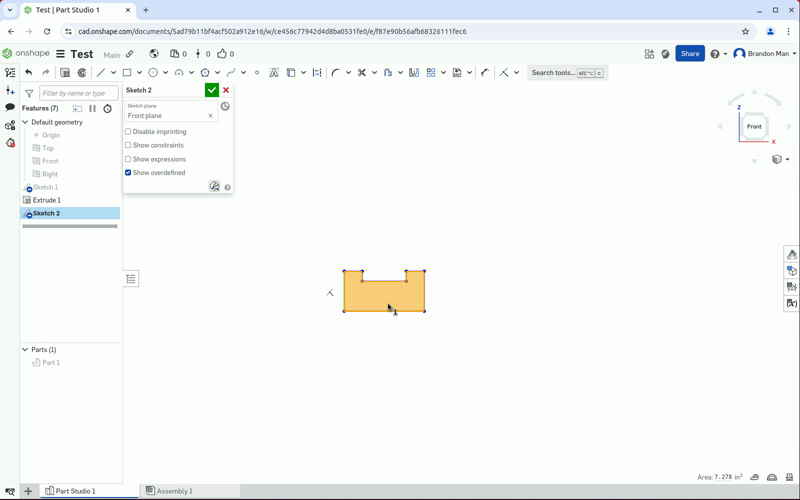
scroll(-6)
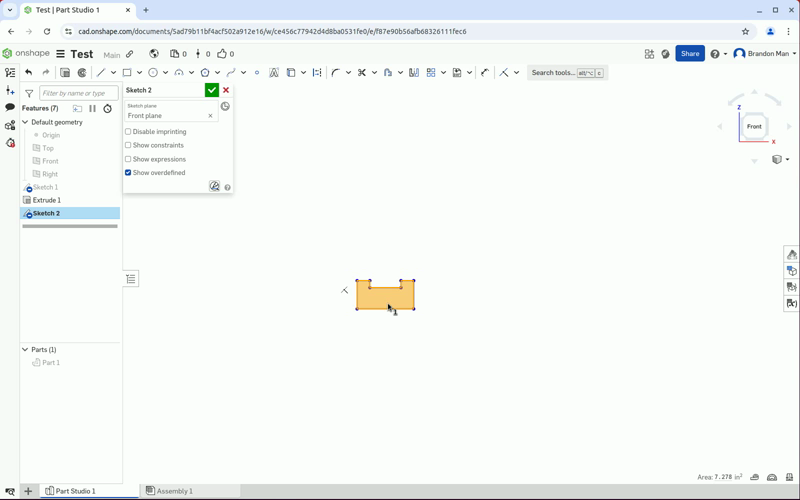
scroll(-6)
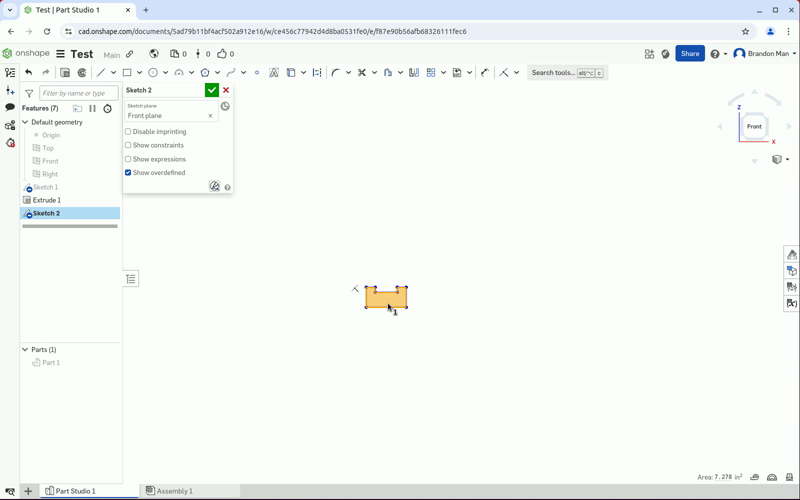
scroll(-6)
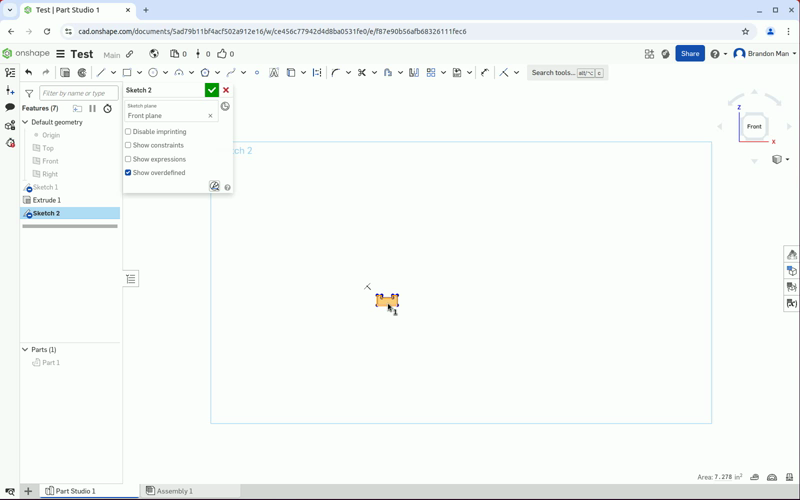
mouse_move(73, 352)
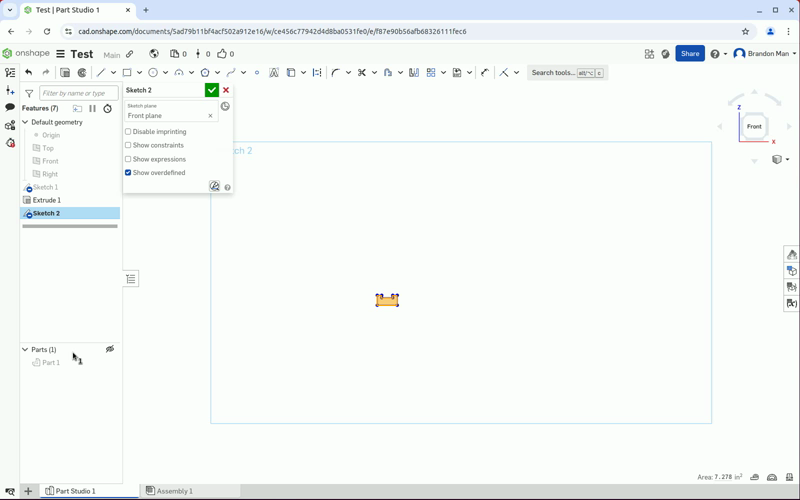
key(shift+y)
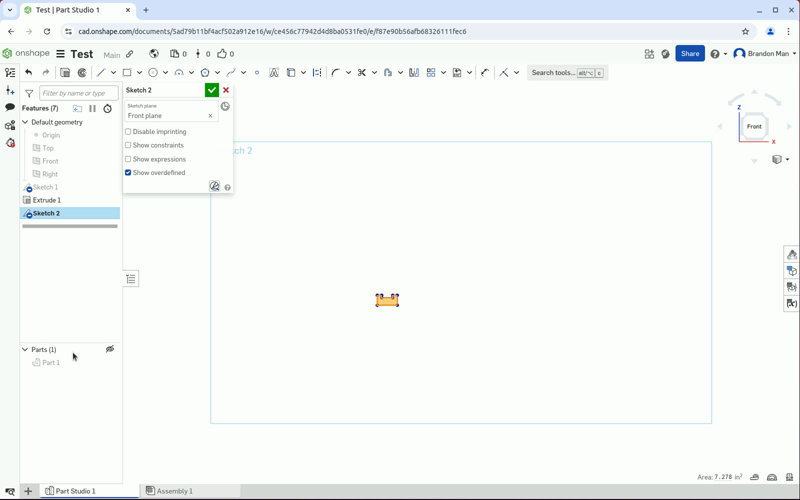
key(shift+e)
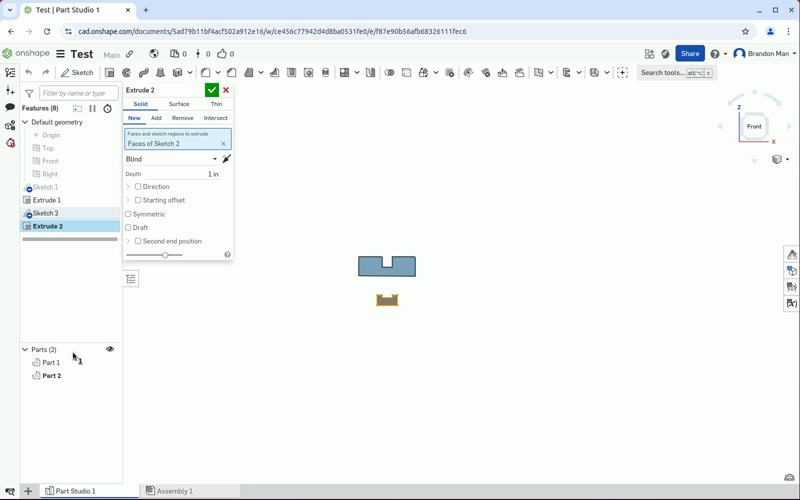
mouse_move(143, 106)
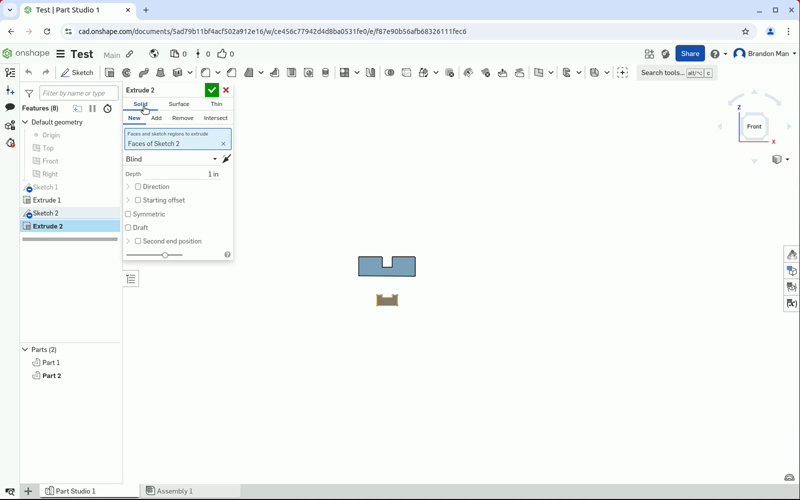
click(143, 106)
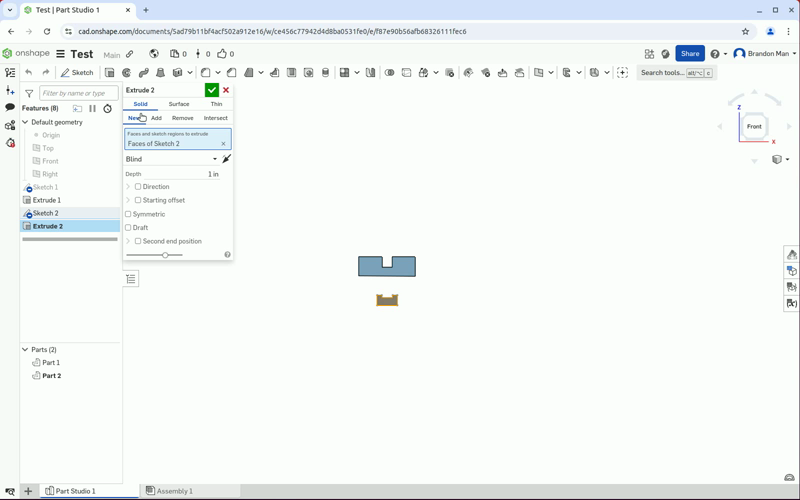
mouse_move(137, 120)
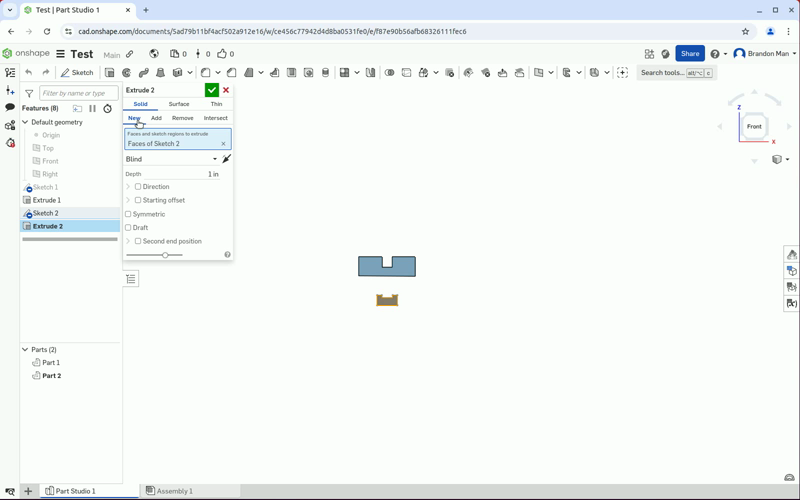
click(137, 120)
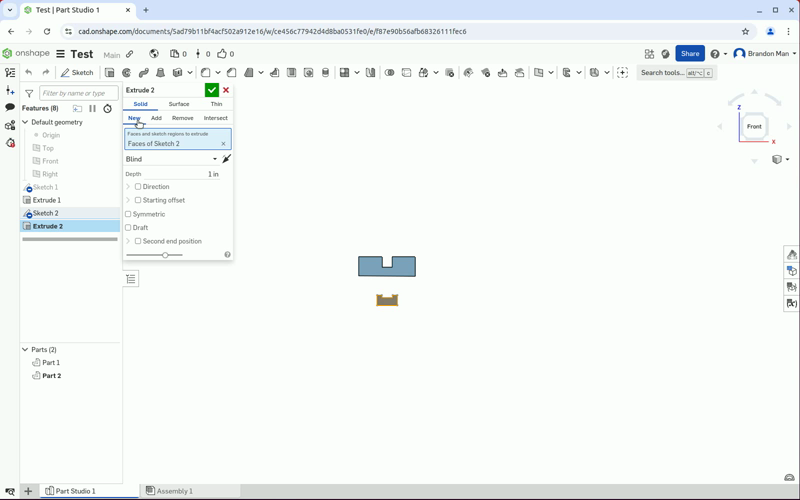
key(tab, 4)
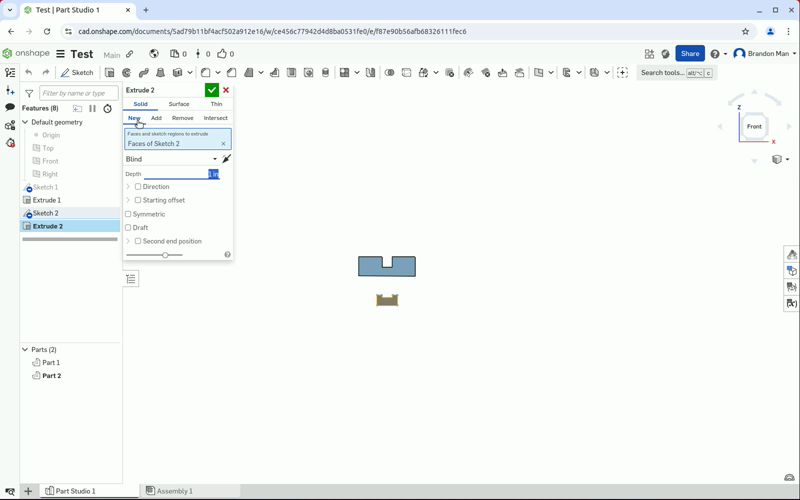
text(23.108)
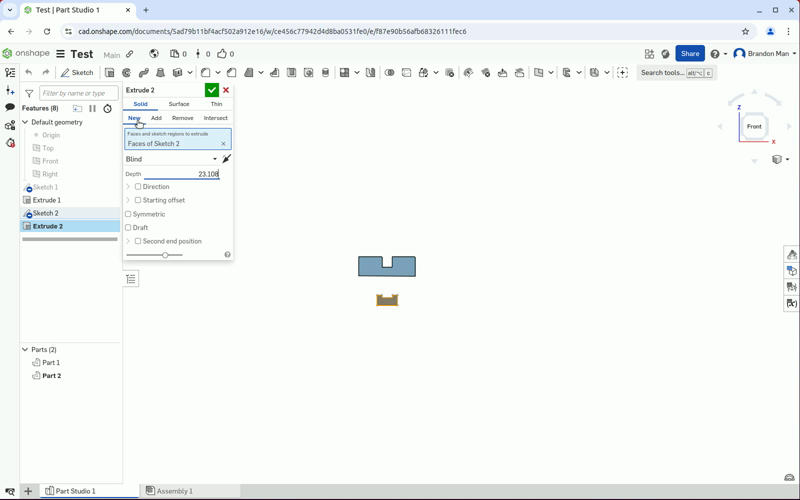
key(enter)
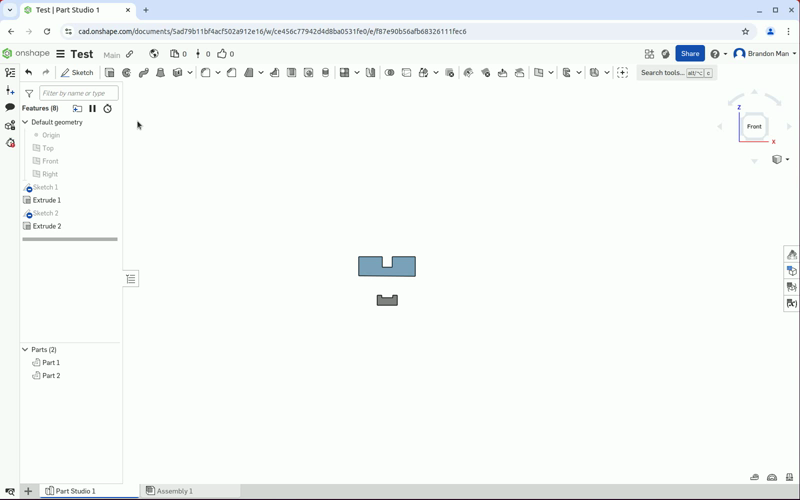
key(shift+h)
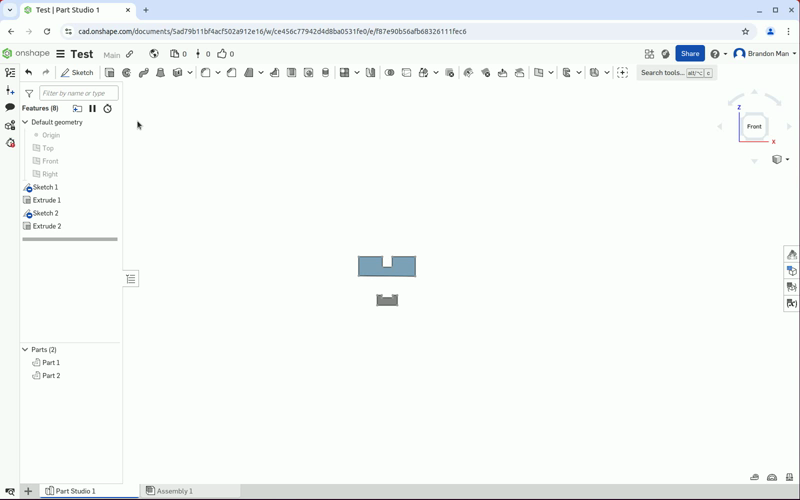
key(shift+h)
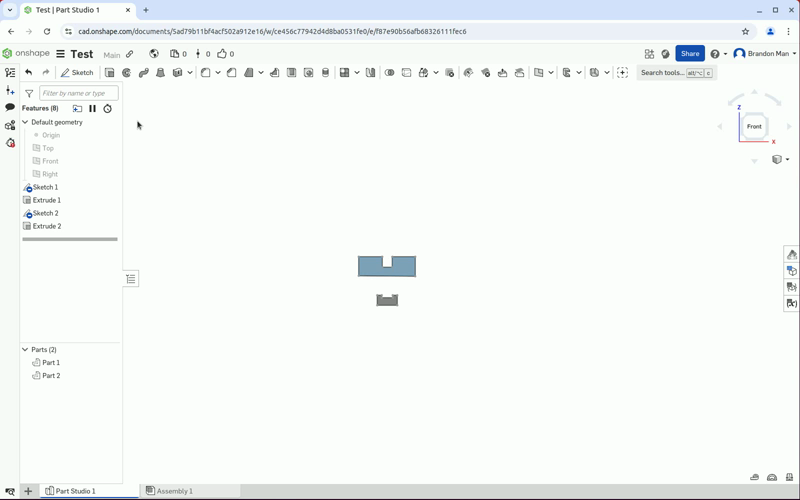
key(shift+7)
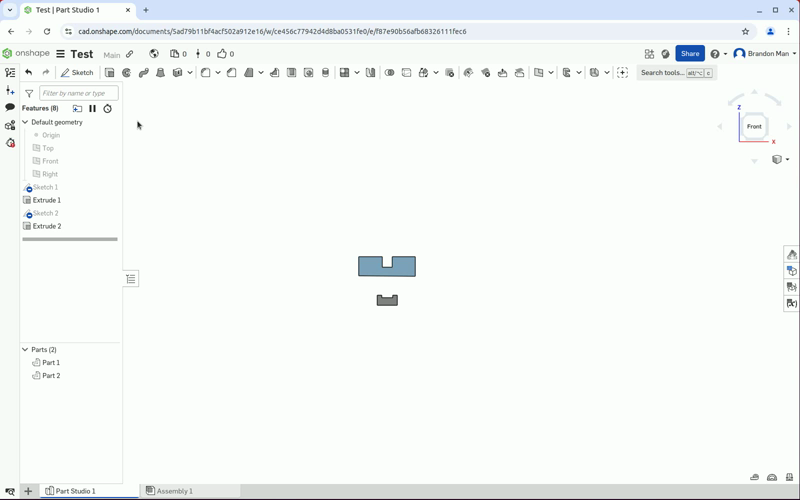
key(left, 2)
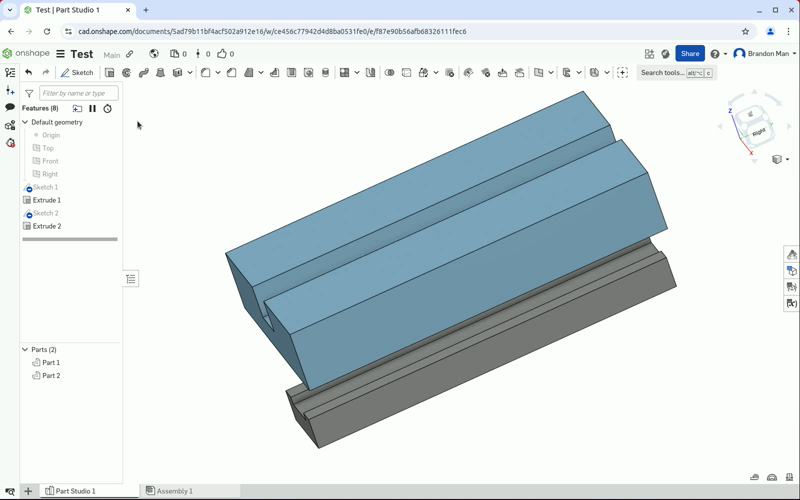
key(down, 2)
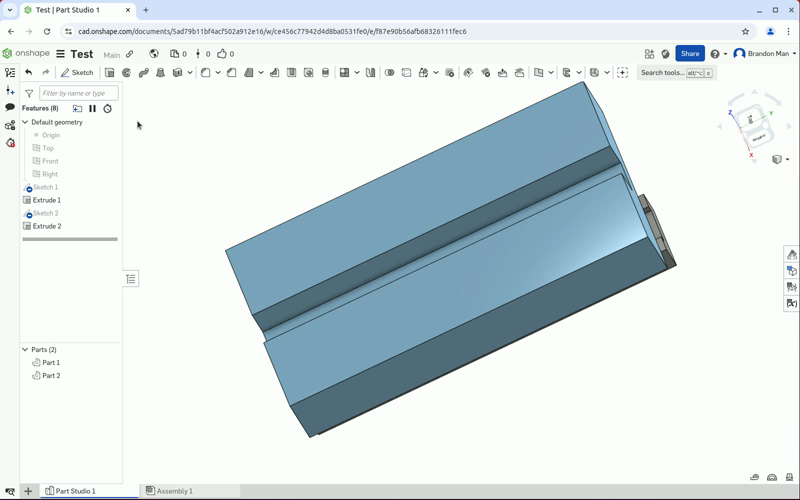
key(up, 2)
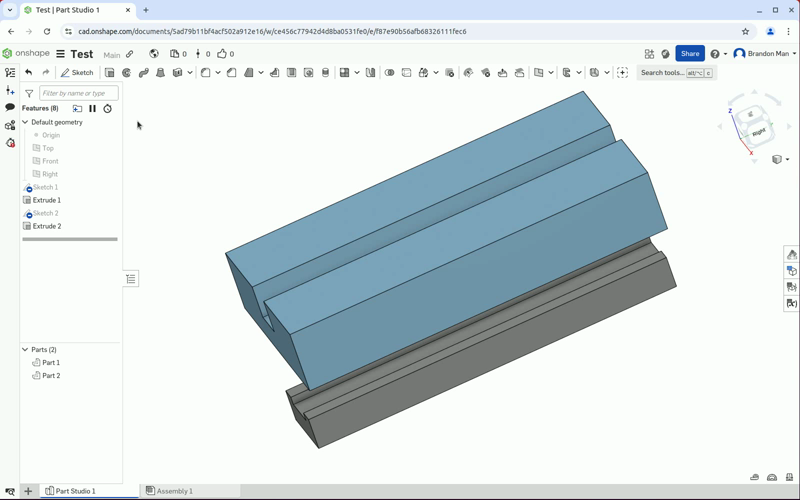
key(right, 2)
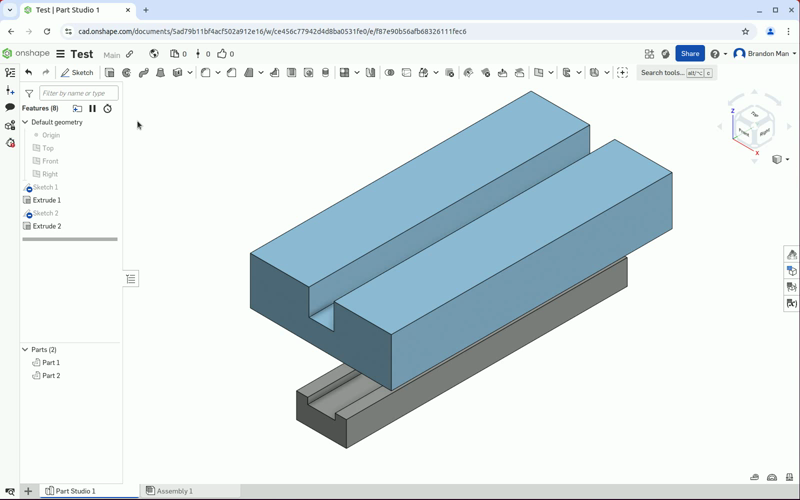
mouse_move(73, 189)
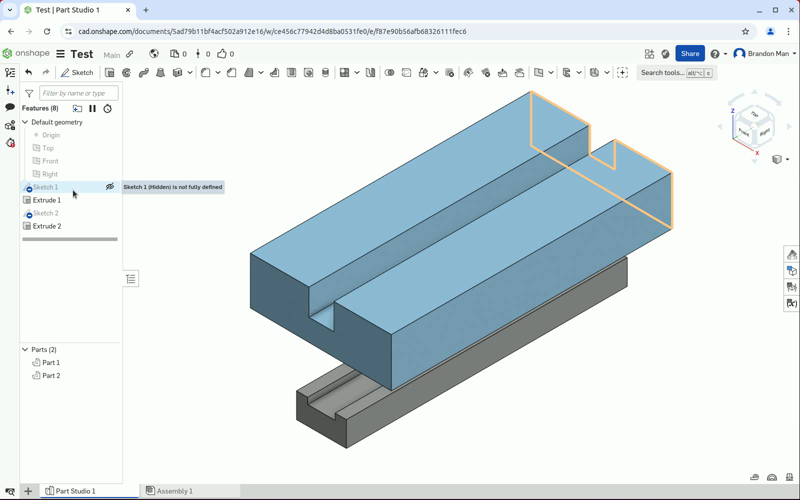
click(73, 189)